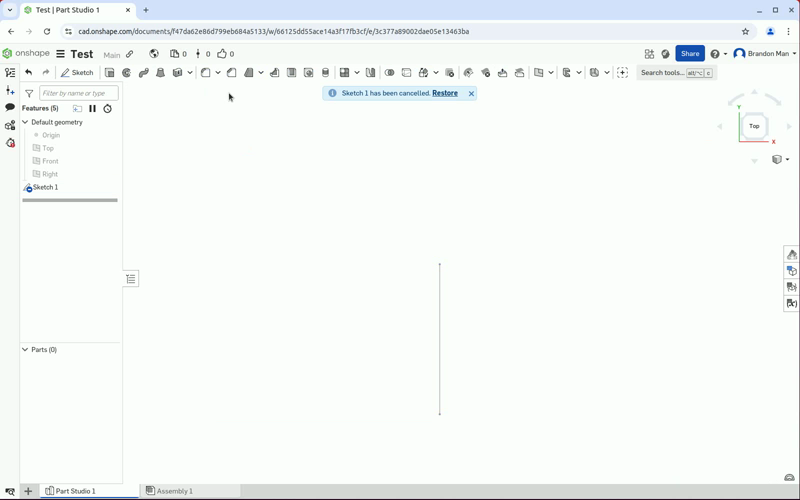
key(shift+h)
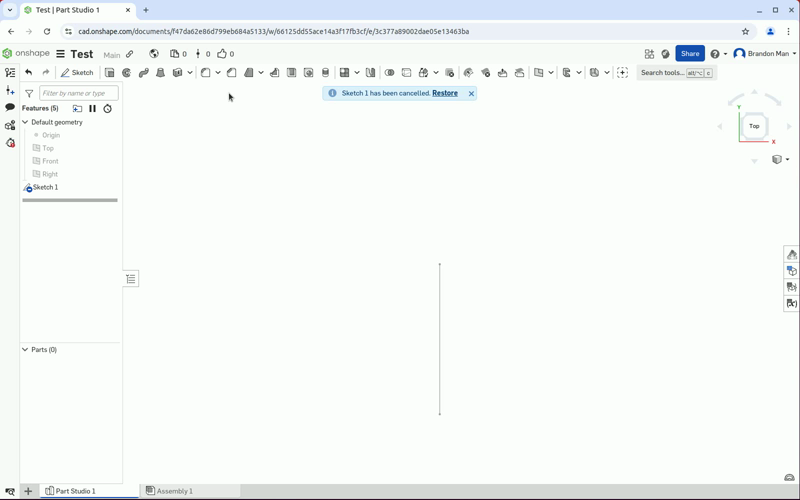
key(shift+s)
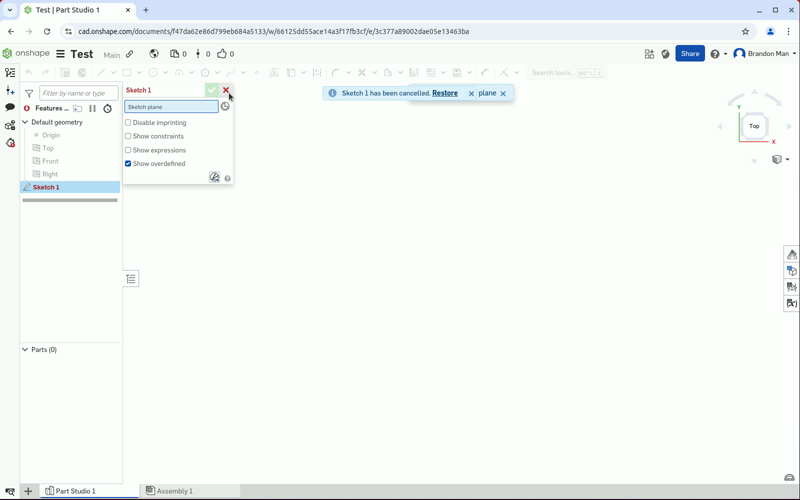
mouse_move(73, 150)
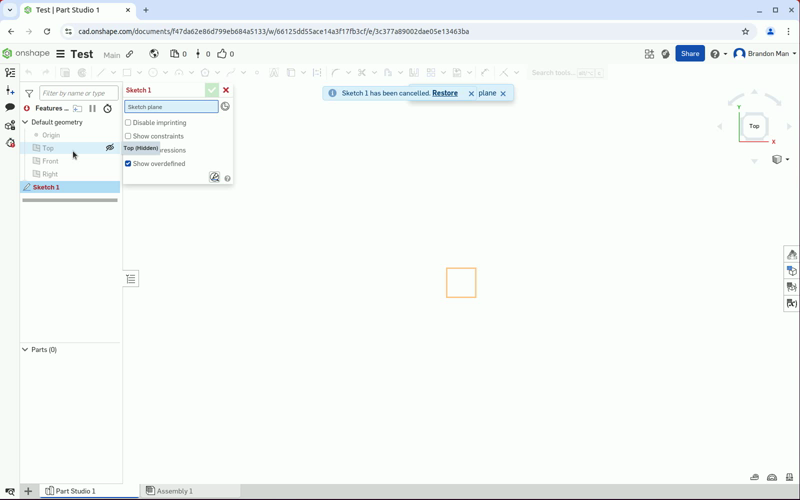
click(73, 150)
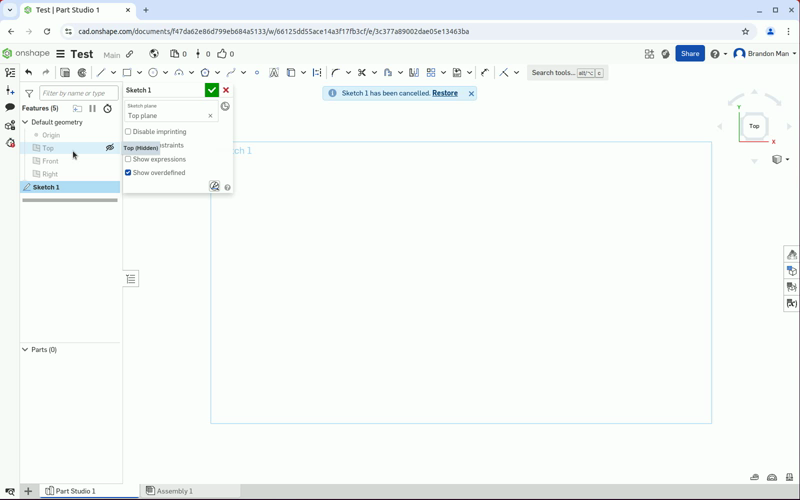
mouse_move(73, 352)
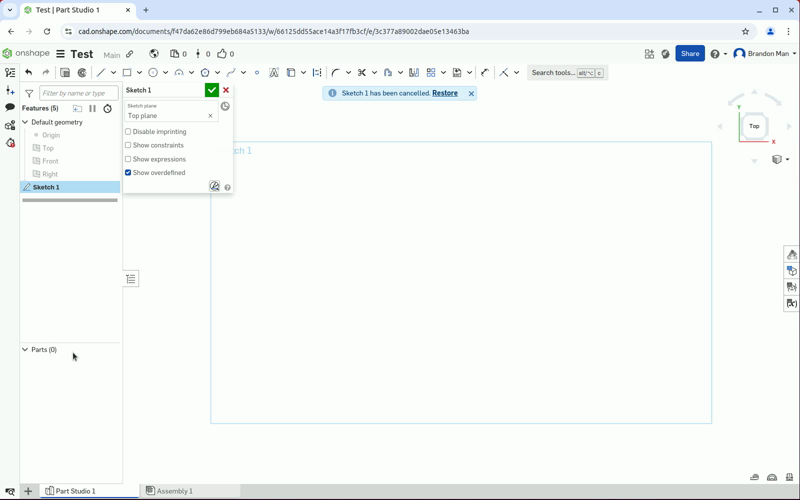
key(y)
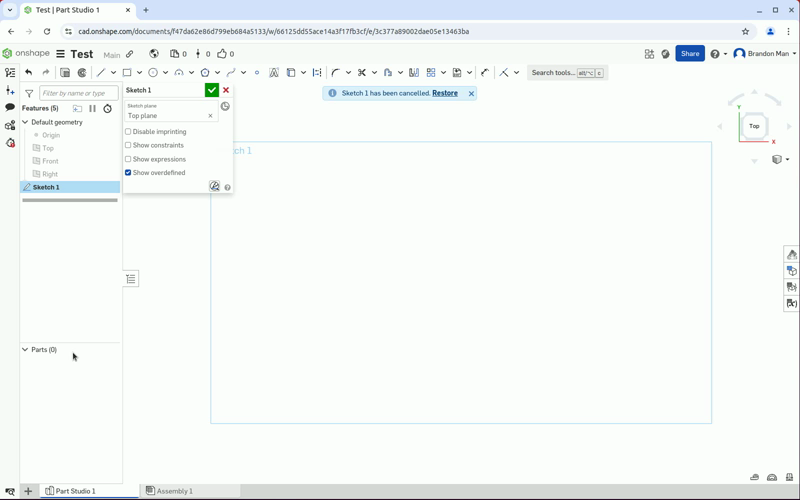
key(l)
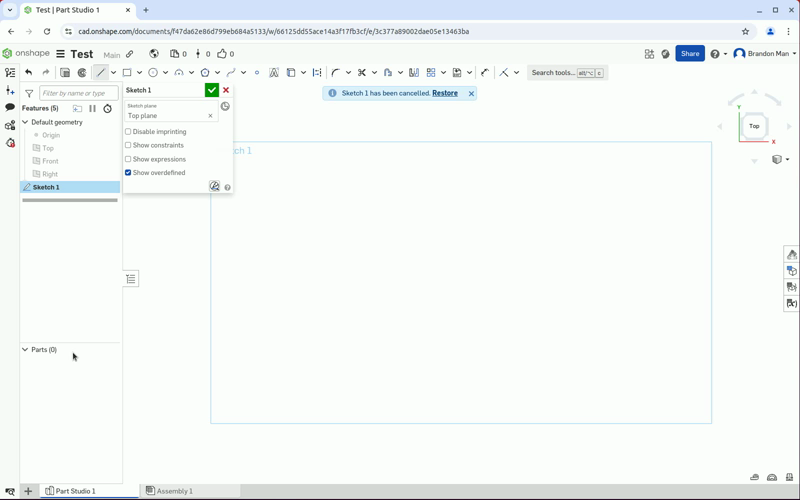
key_down(shift)
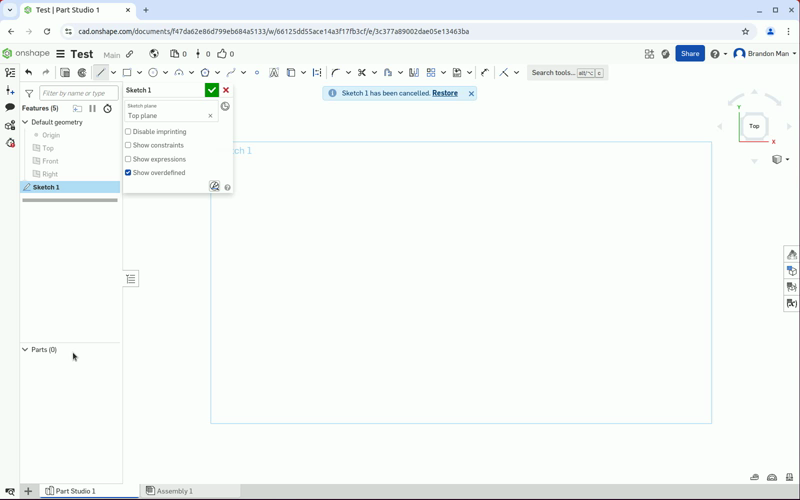
mouse_move(477, 282)
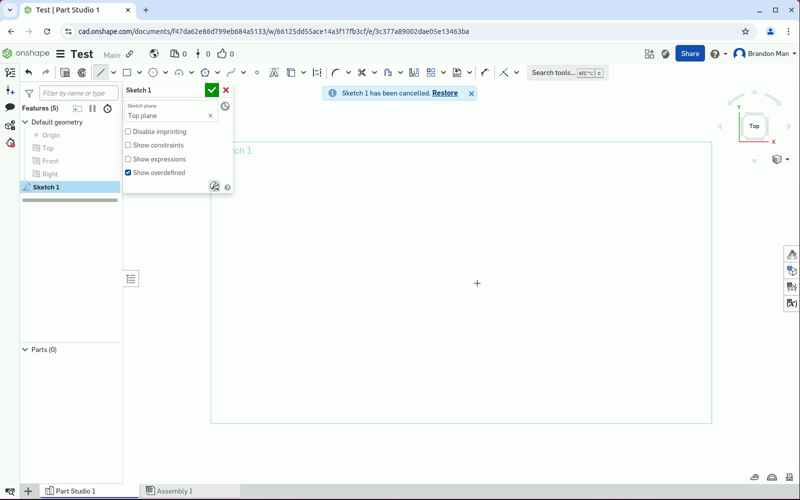
click(477, 282)
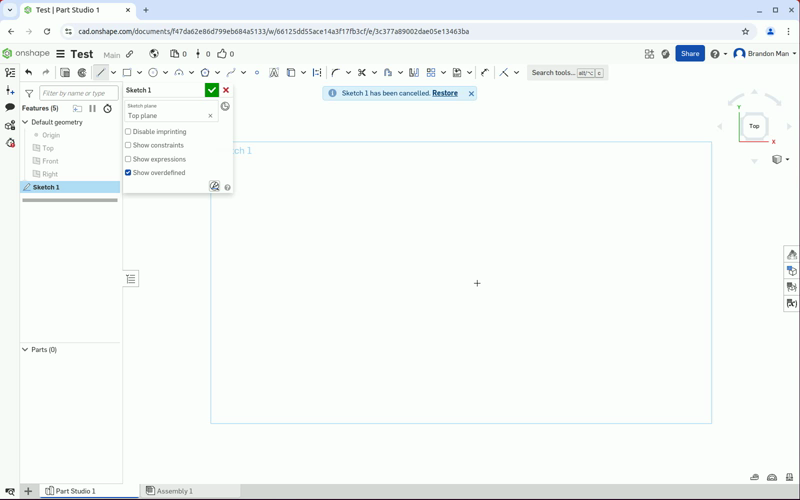
key_up(shift)
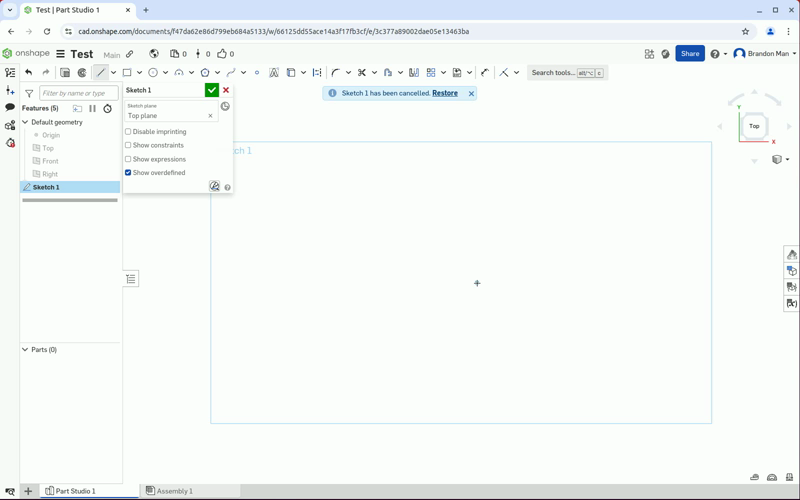
key_down(shift)
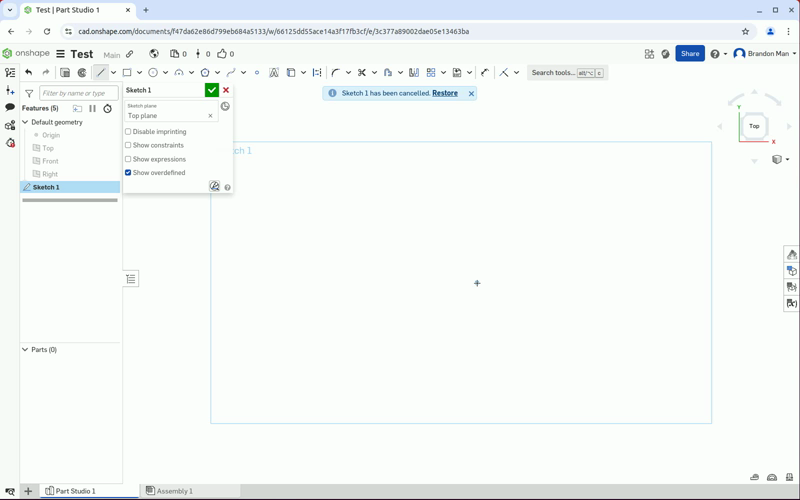
mouse_move(557, 282)
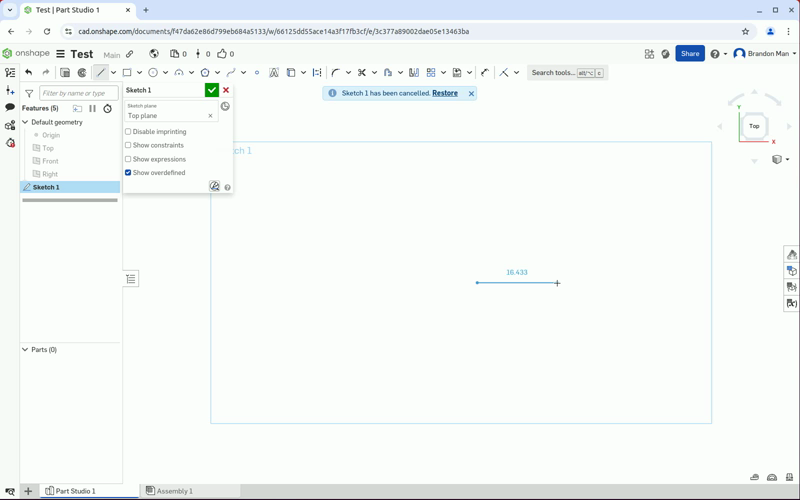
click(557, 282)
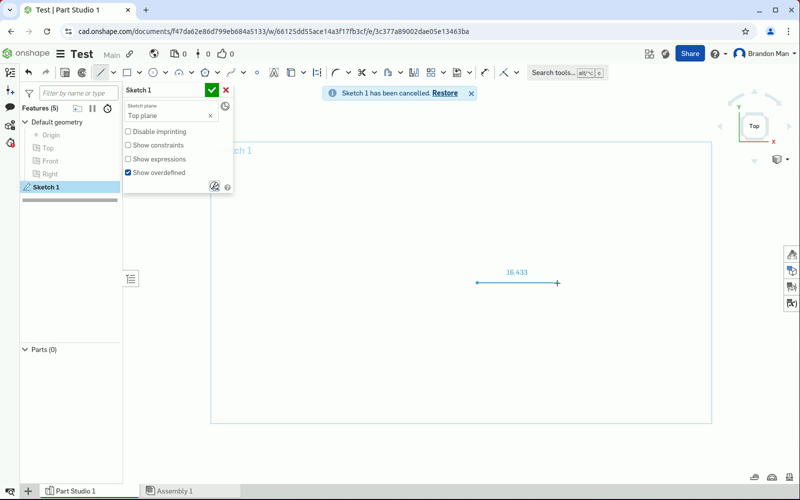
key_up(shift)
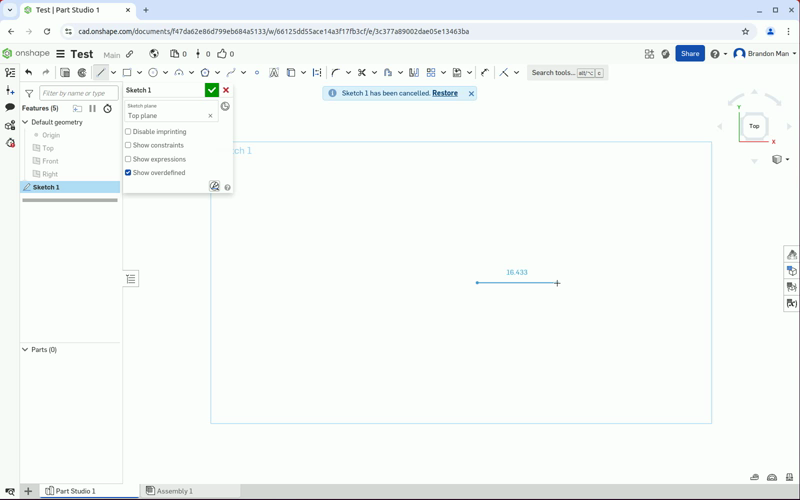
key_down(shift)
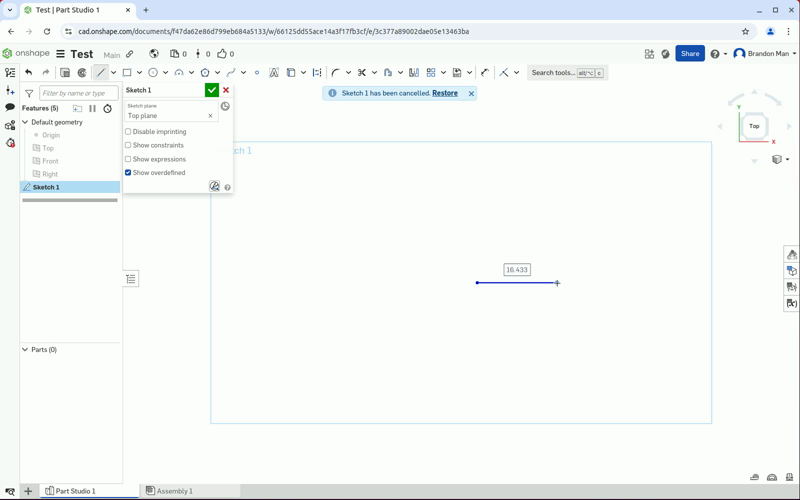
mouse_move(587, 282)
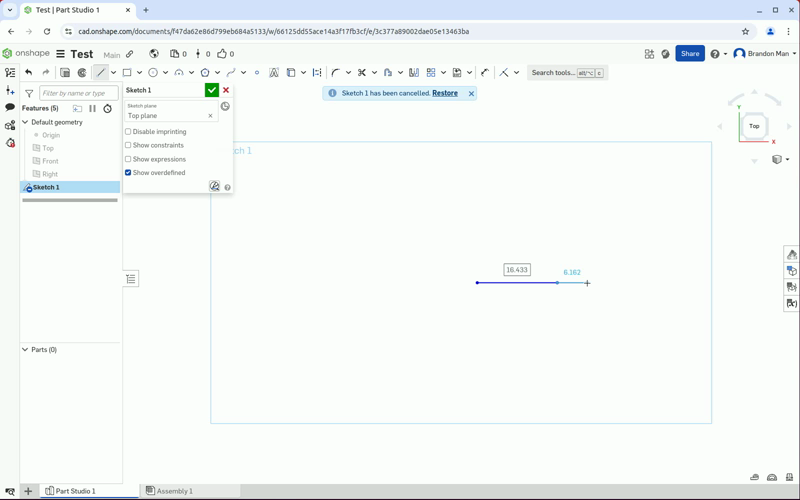
mouse_move(557, 240)
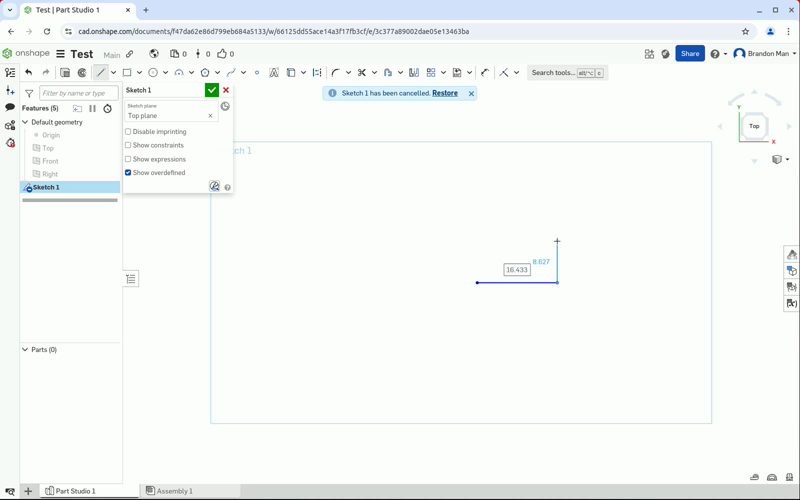
click(557, 240)
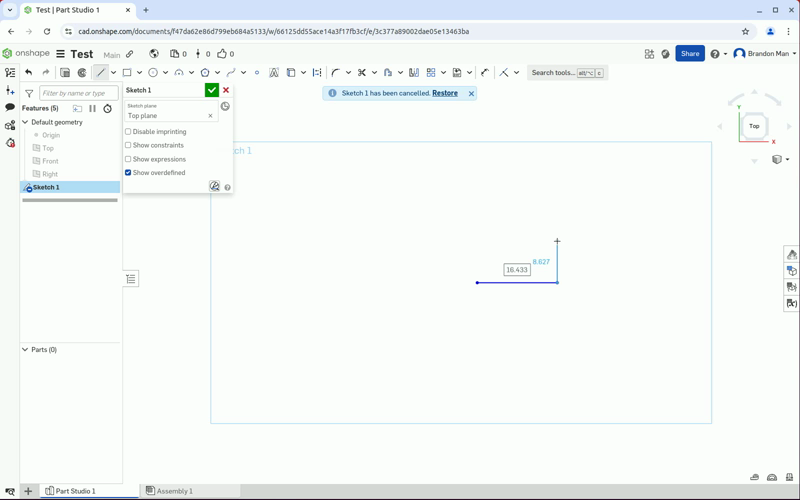
key_up(shift)
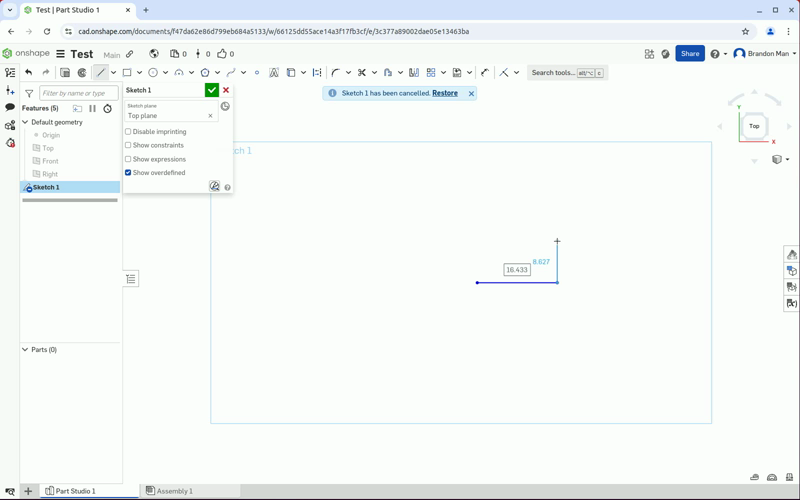
key_down(shift)
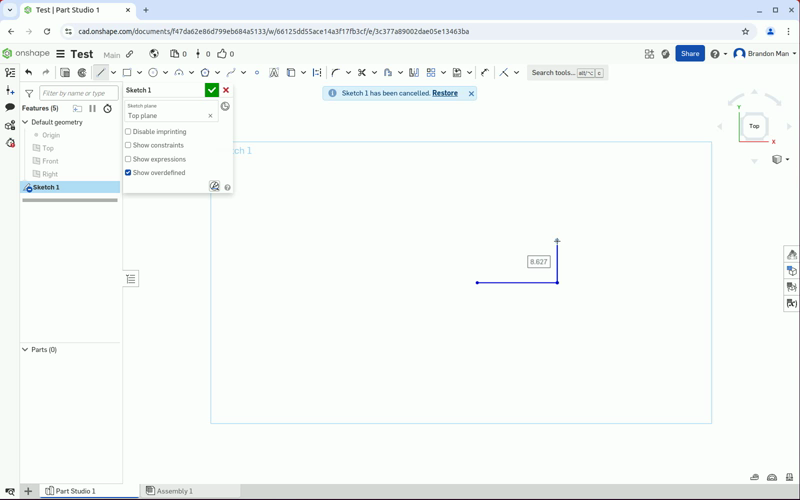
mouse_move(477, 240)
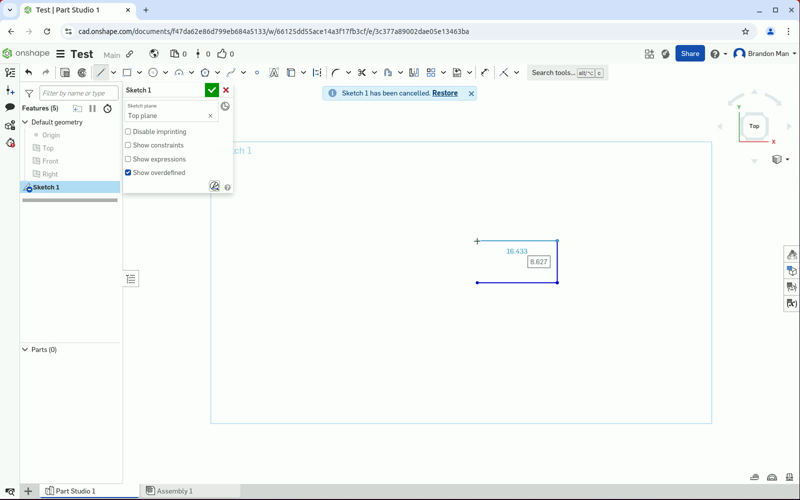
click(477, 240)
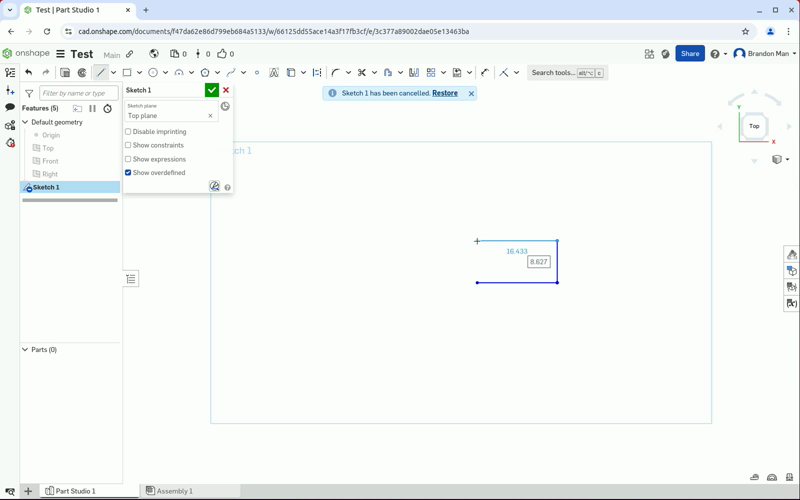
key_up(shift)
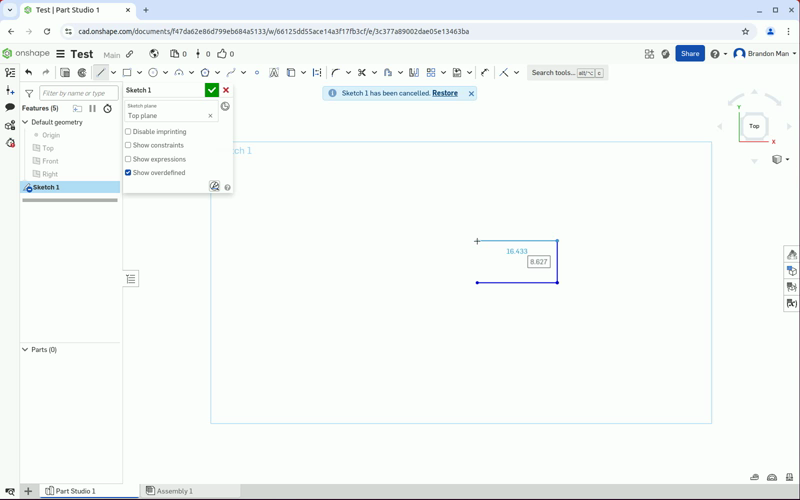
mouse_move(507, 240)
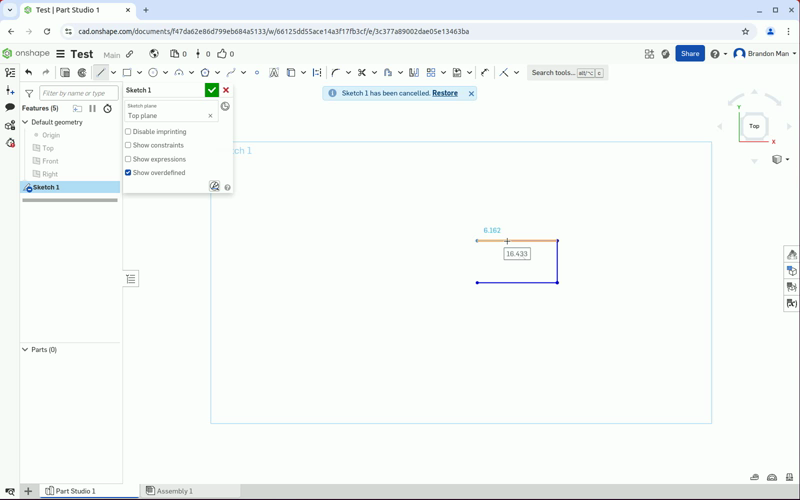
key_down(shift)
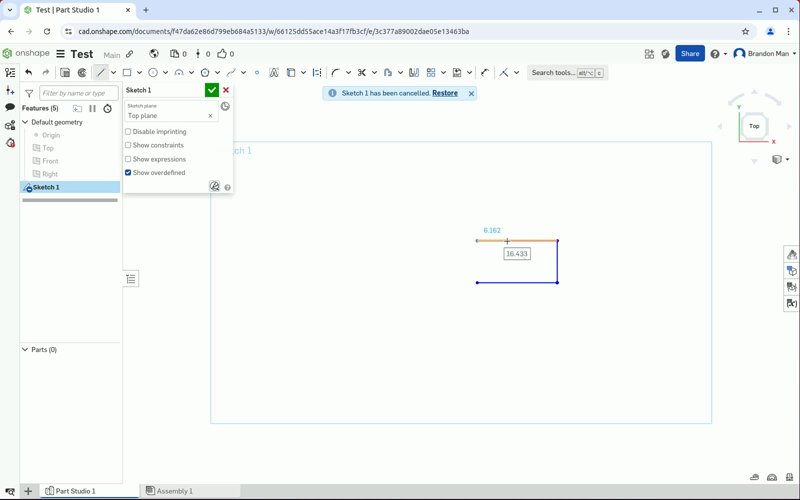
mouse_move(477, 282)
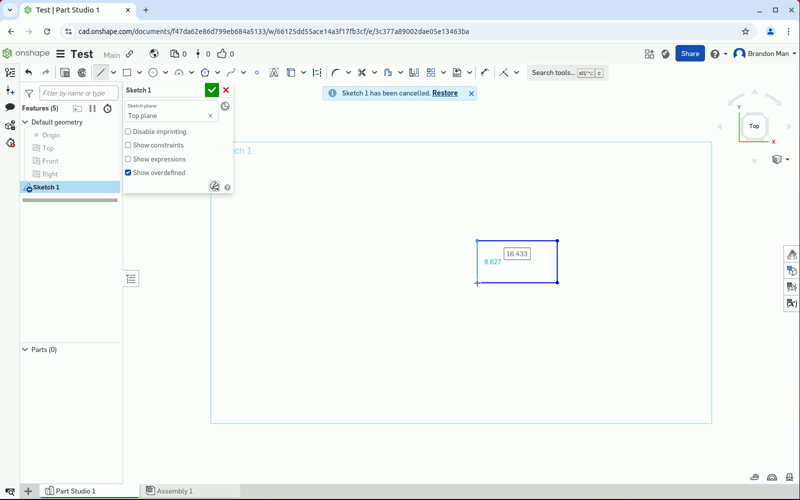
key_up(shift)
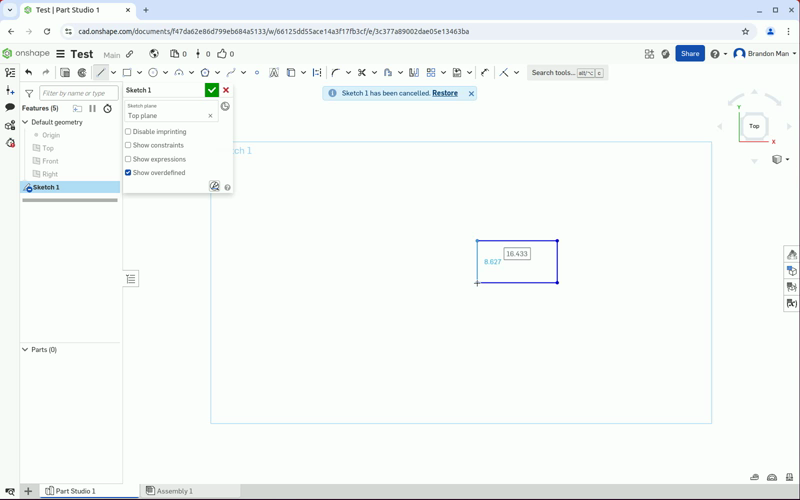
click(477, 282)
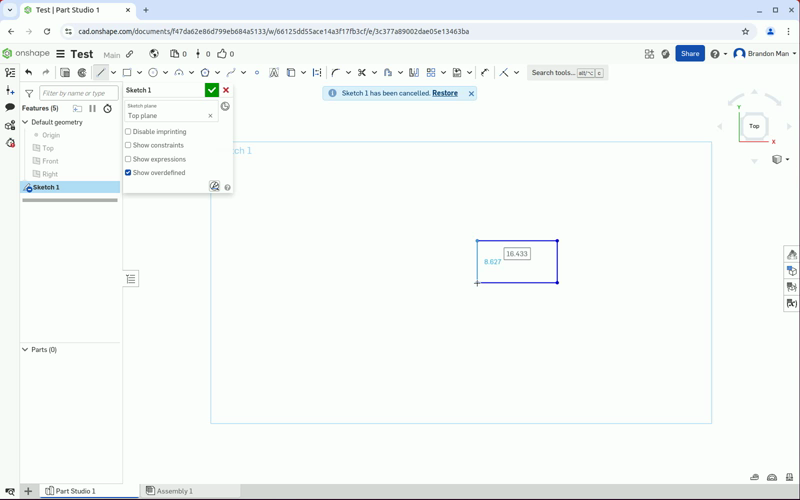
key(esc)
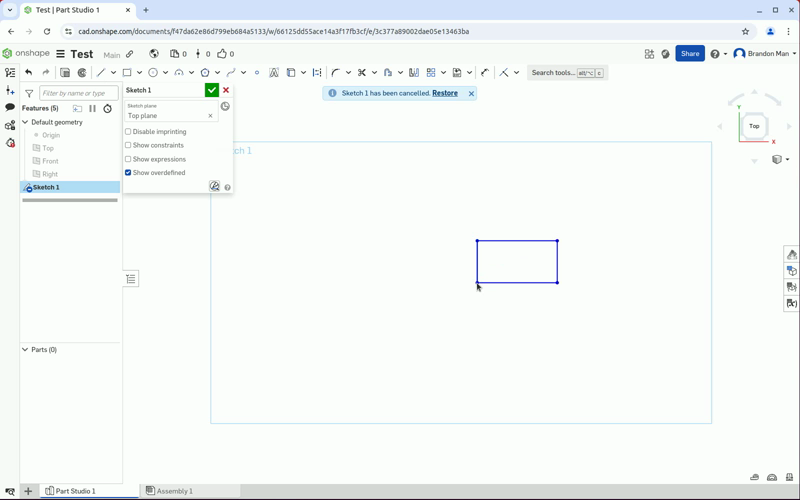
mouse_move(520, 277)
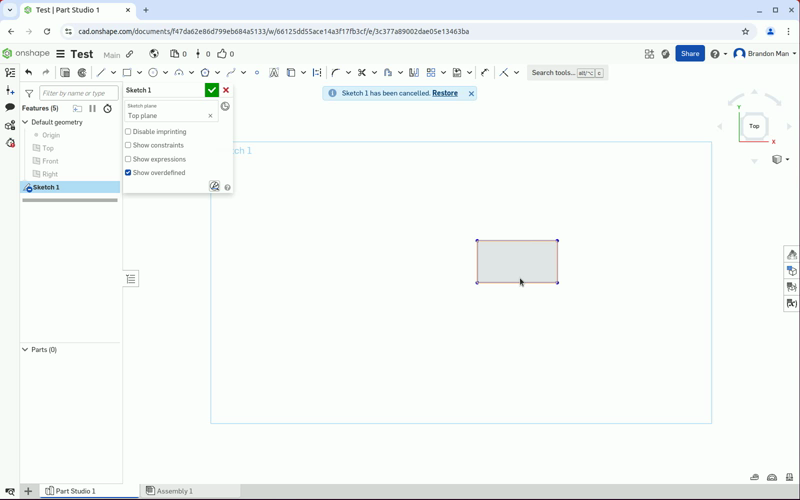
click(520, 277)
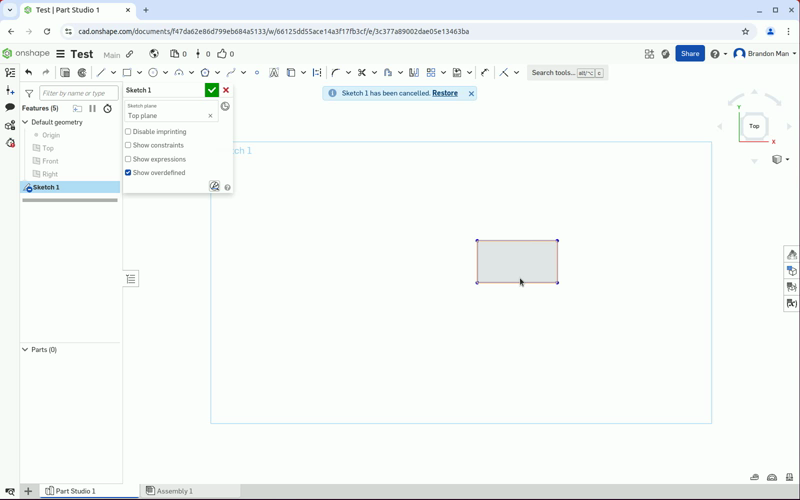
mouse_move(73, 352)
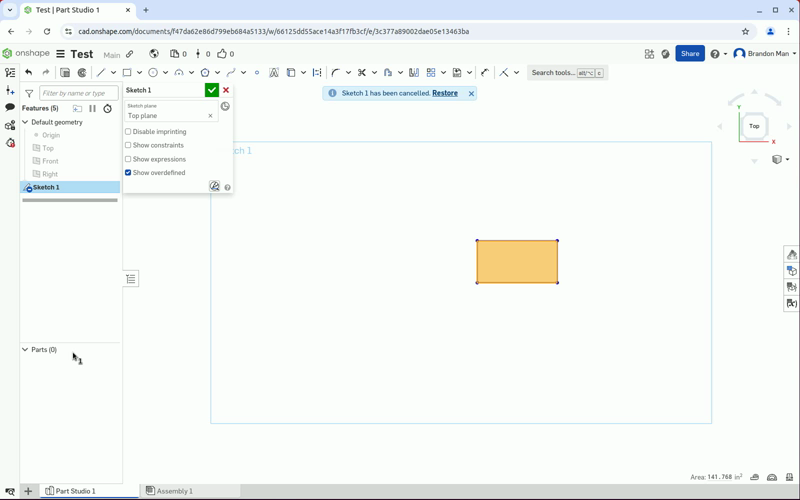
key(shift+y)
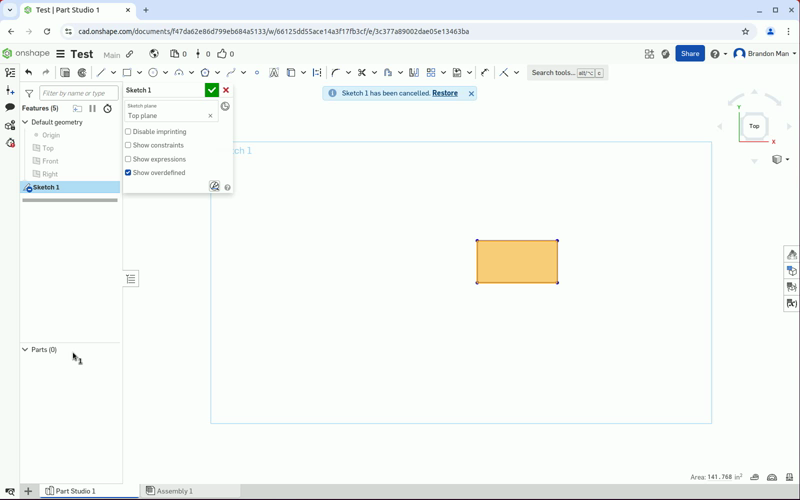
key(shift+e)
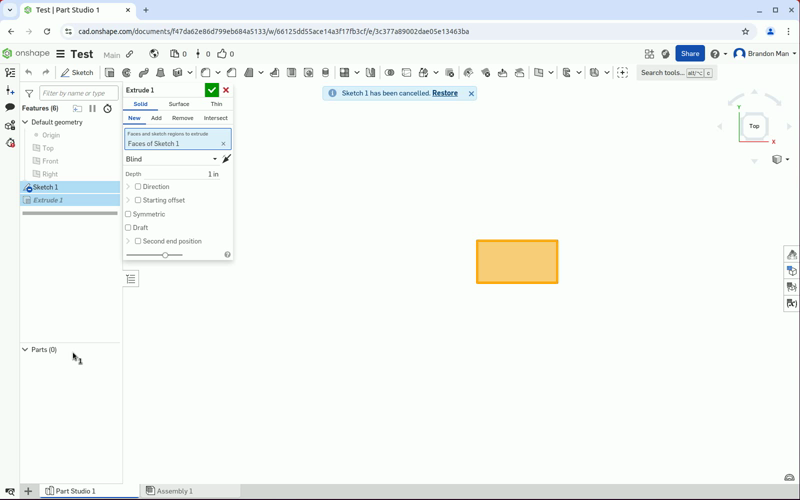
mouse_move(143, 106)
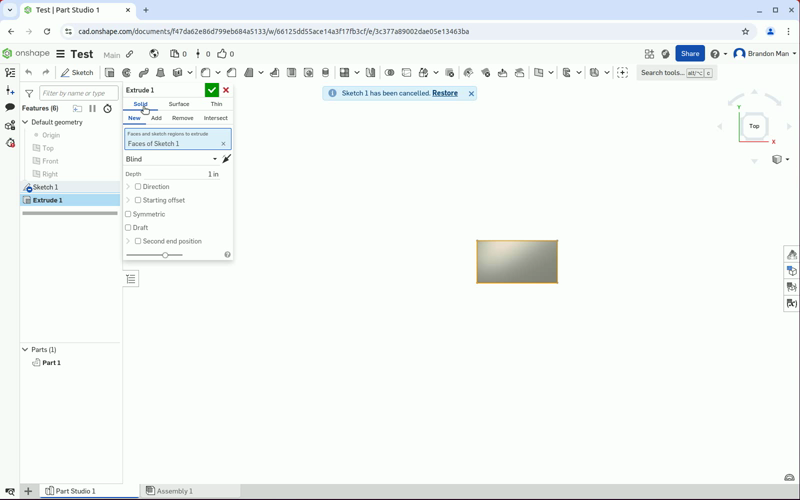
click(143, 106)
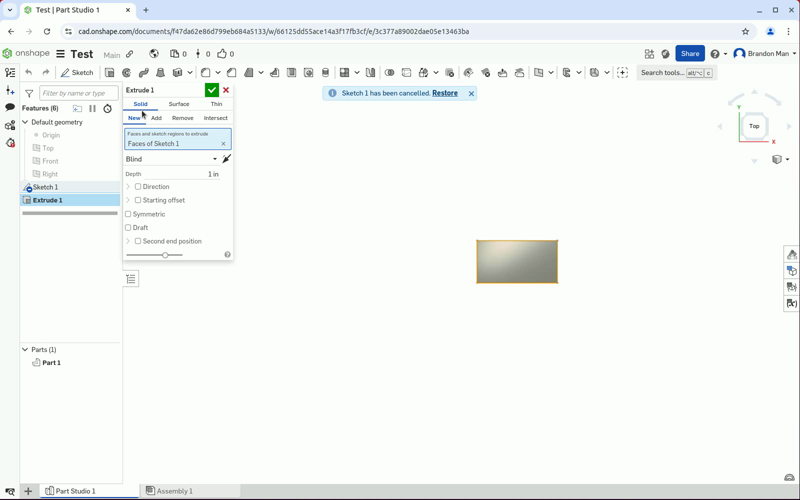
mouse_move(137, 120)
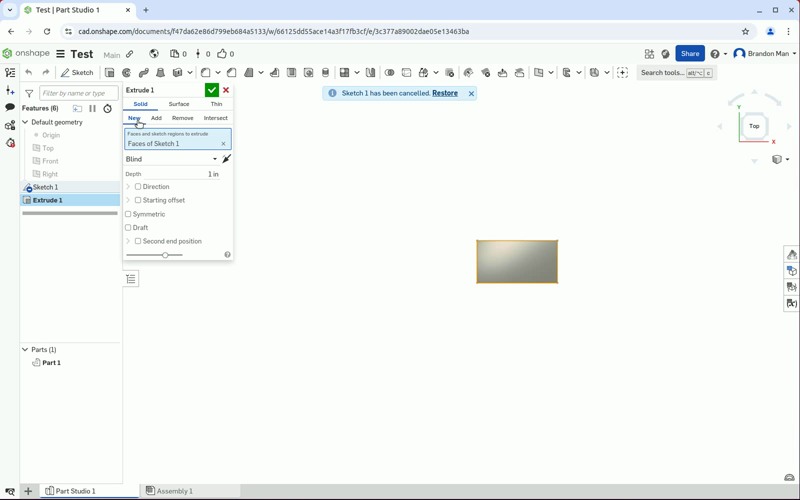
click(137, 120)
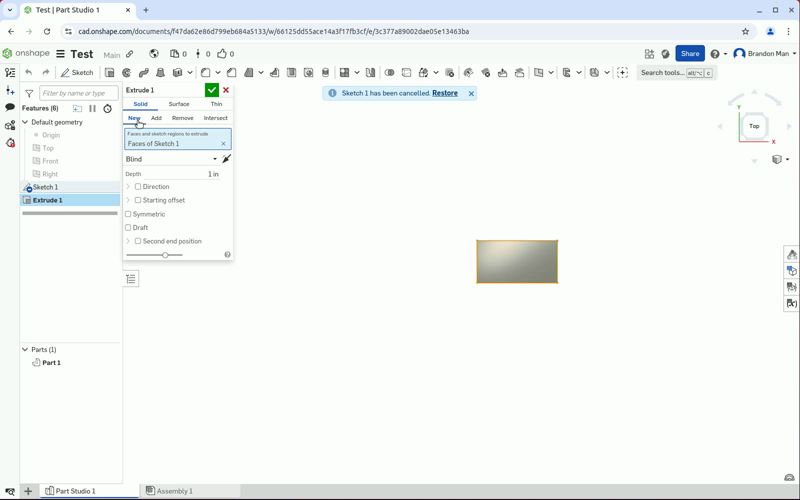
key(tab, 4)
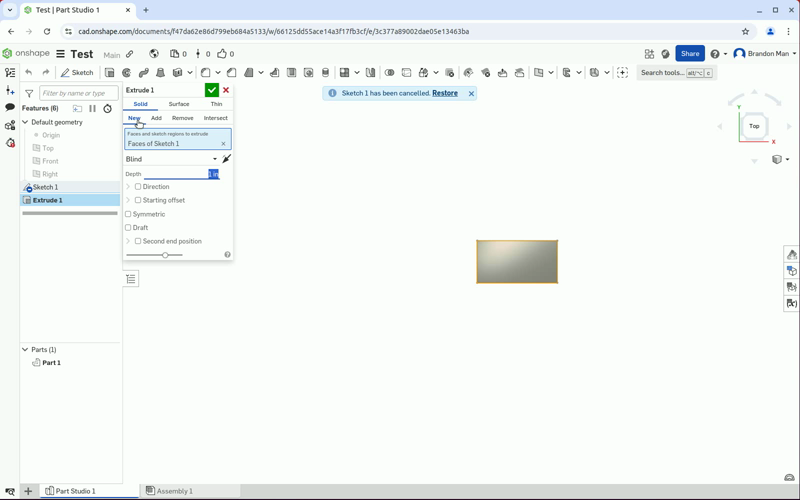
text(7.943)
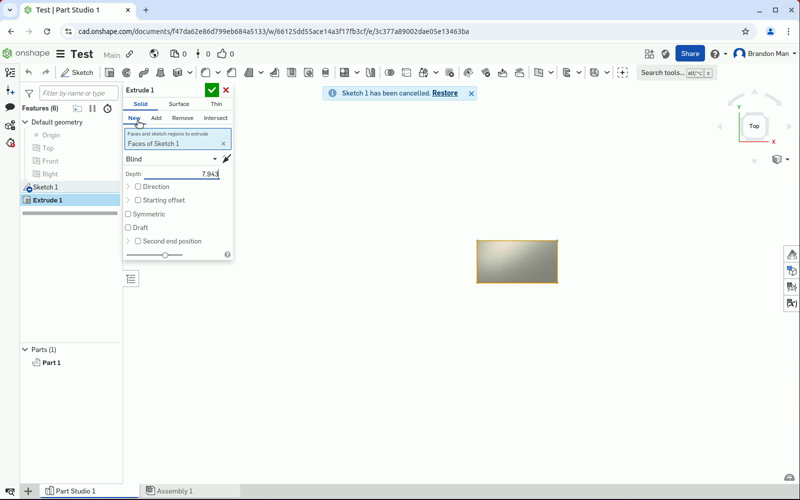
key(enter)
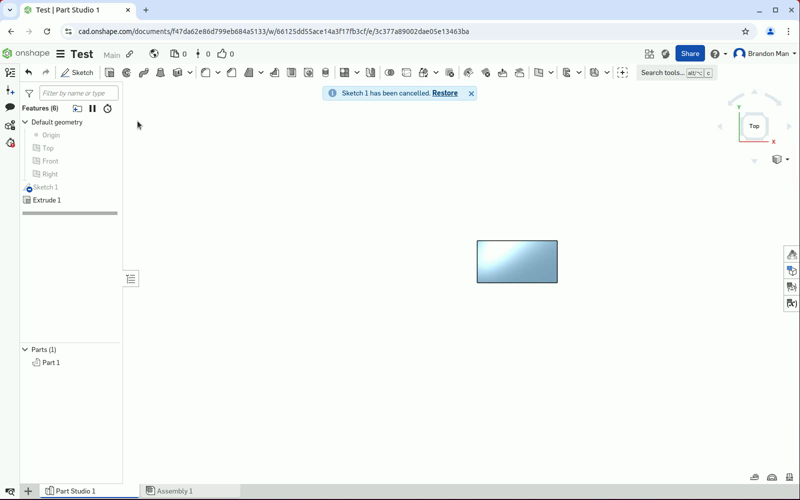
key(shift+h)
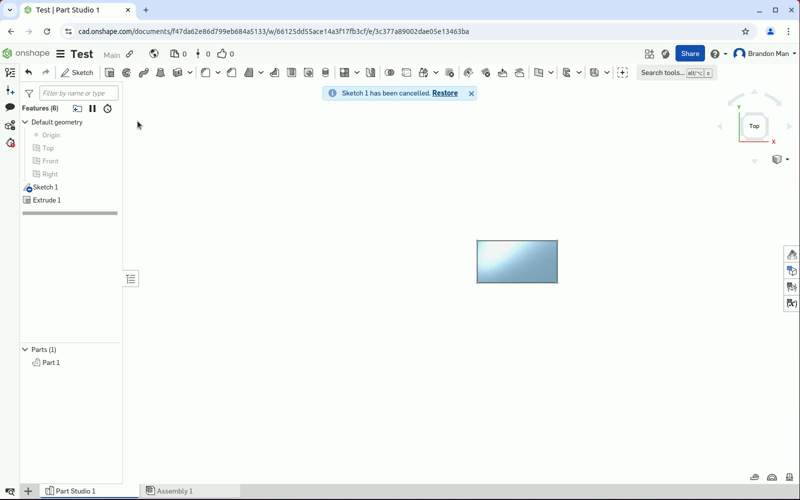
key(shift+h)
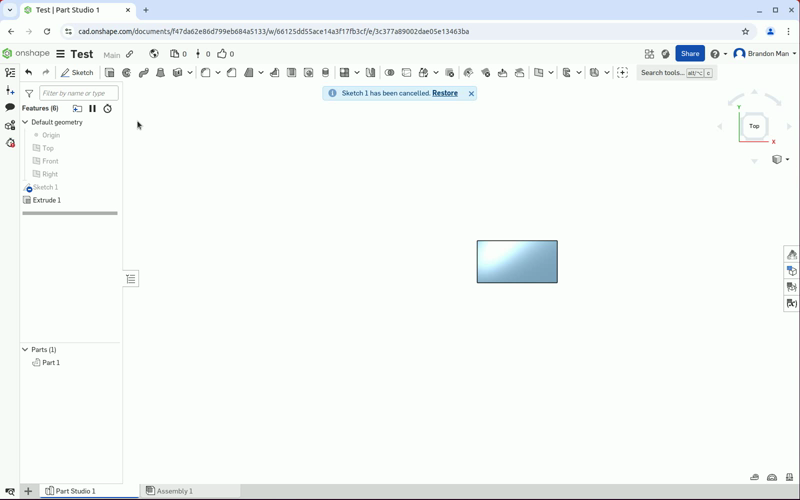
mouse_move(73, 189)
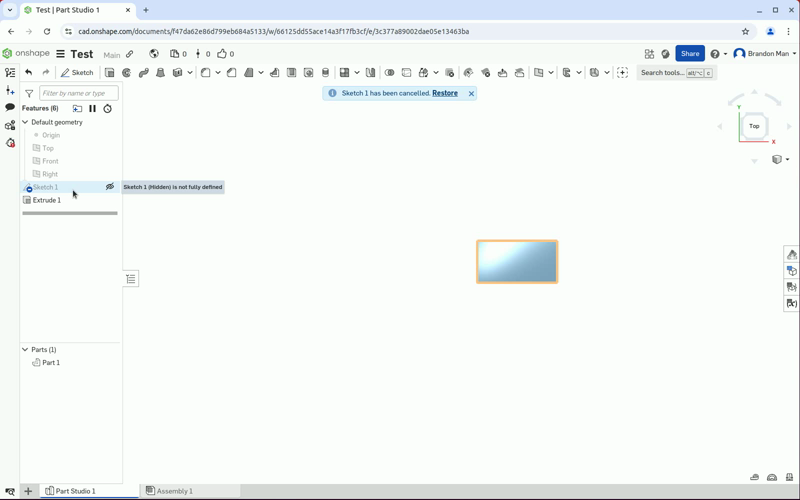
click(73, 189)
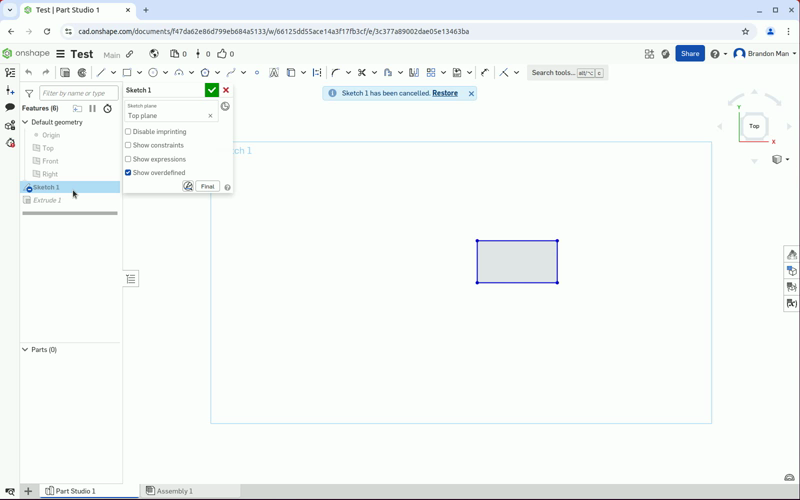
mouse_move(229, 92)
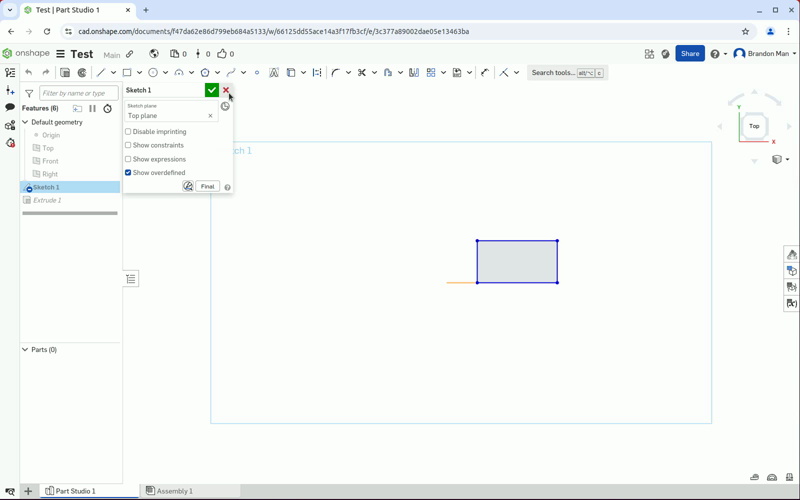
click(229, 92)
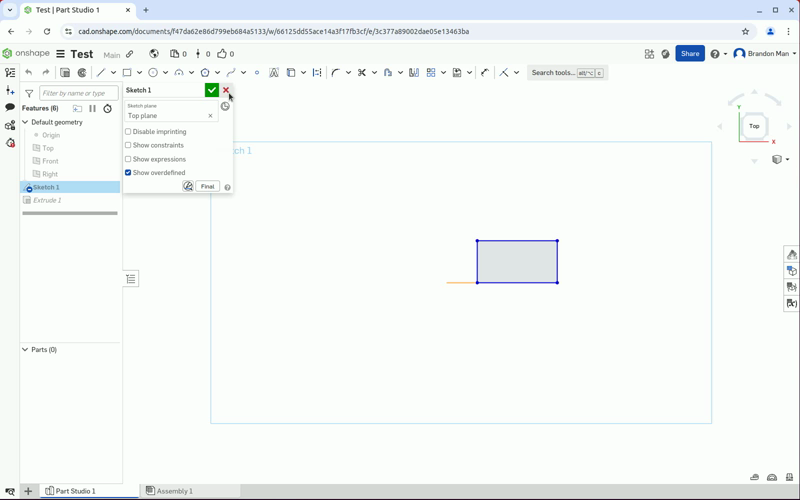
key(shift+s)
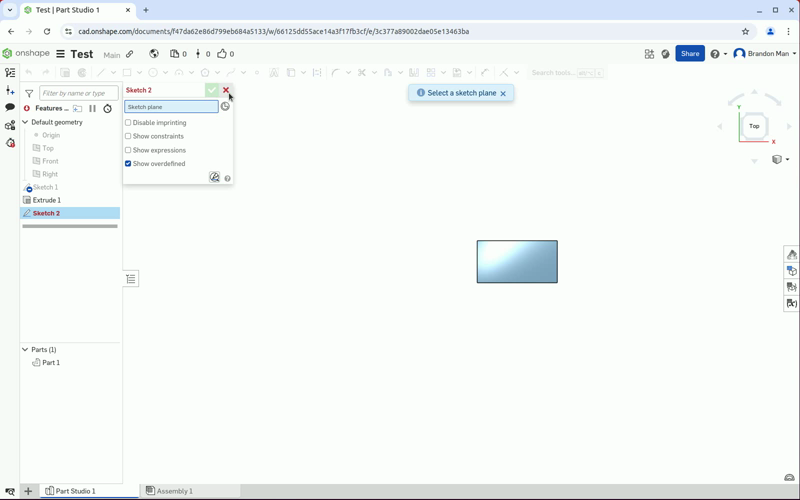
mouse_move(73, 150)
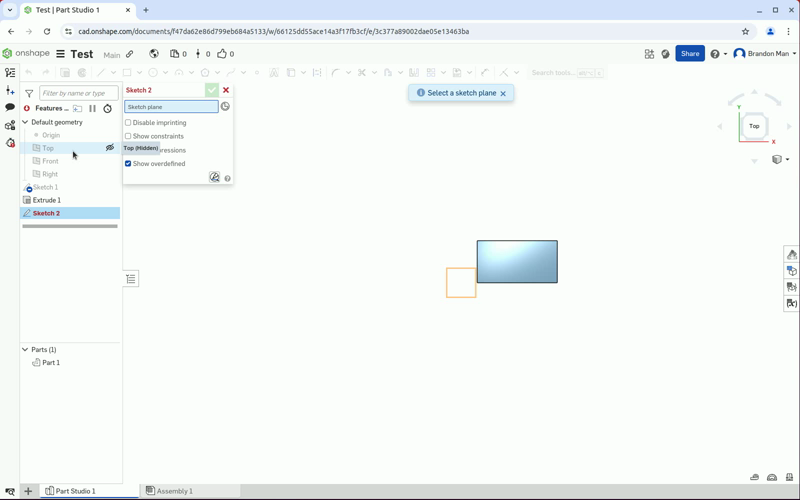
click(73, 150)
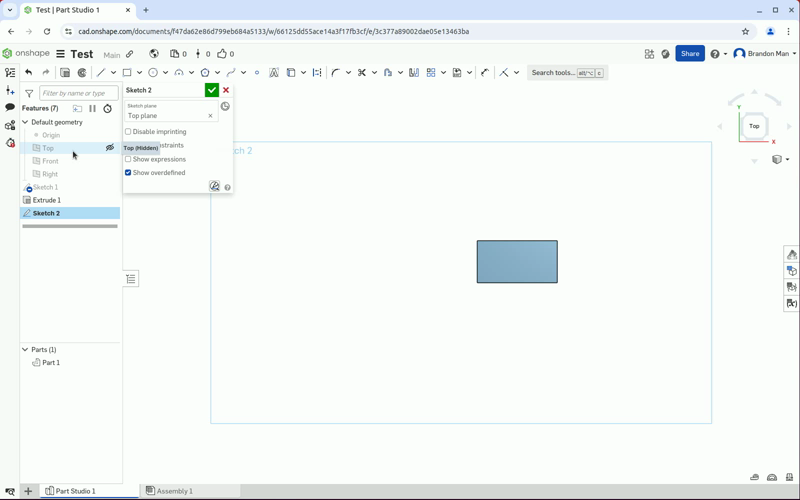
mouse_move(73, 352)
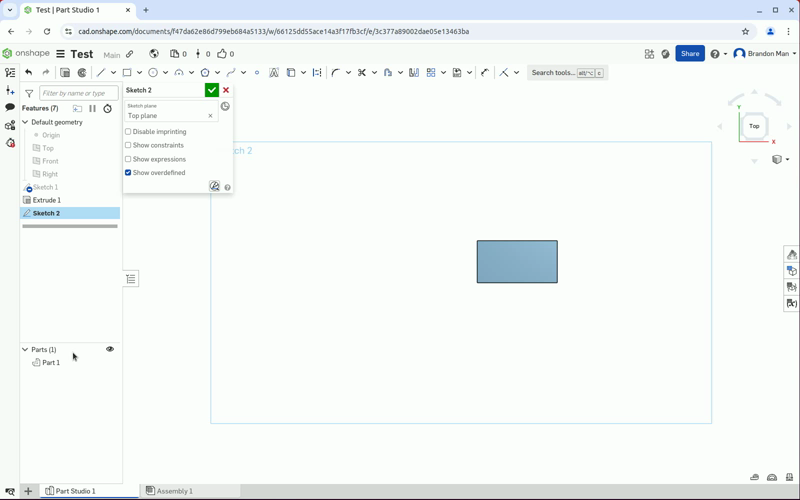
key(y)
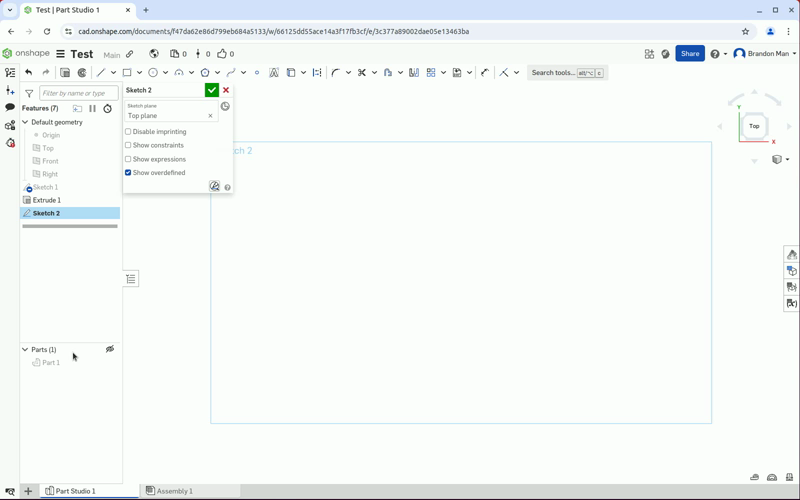
key(l)
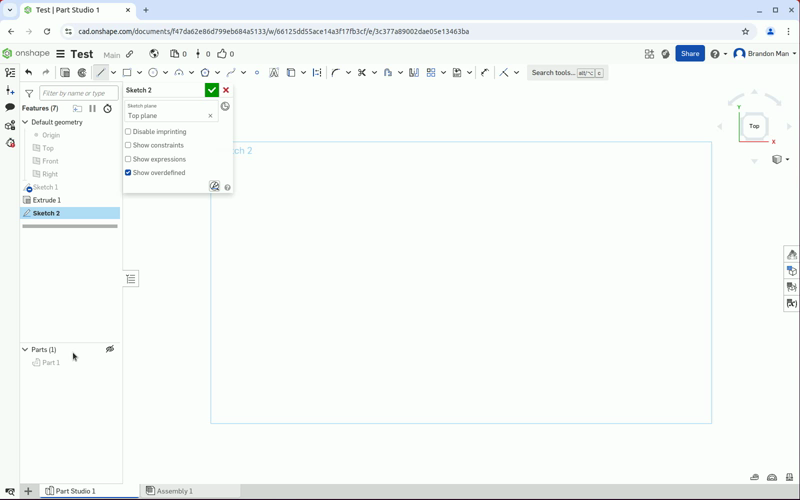
key_down(shift)
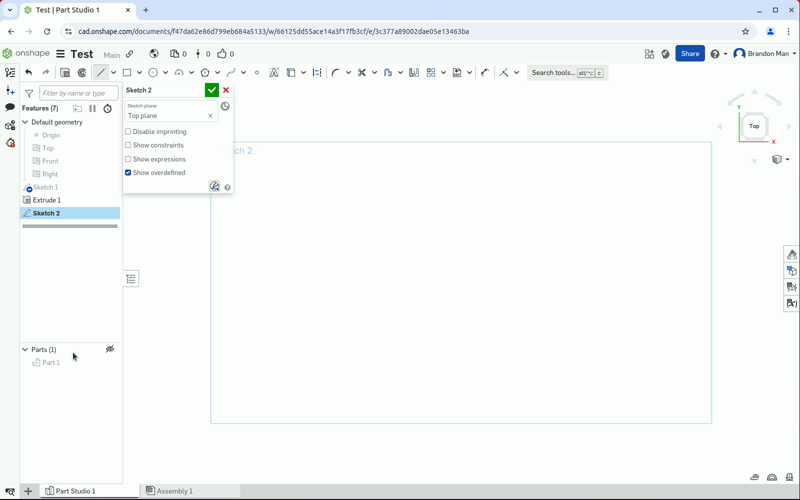
mouse_move(460, 282)
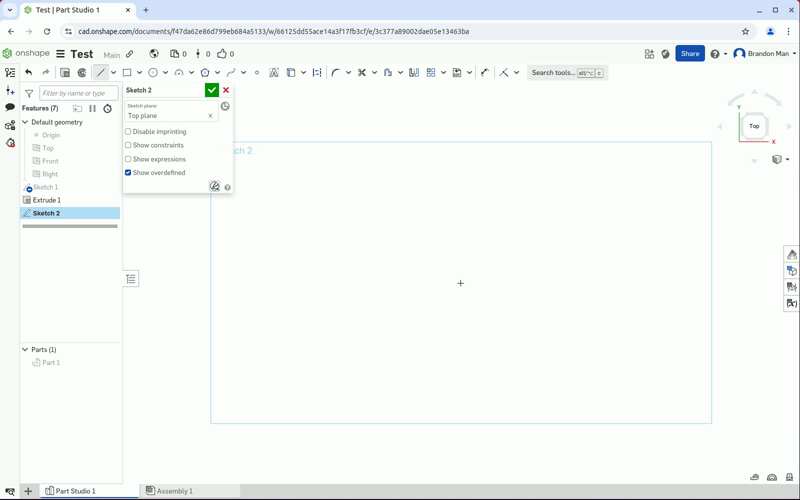
click(460, 282)
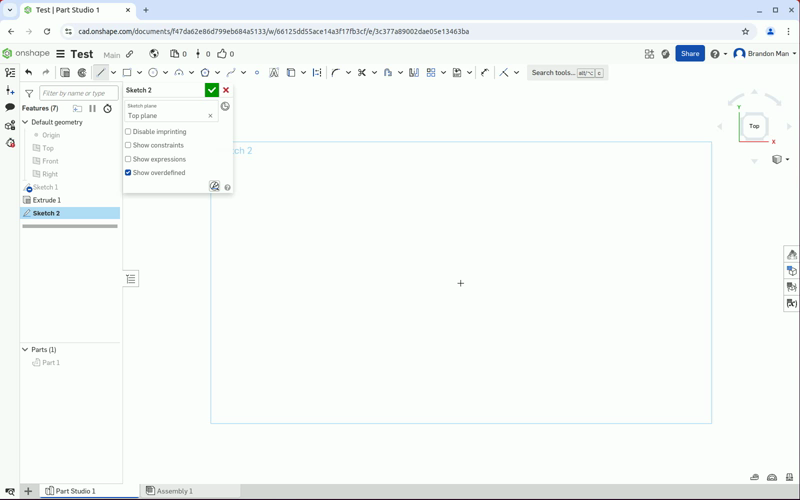
key_up(shift)
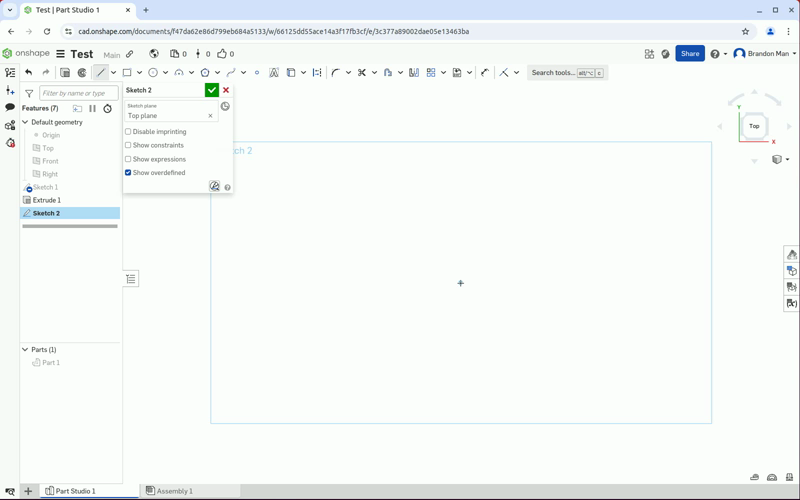
key_down(shift)
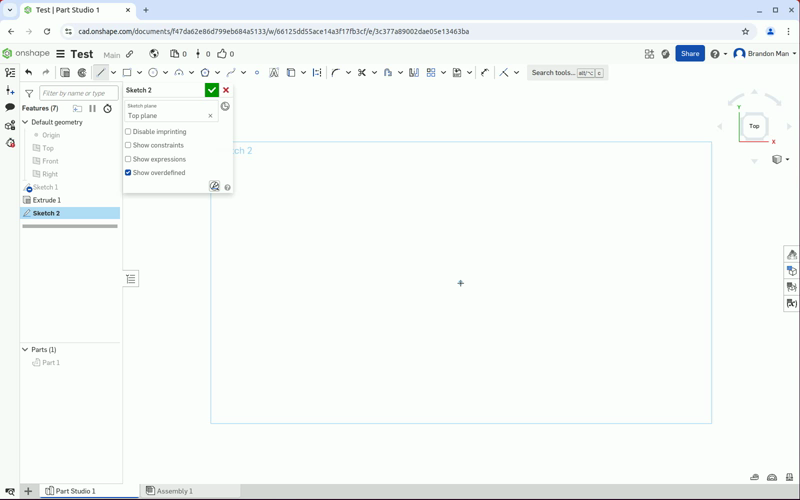
mouse_move(490, 282)
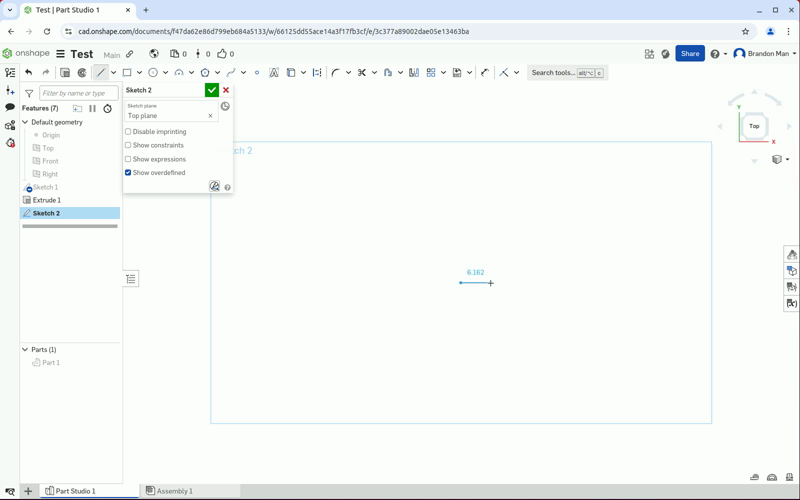
mouse_move(477, 282)
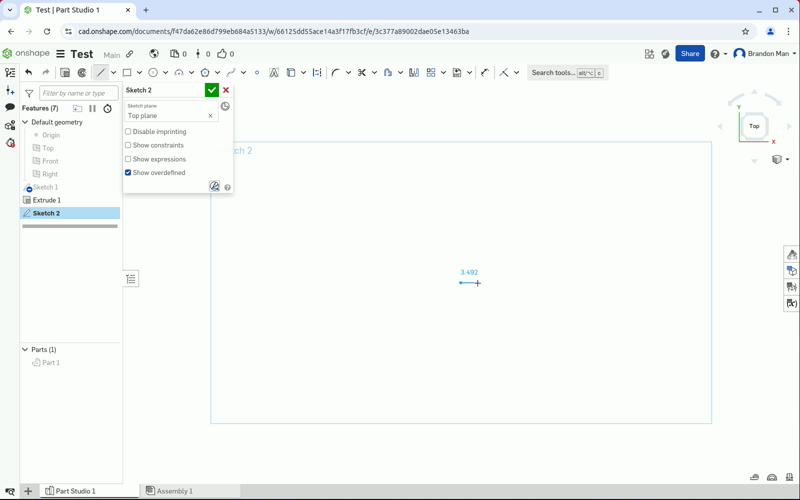
click(477, 282)
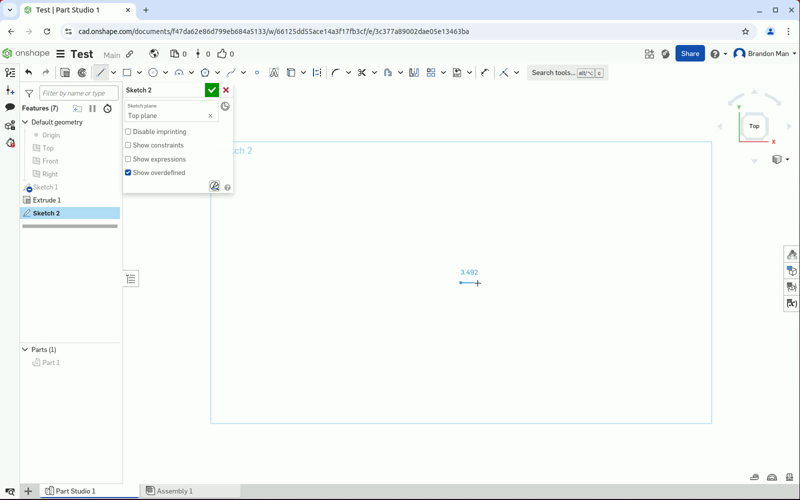
key_up(shift)
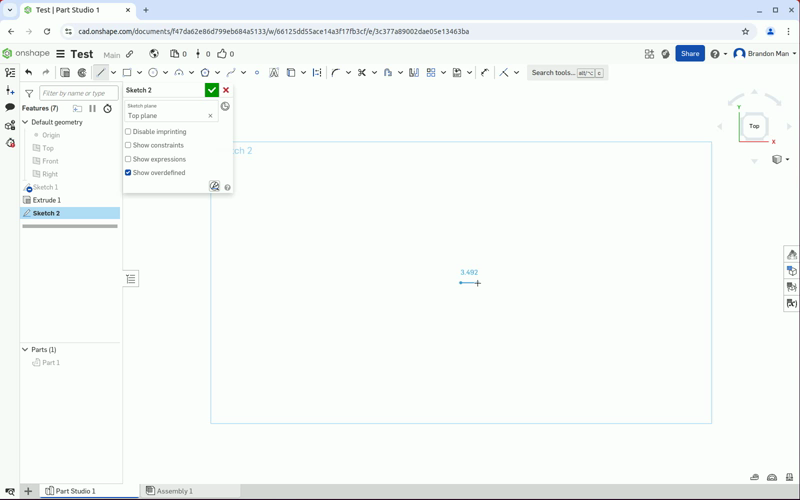
key_down(shift)
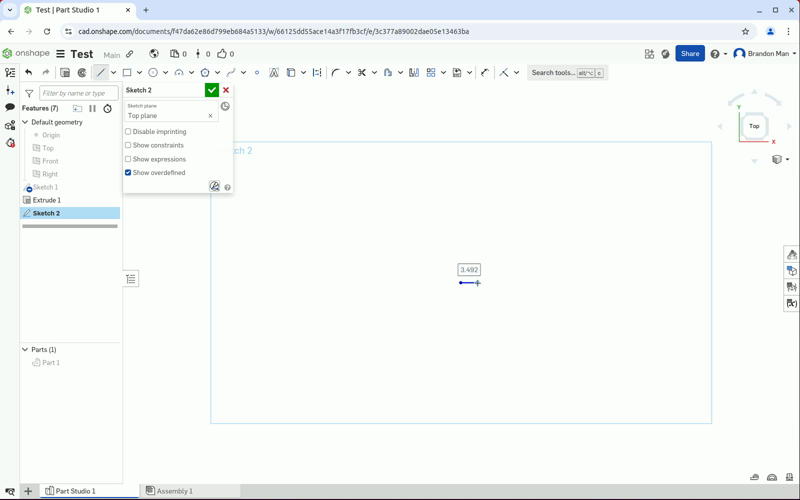
mouse_move(507, 282)
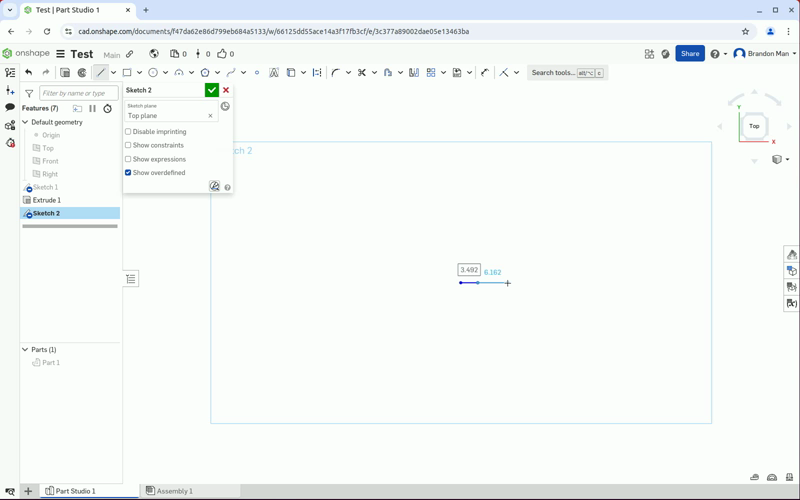
mouse_move(477, 240)
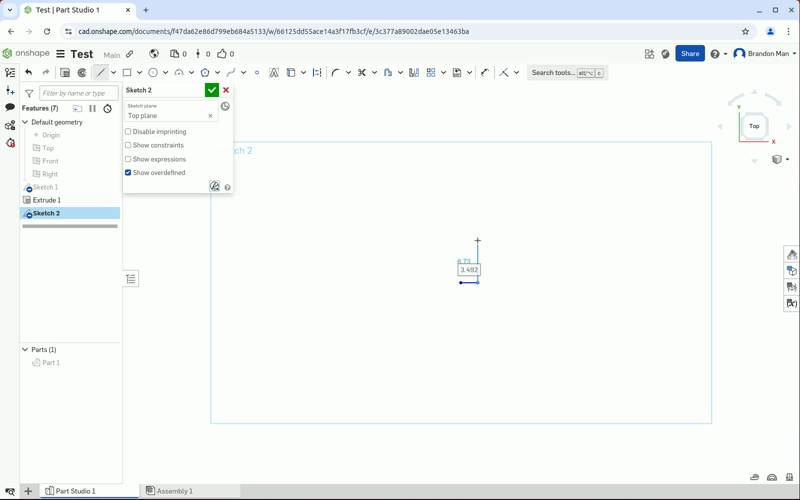
click(477, 240)
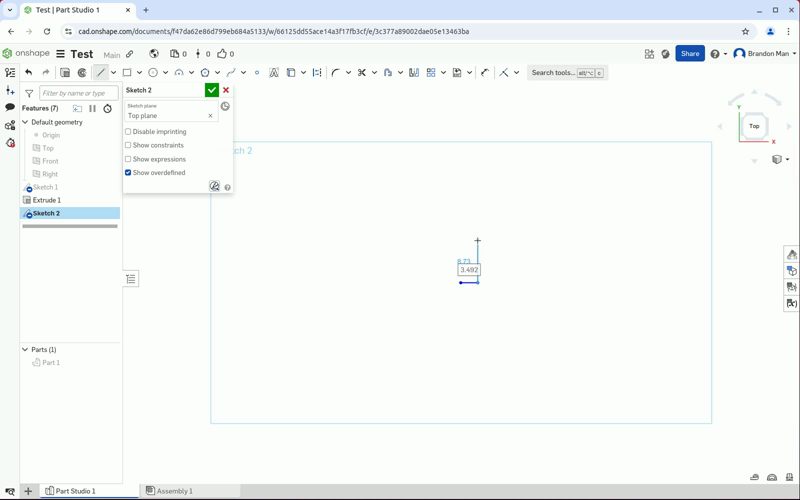
key_up(shift)
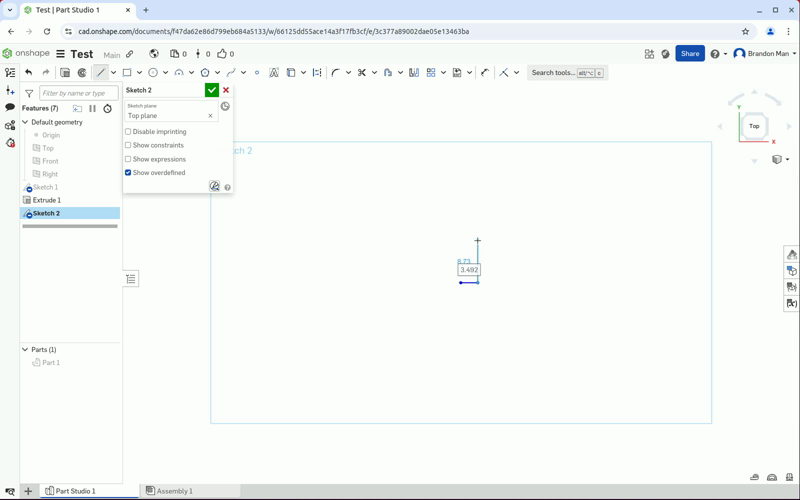
key_down(shift)
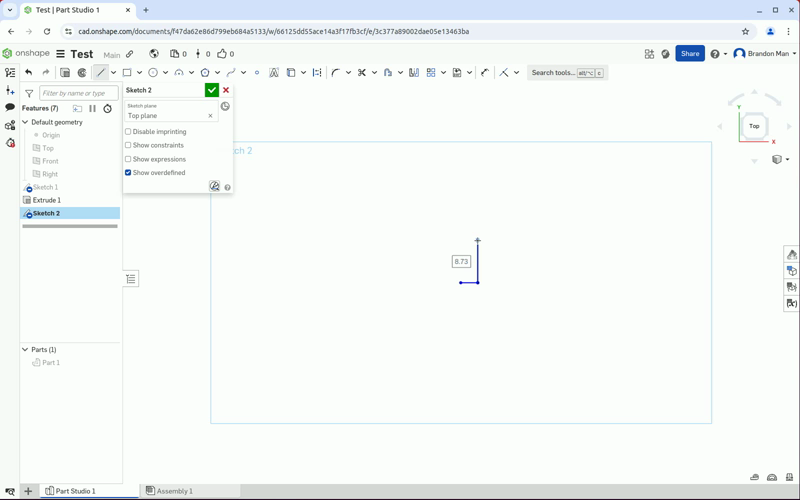
mouse_move(507, 240)
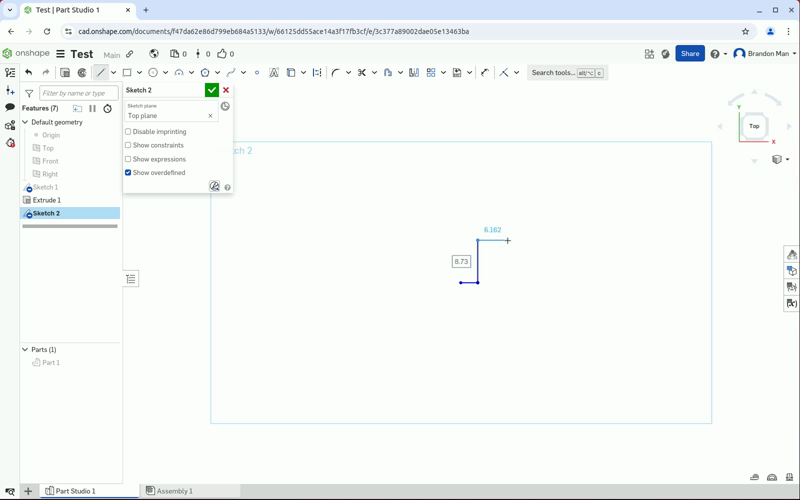
mouse_move(460, 240)
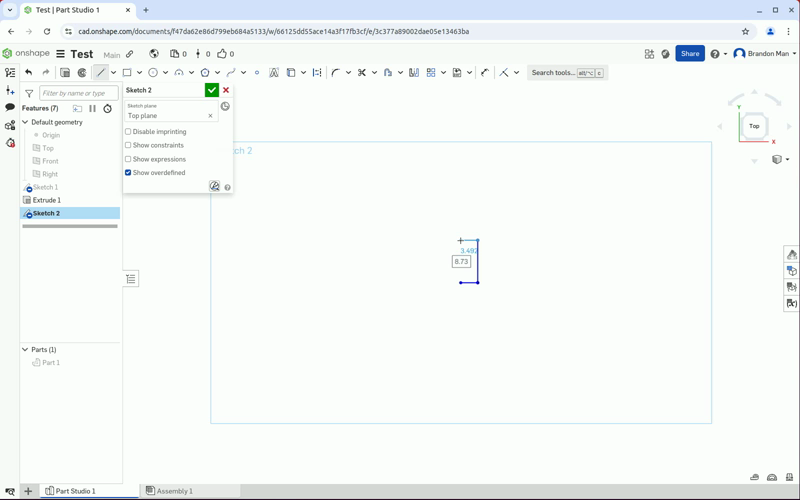
click(460, 240)
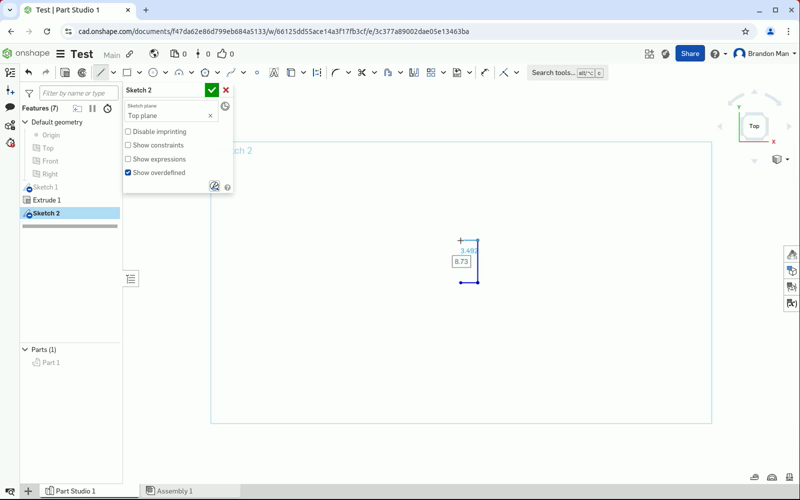
key_up(shift)
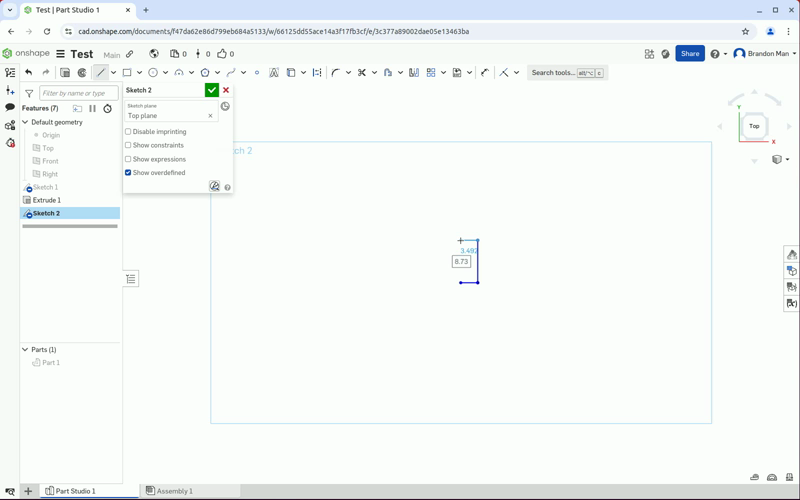
mouse_move(490, 240)
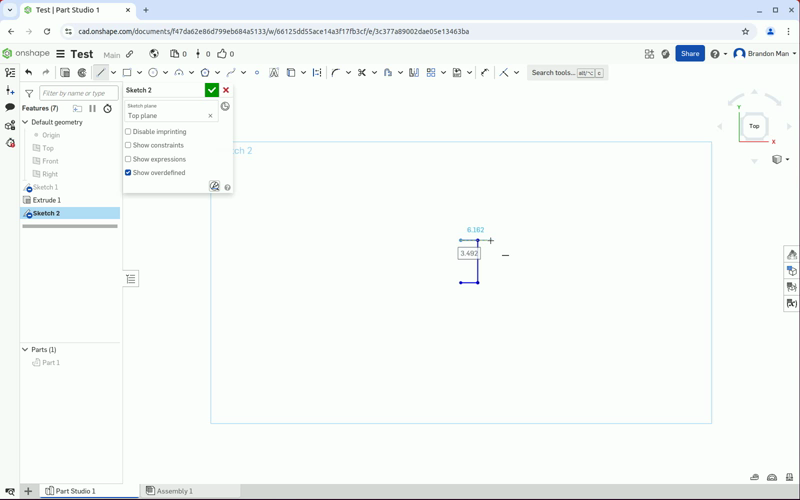
key_down(shift)
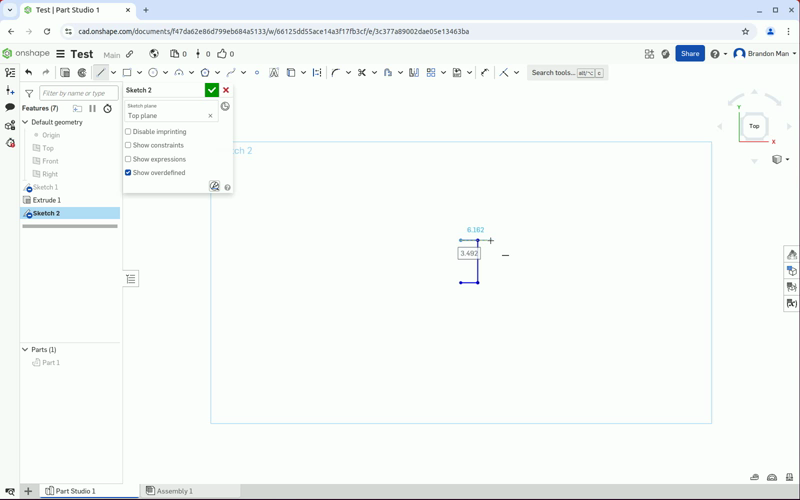
mouse_move(460, 282)
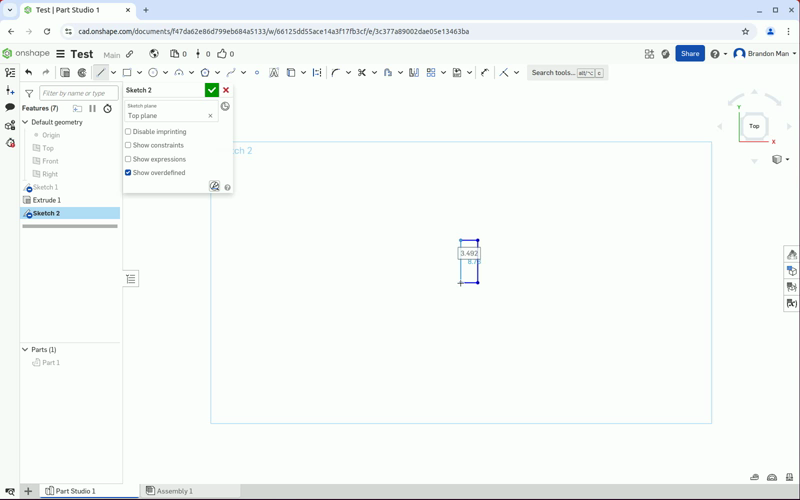
key_up(shift)
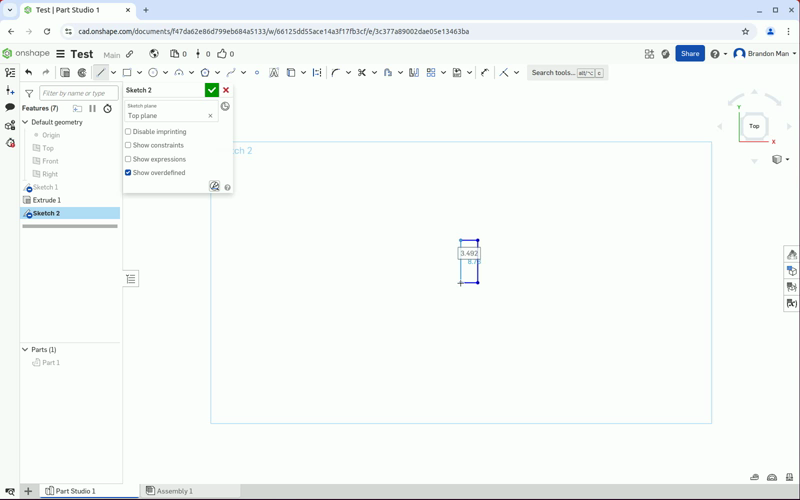
click(460, 282)
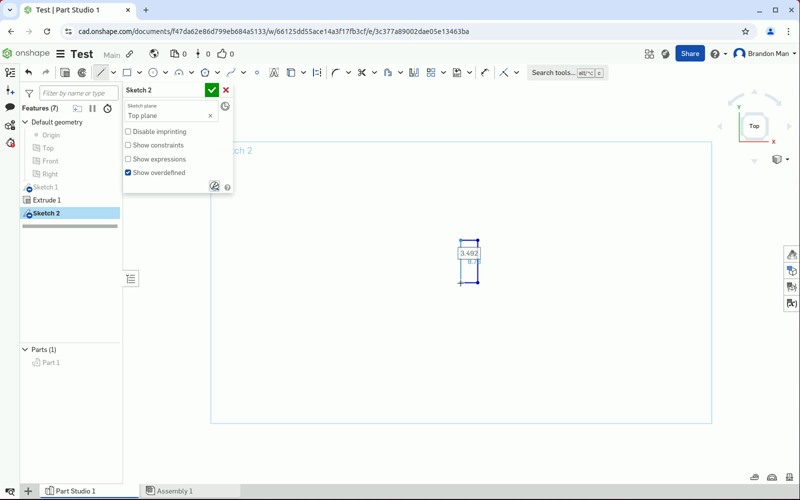
key(esc)
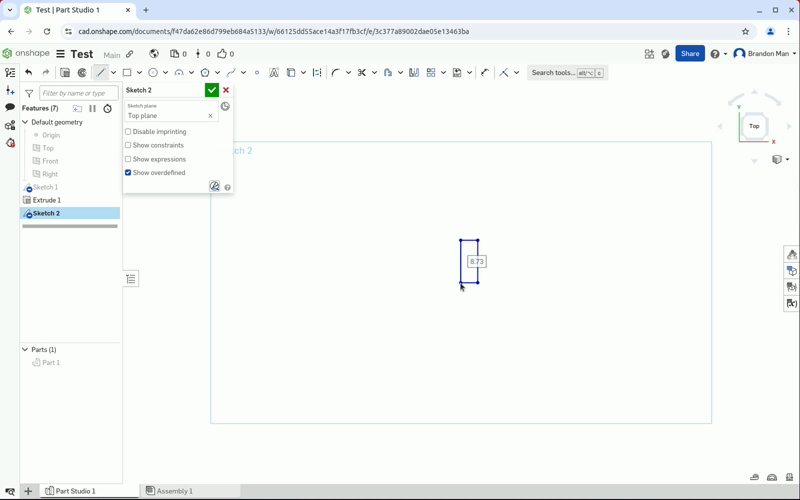
mouse_move(474, 251)
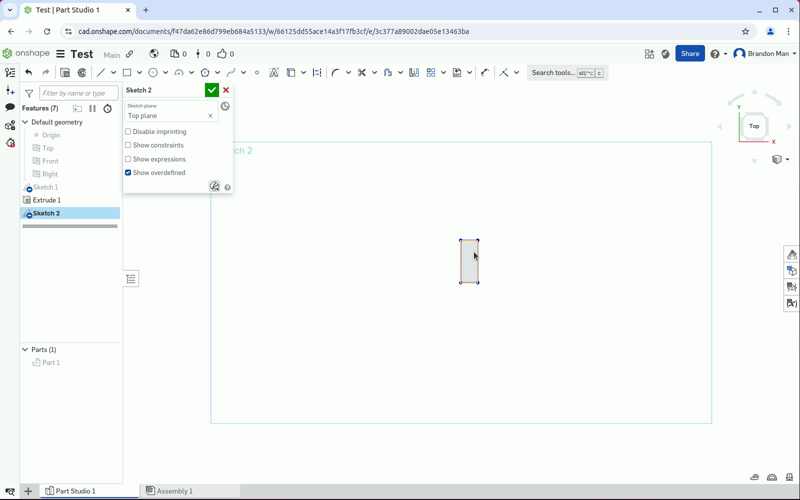
scroll(6)
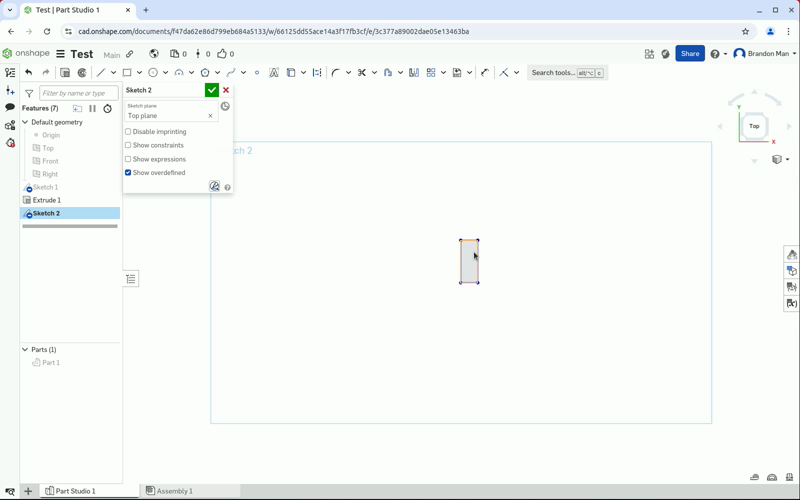
scroll(6)
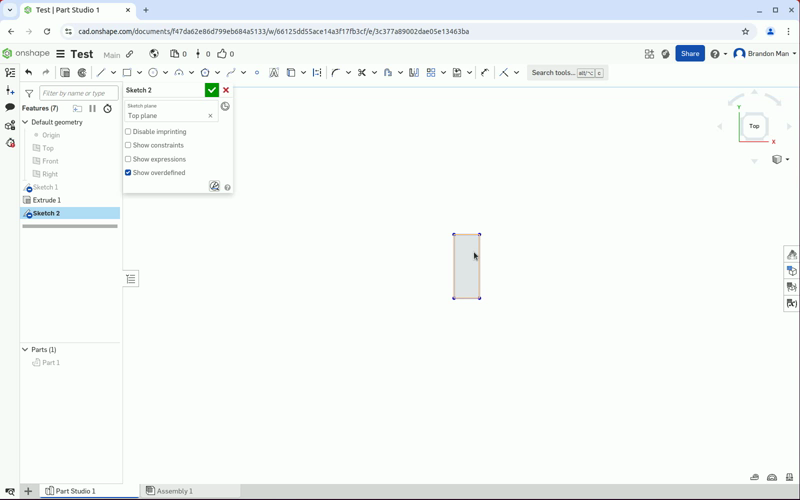
scroll(6)
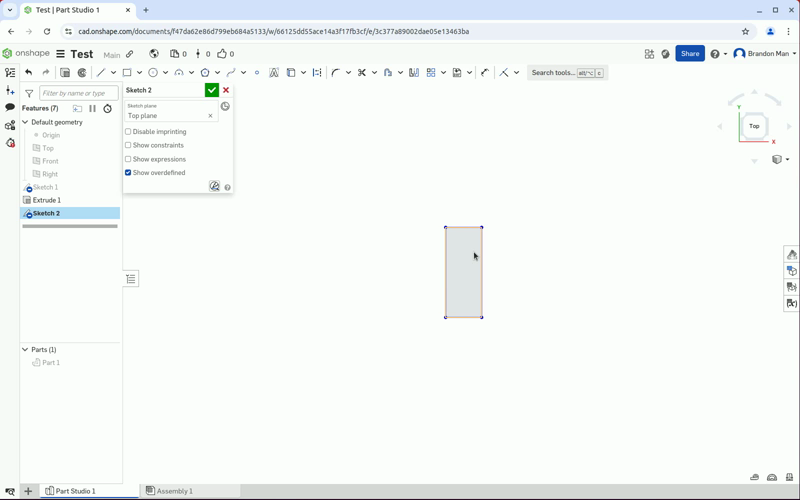
scroll(6)
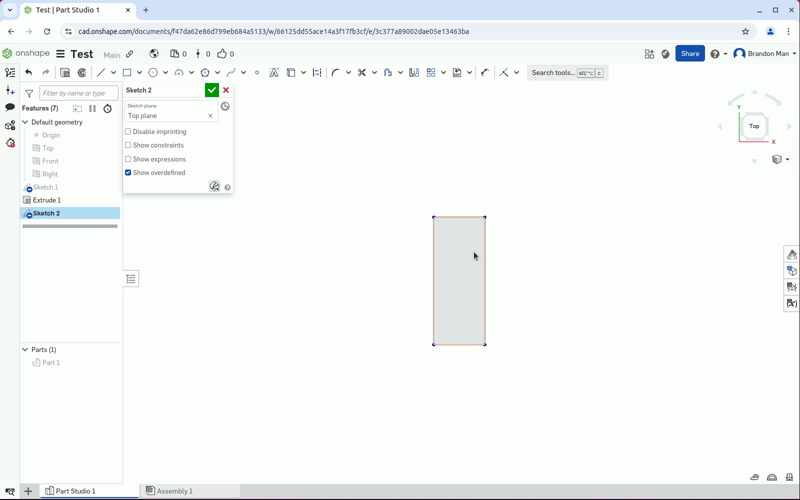
scroll(6)
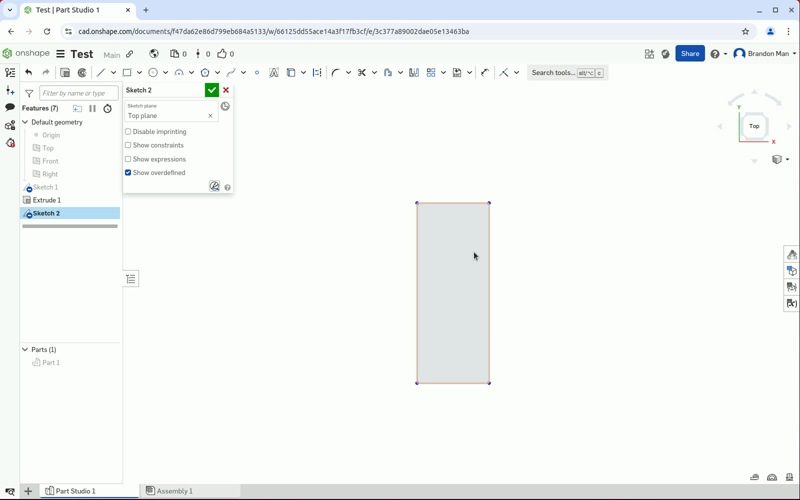
scroll(6)
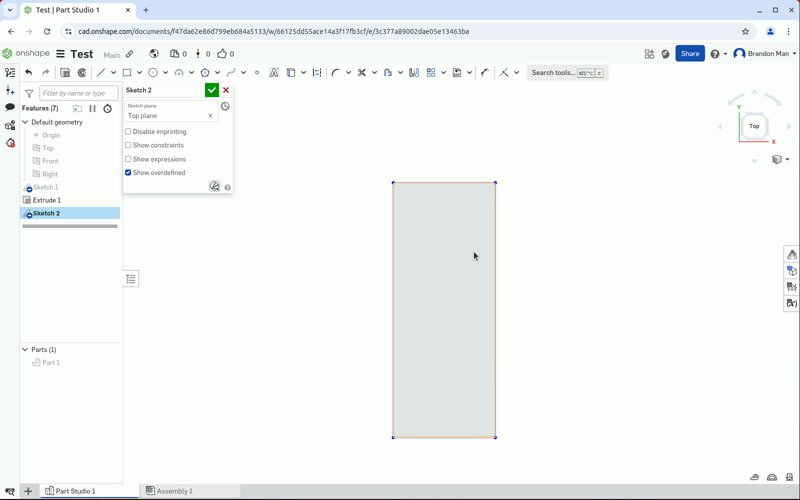
scroll(6)
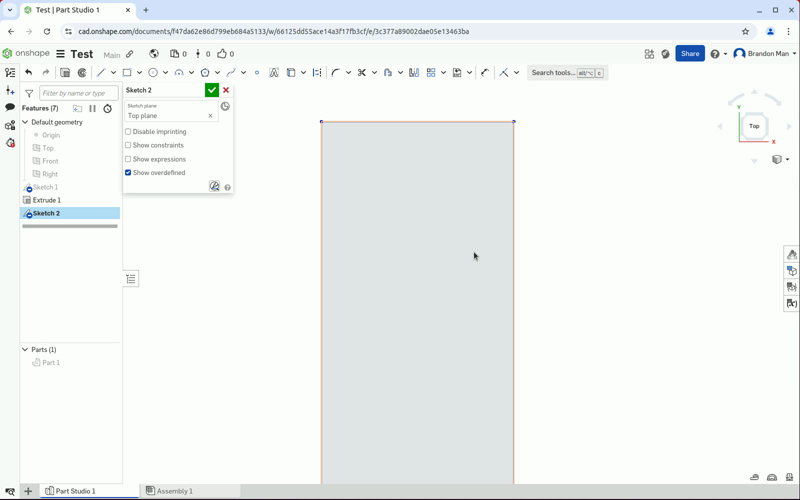
click(474, 251)
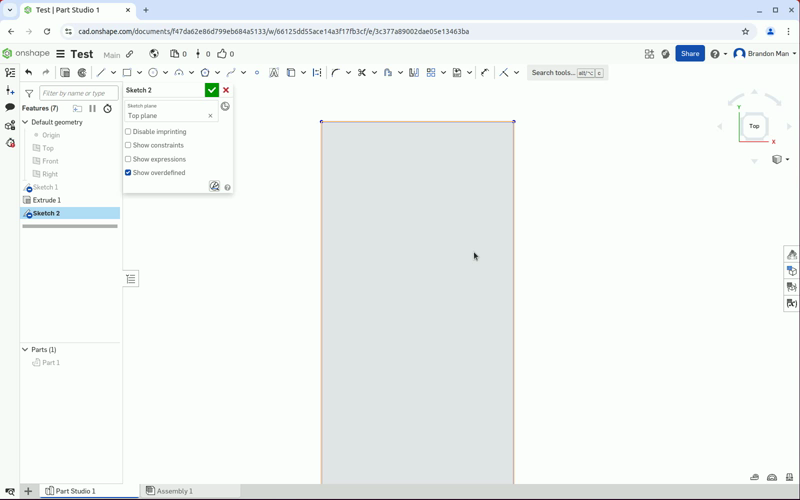
scroll(-6)
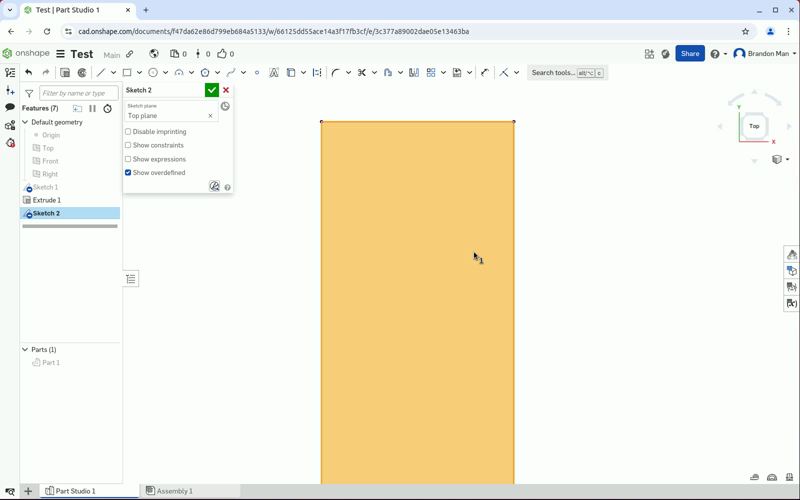
scroll(-6)
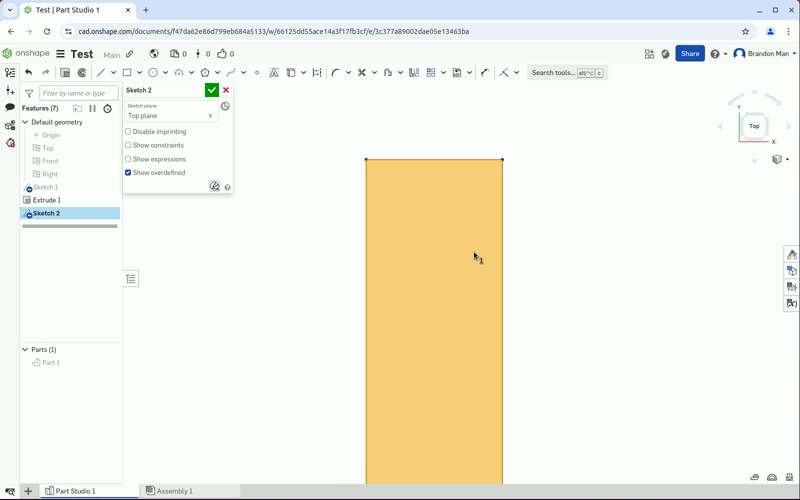
scroll(-6)
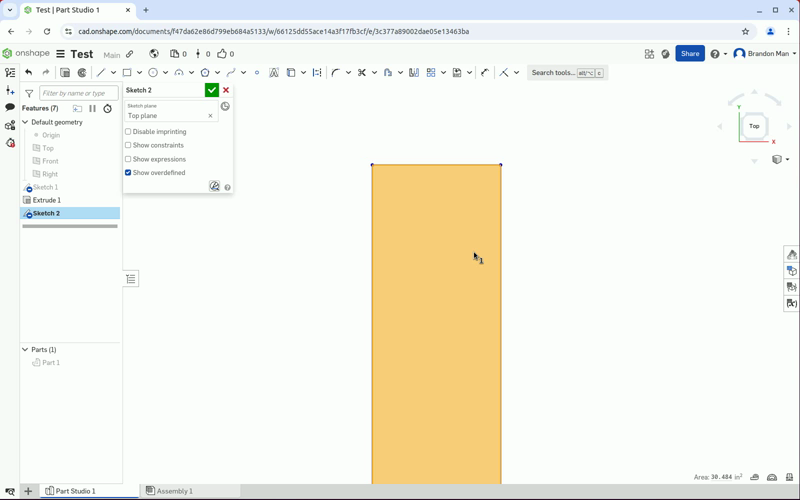
scroll(-6)
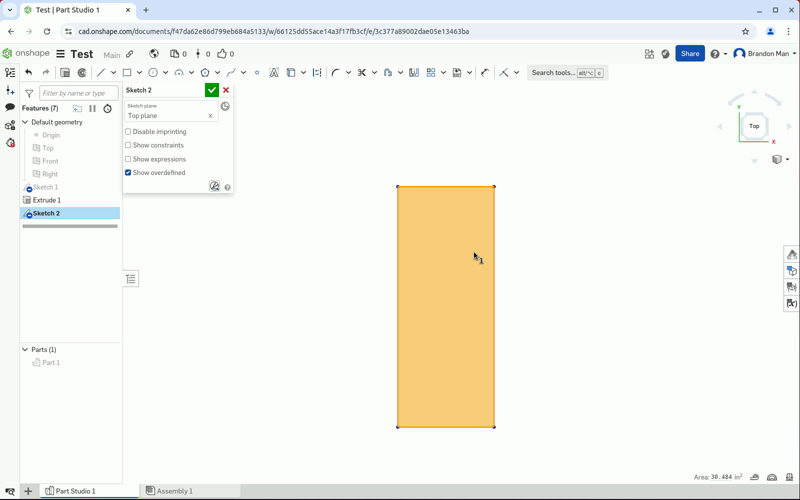
scroll(-6)
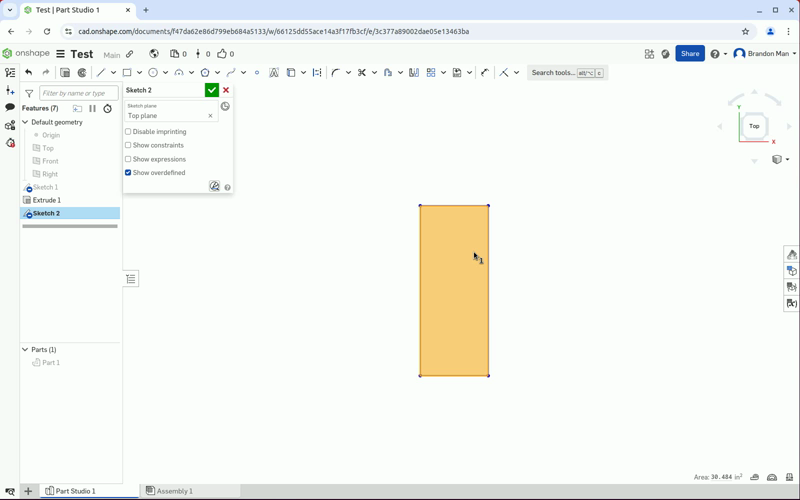
scroll(-6)
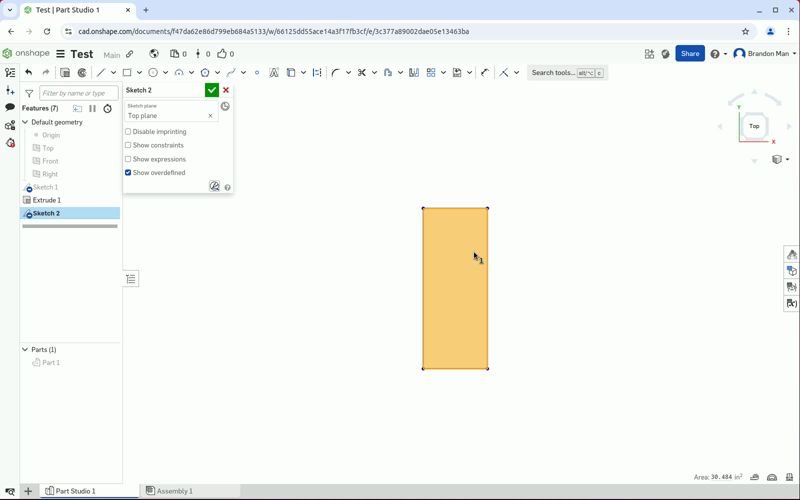
scroll(-6)
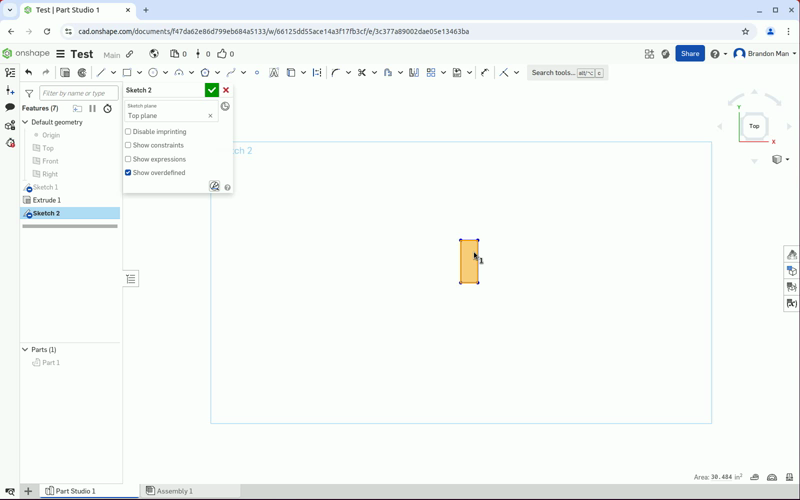
mouse_move(73, 352)
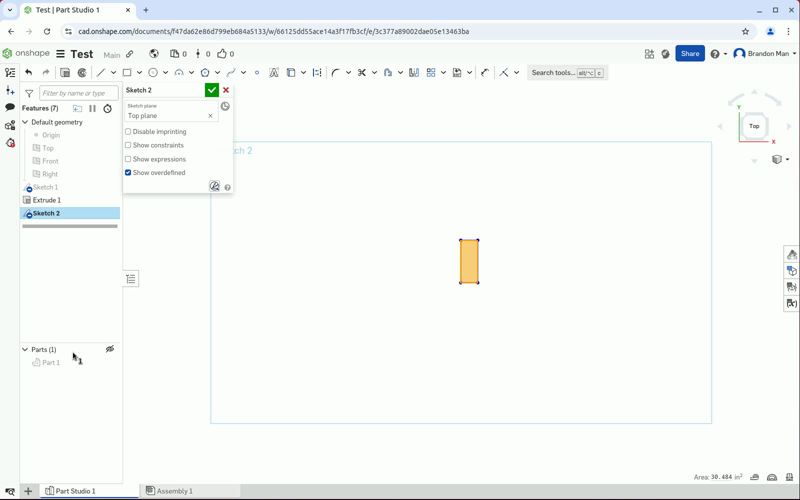
key(shift+y)
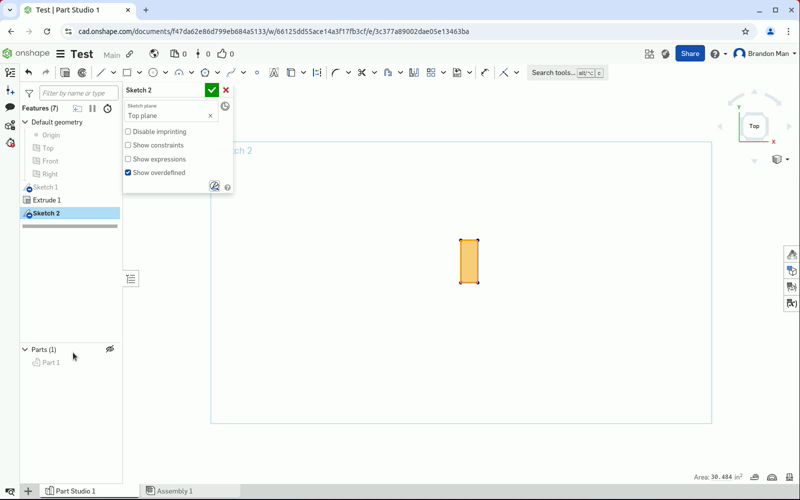
key(shift+e)
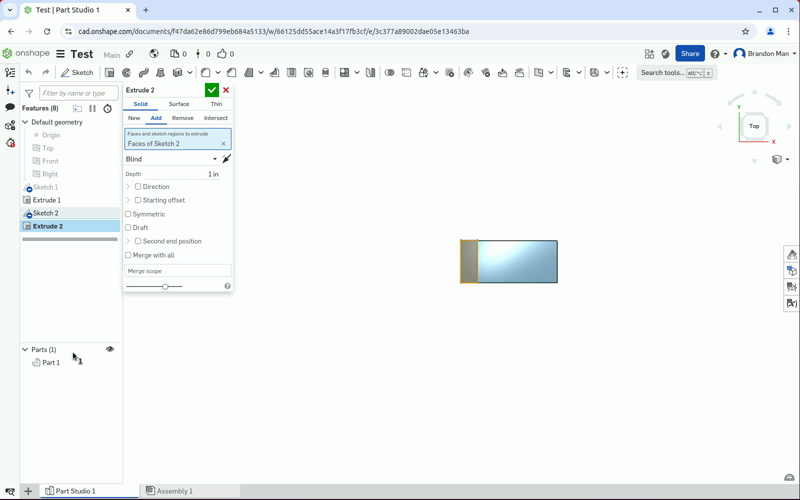
mouse_move(143, 106)
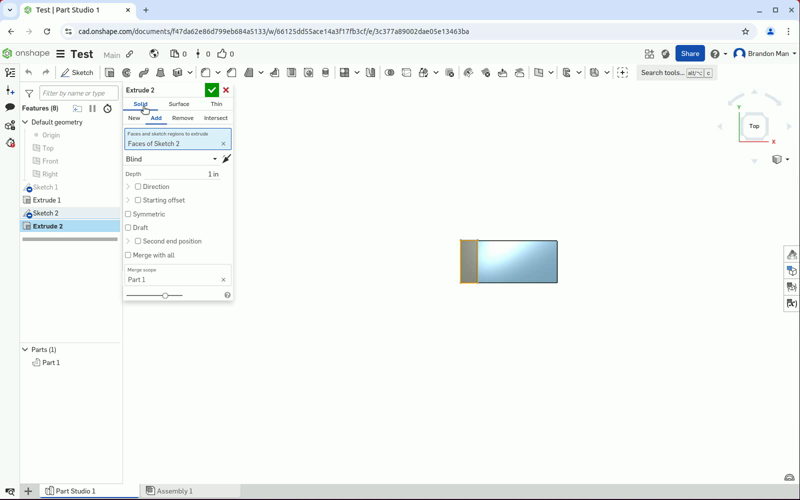
click(143, 106)
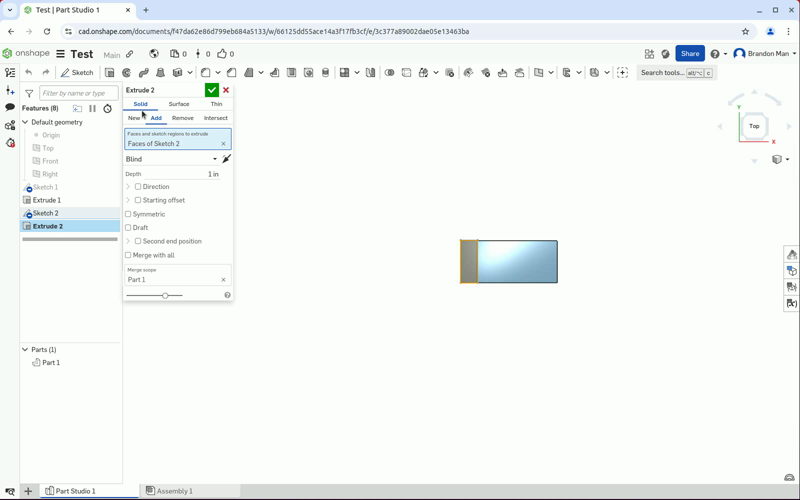
mouse_move(137, 120)
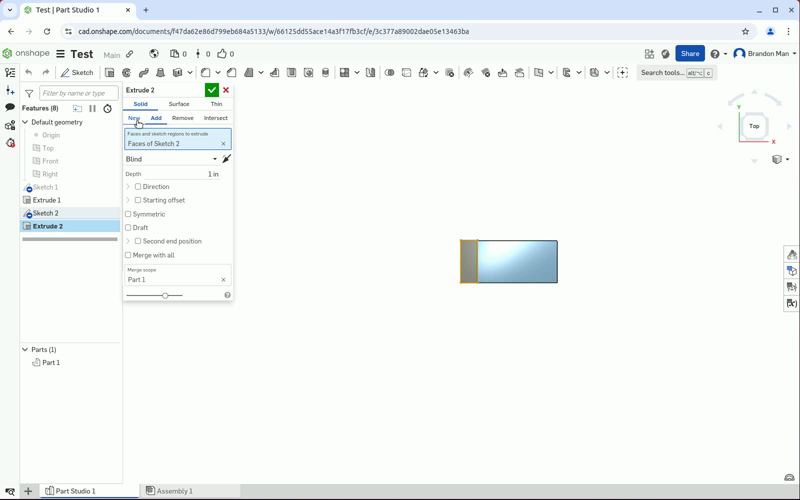
click(137, 120)
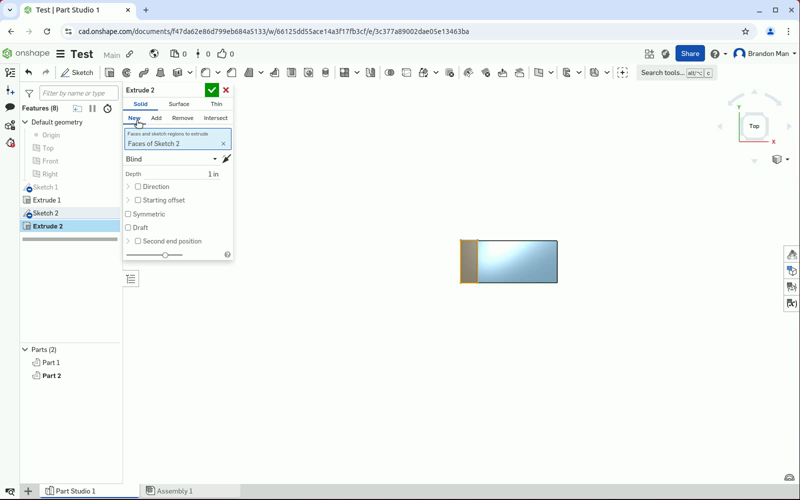
key(tab, 4)
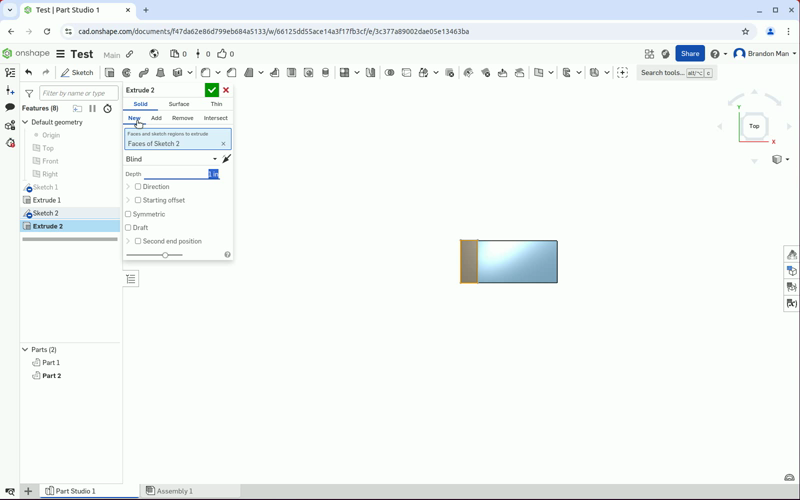
text(1.926)
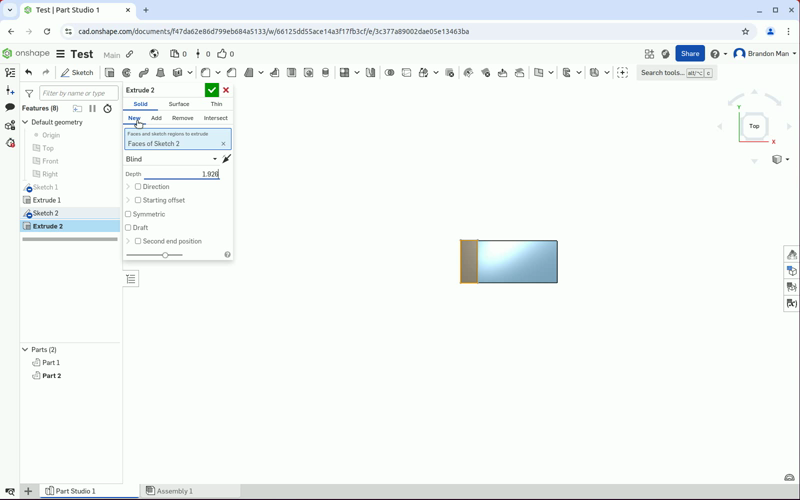
key(enter)
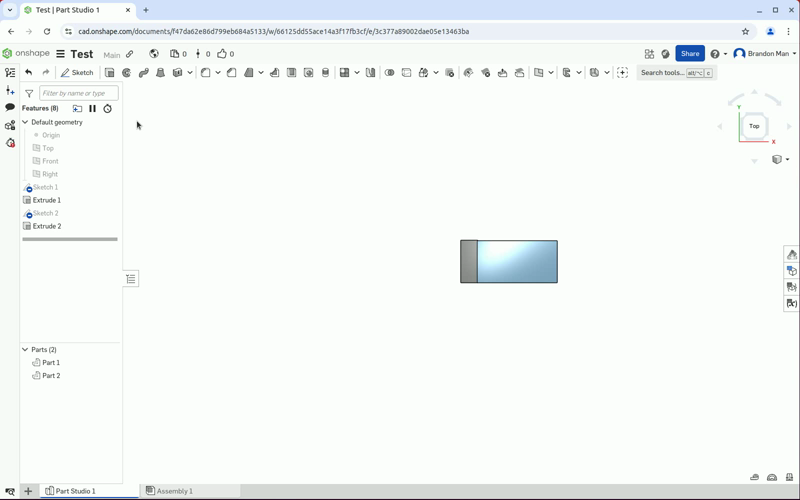
key(shift+h)
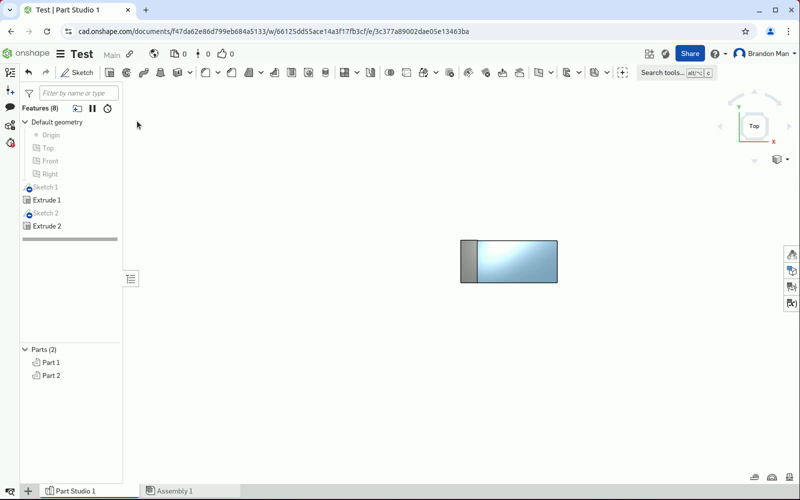
key(shift+h)
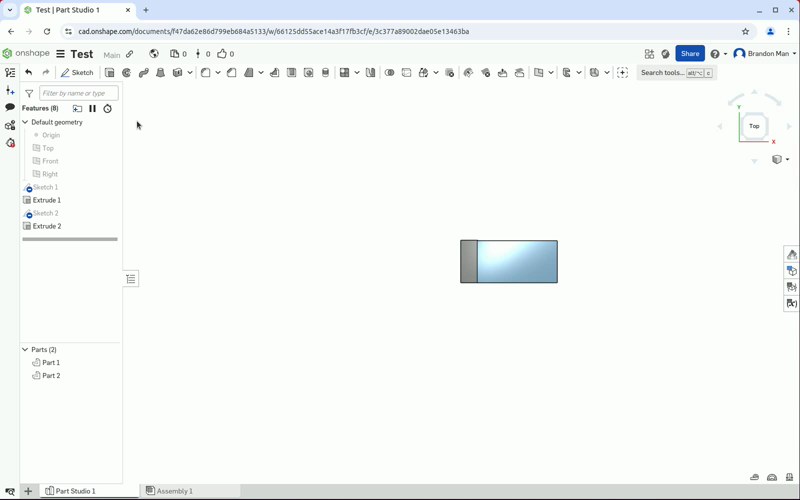
mouse_move(73, 189)
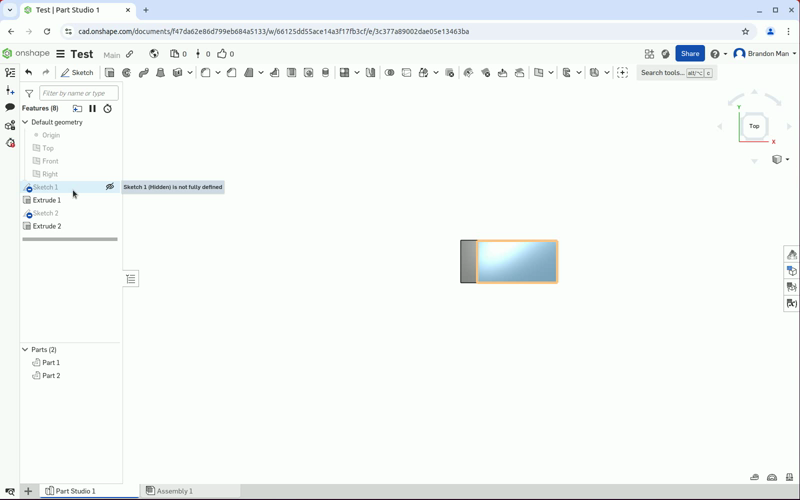
click(73, 189)
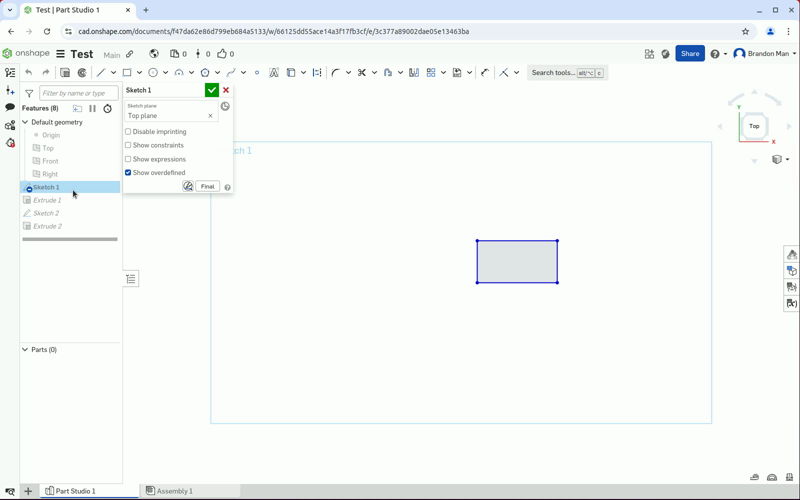
mouse_move(229, 92)
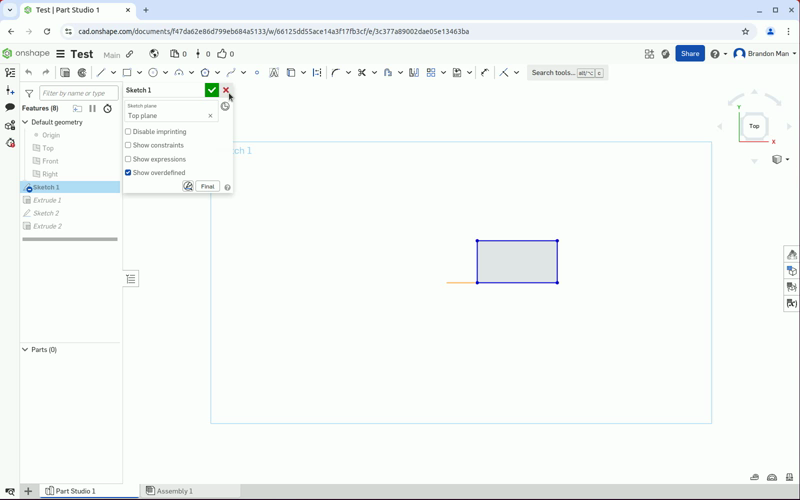
click(229, 92)
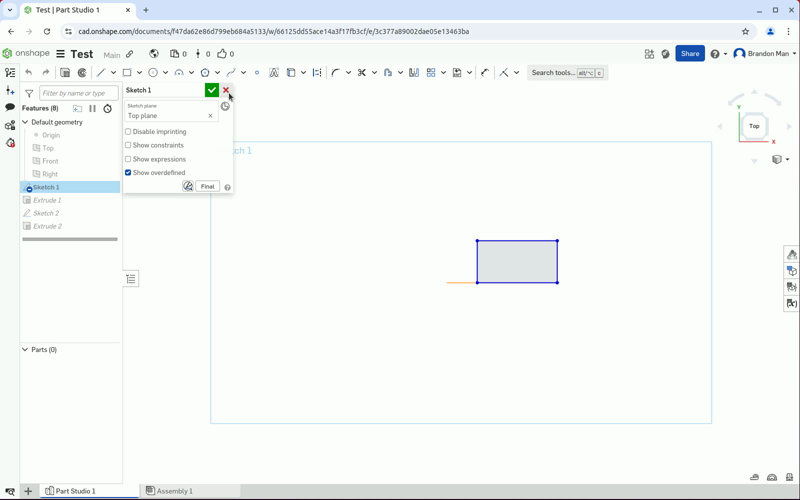
key(shift+s)
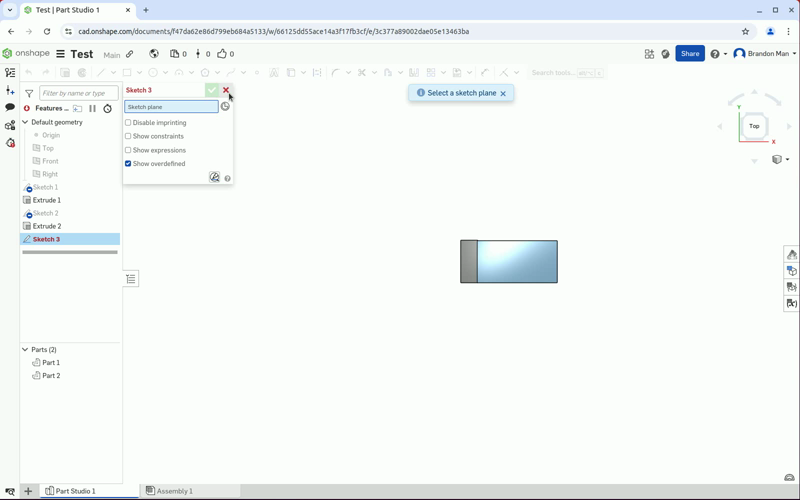
mouse_move(73, 150)
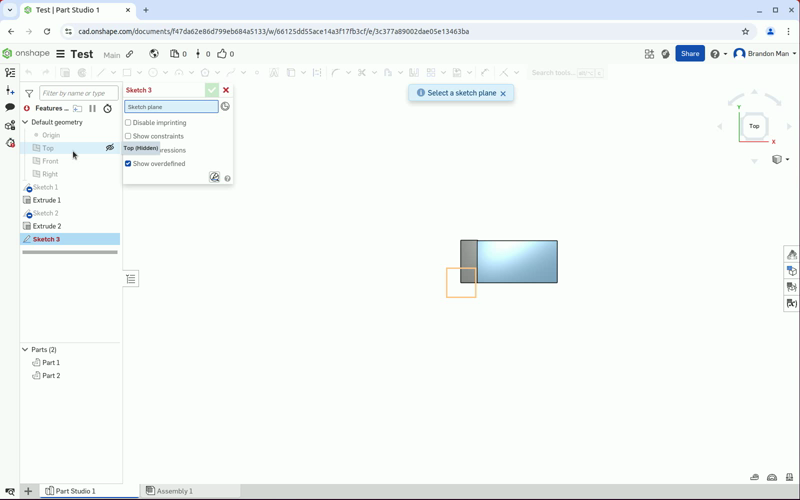
click(73, 150)
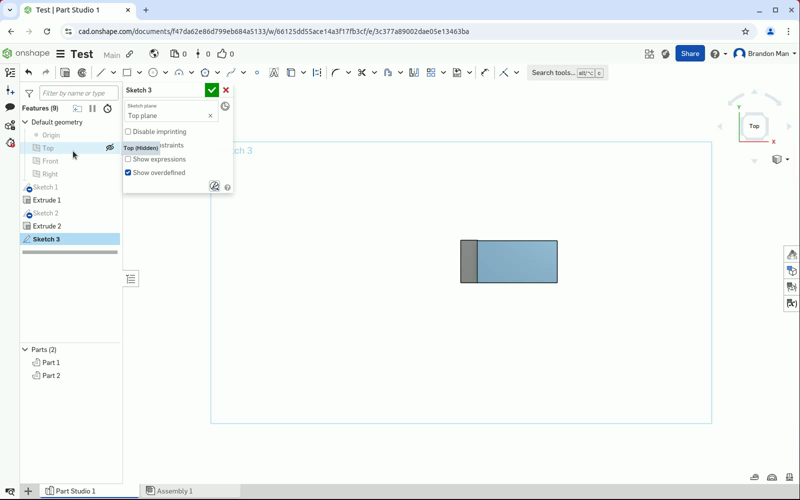
mouse_move(73, 352)
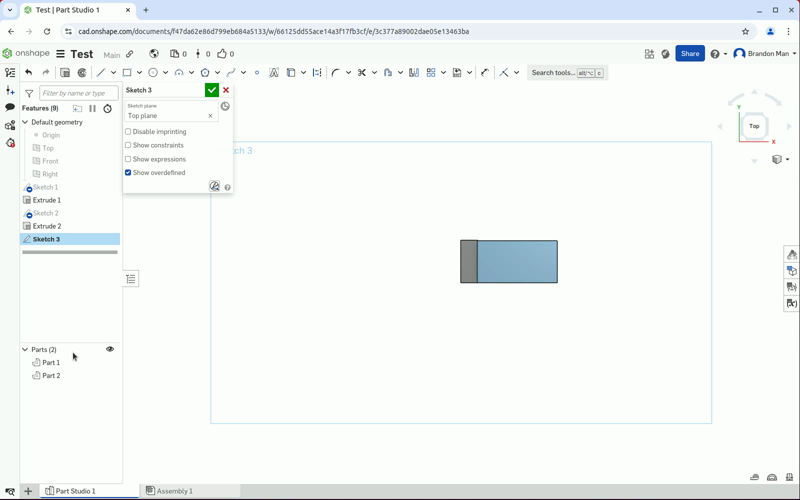
key(y)
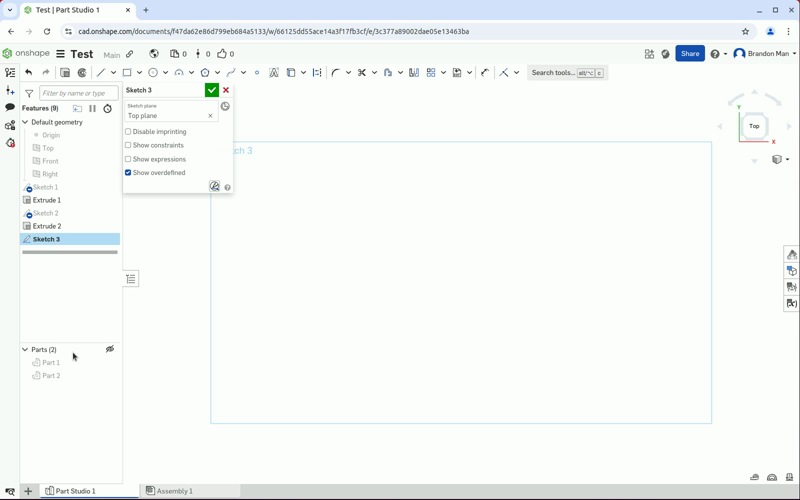
key(l)
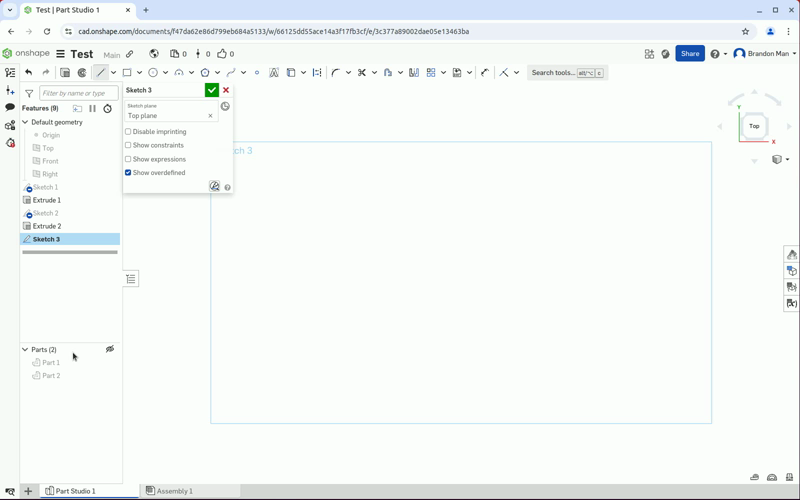
key_down(shift)
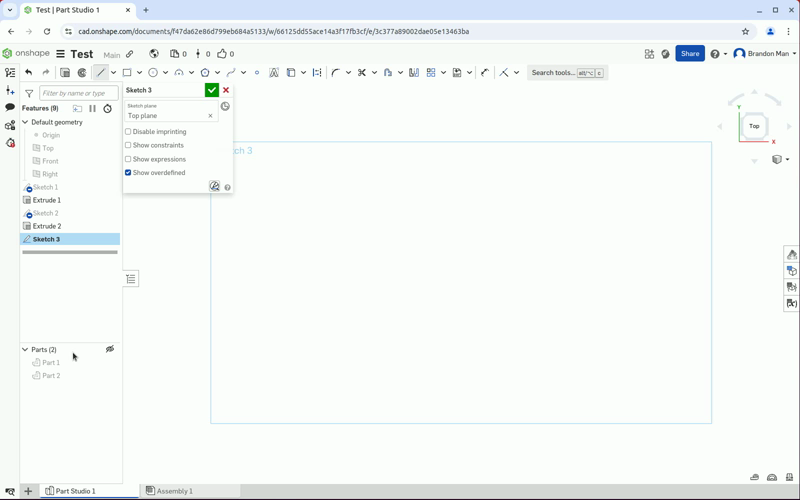
mouse_move(556, 282)
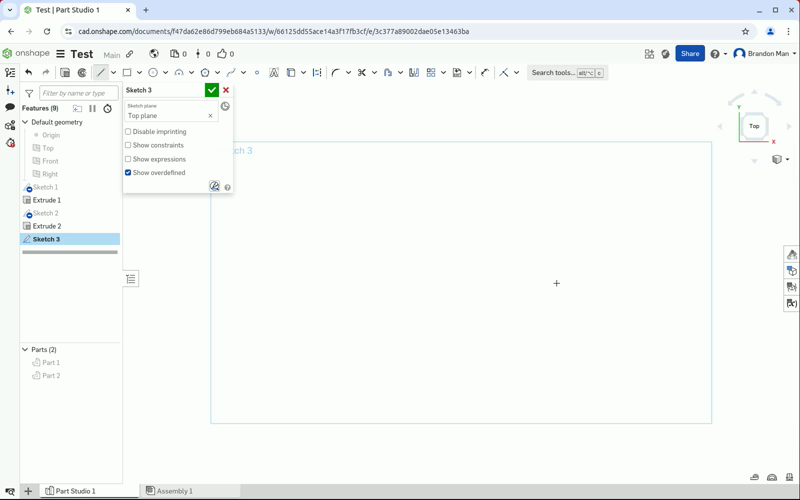
click(556, 282)
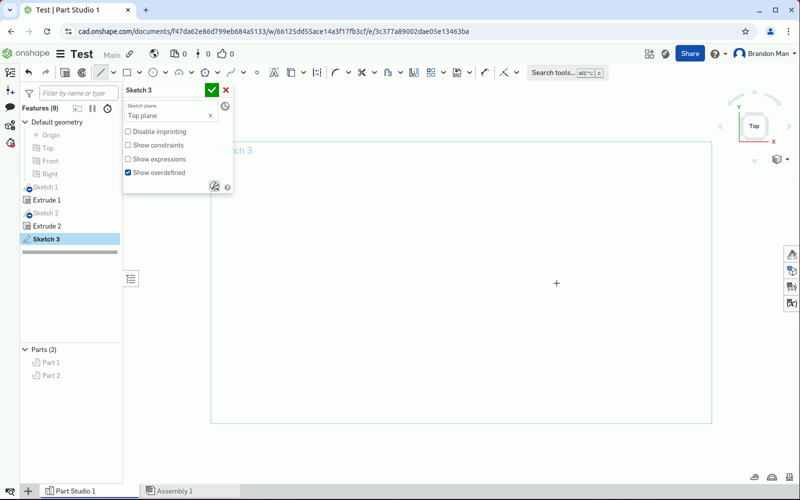
key_up(shift)
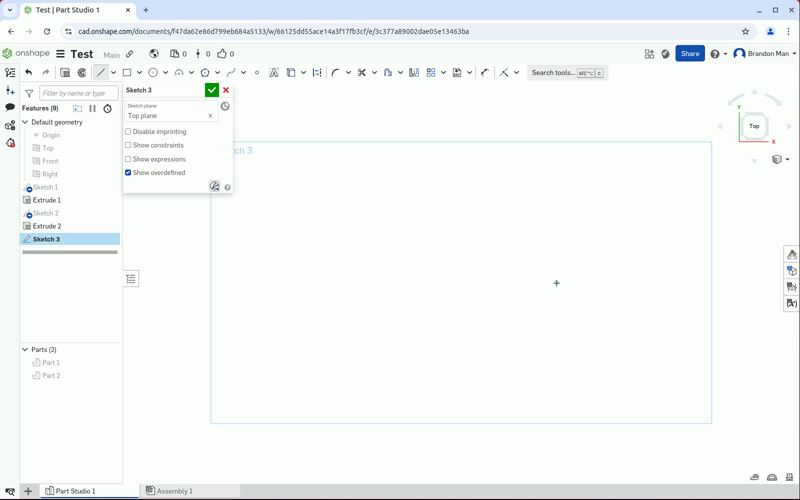
key_down(shift)
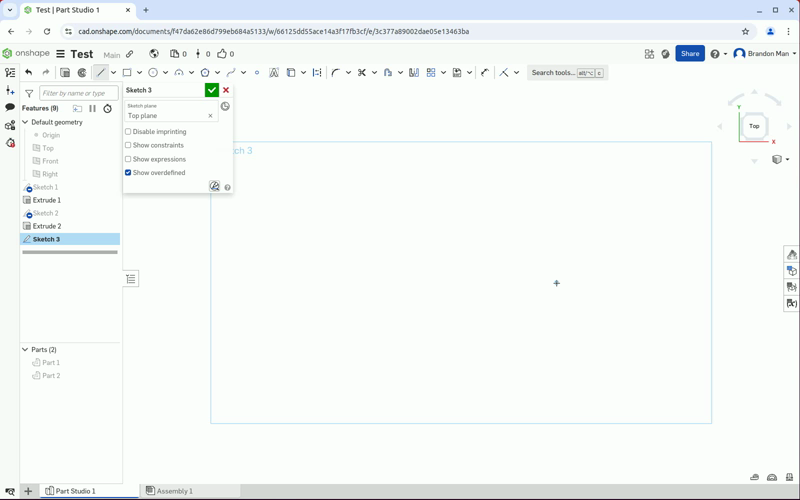
mouse_move(586, 282)
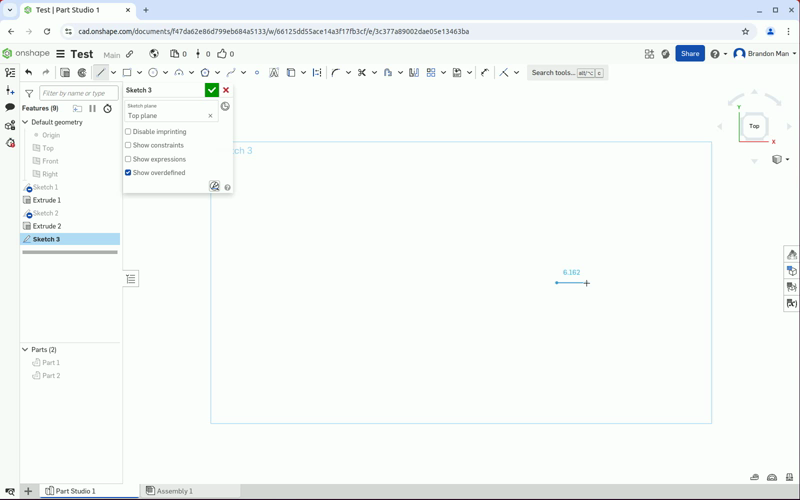
mouse_move(574, 282)
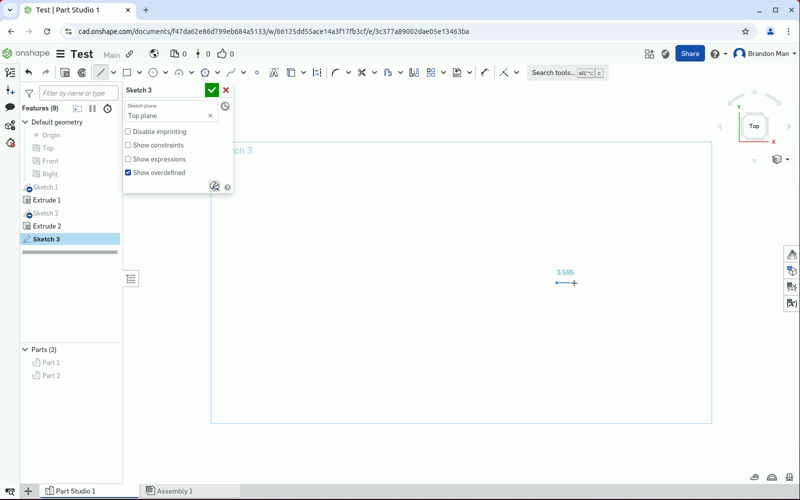
click(574, 282)
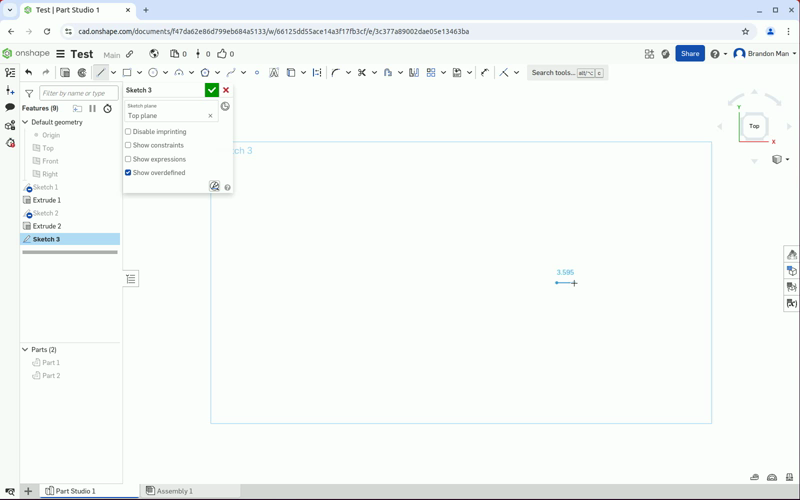
key_up(shift)
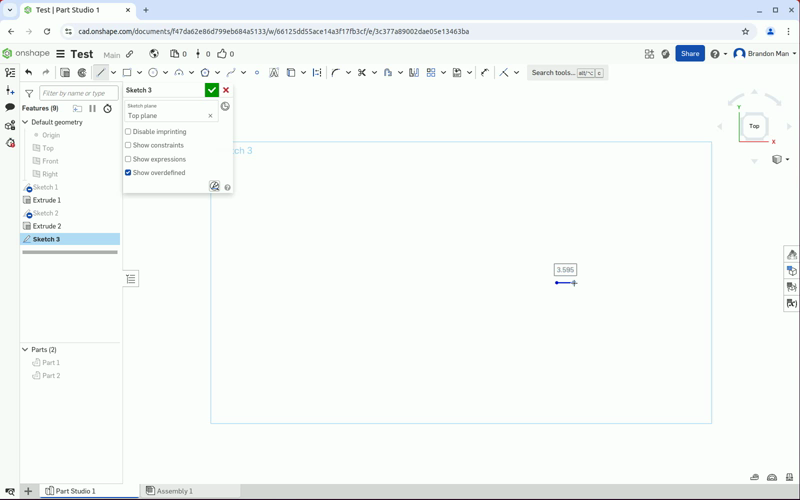
key_down(shift)
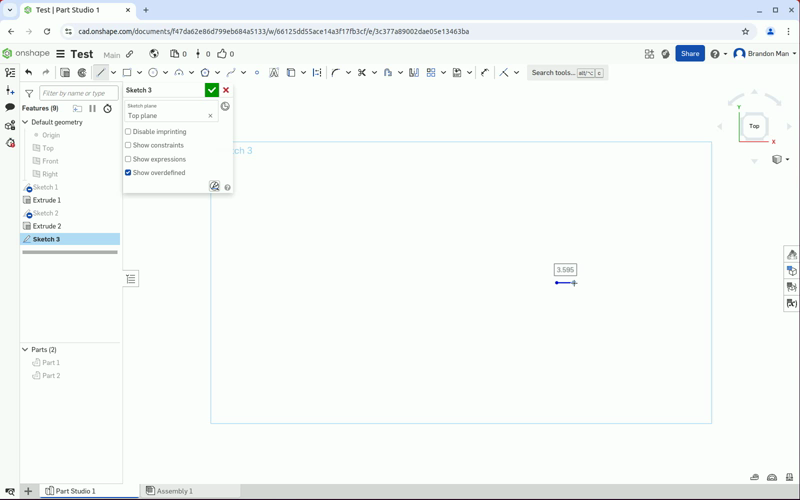
mouse_move(589, 282)
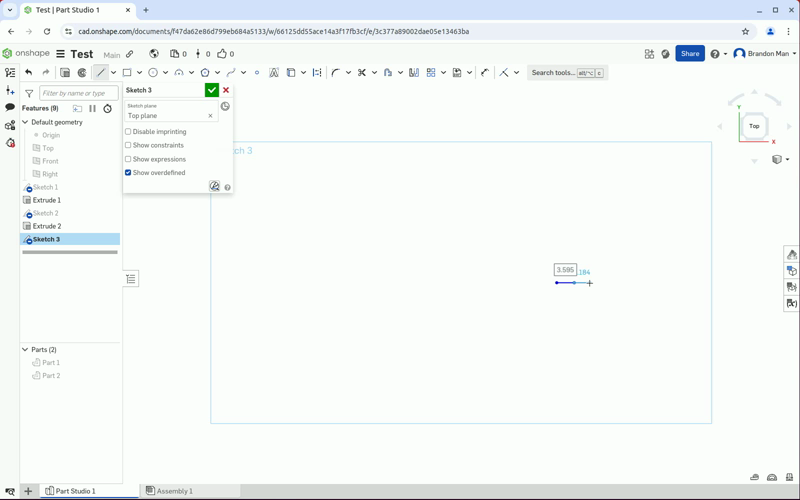
mouse_move(574, 240)
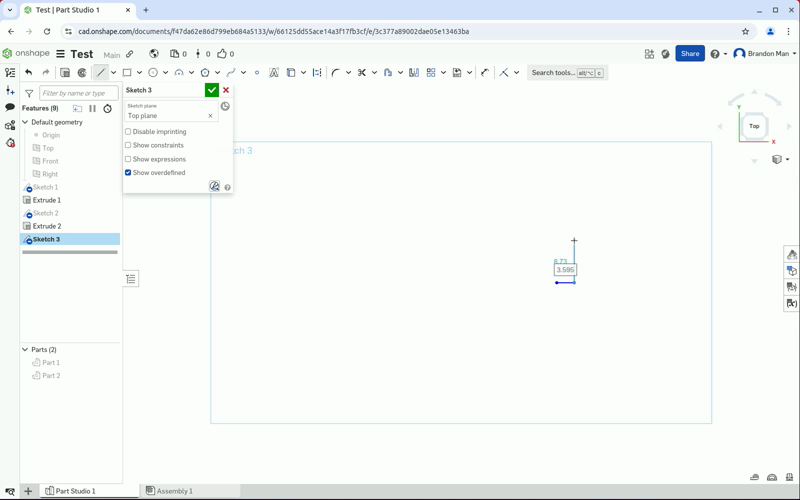
click(574, 240)
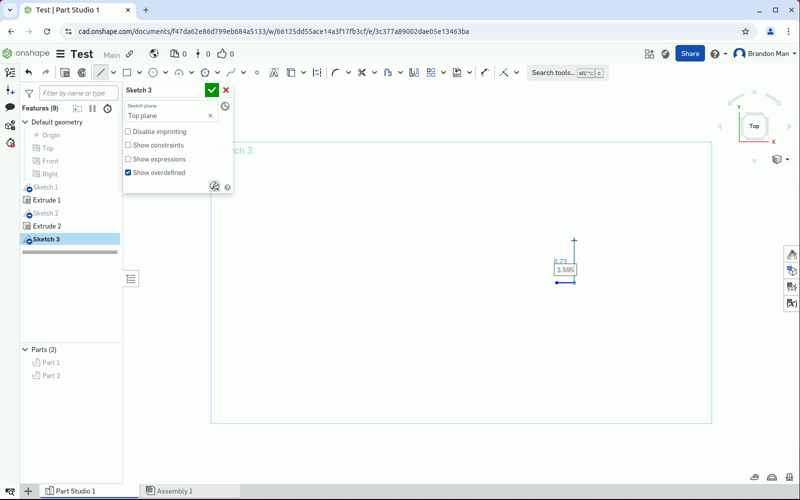
key_up(shift)
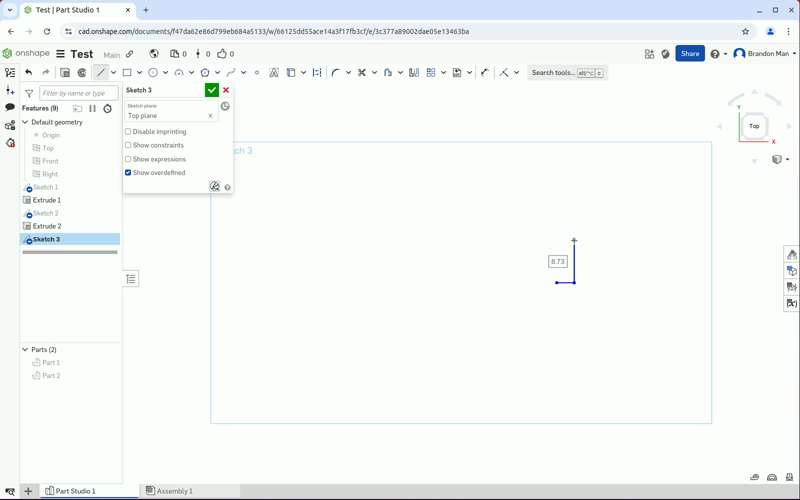
key_down(shift)
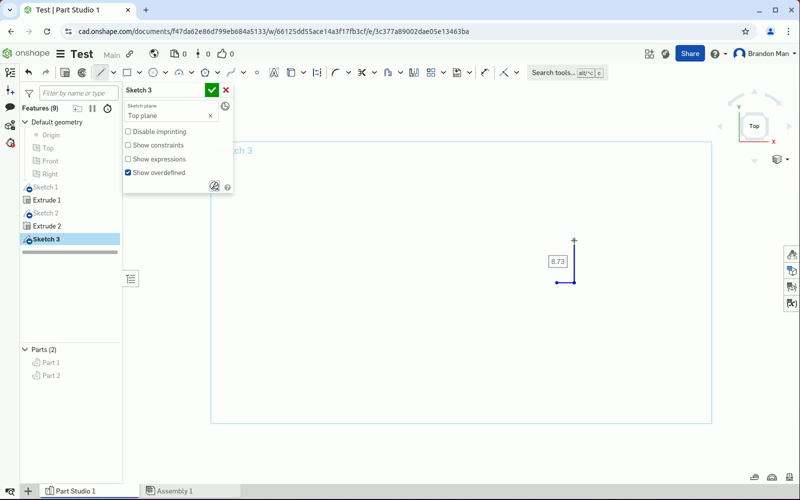
mouse_move(589, 240)
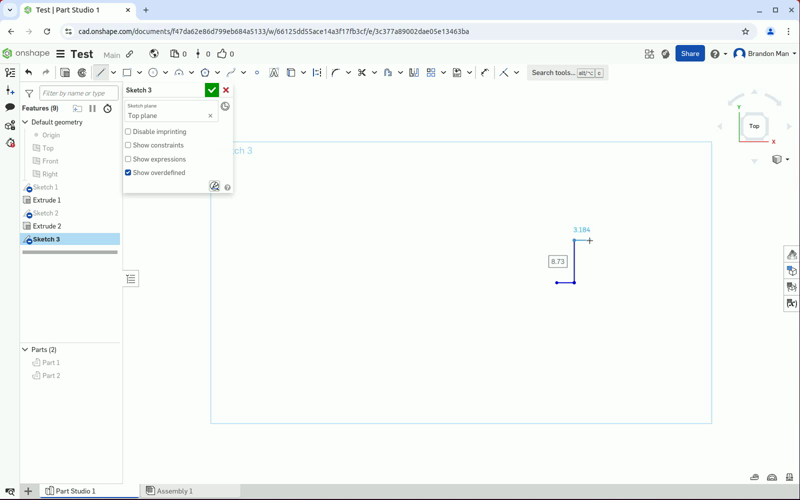
mouse_move(556, 240)
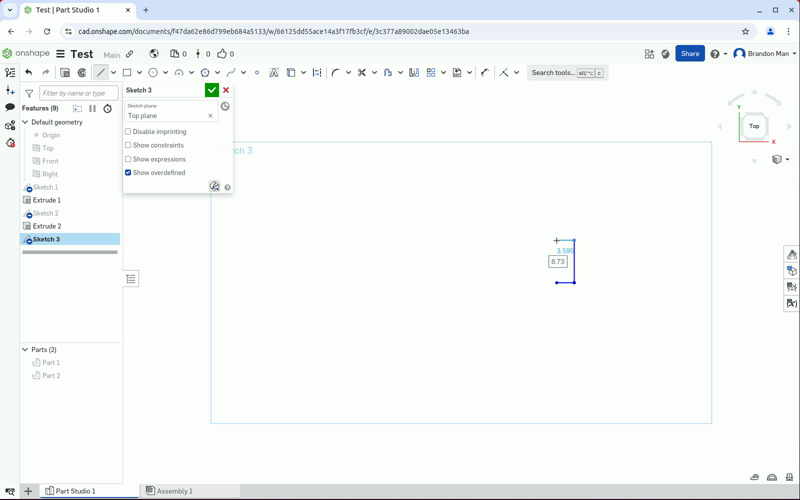
click(556, 240)
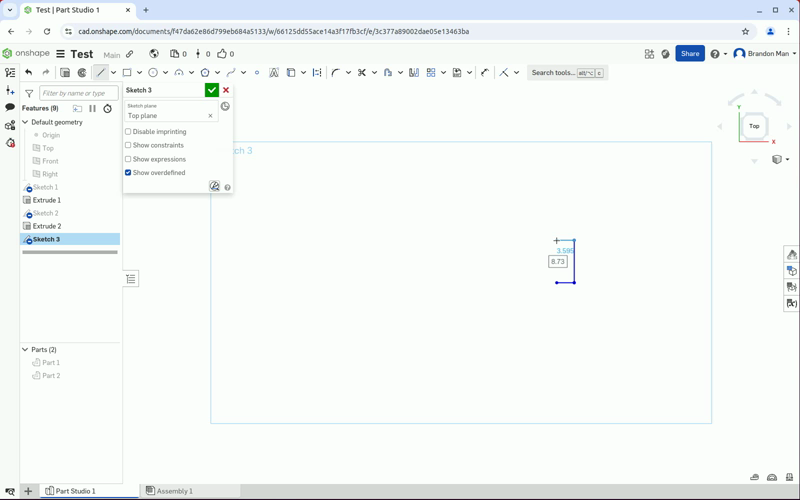
key_up(shift)
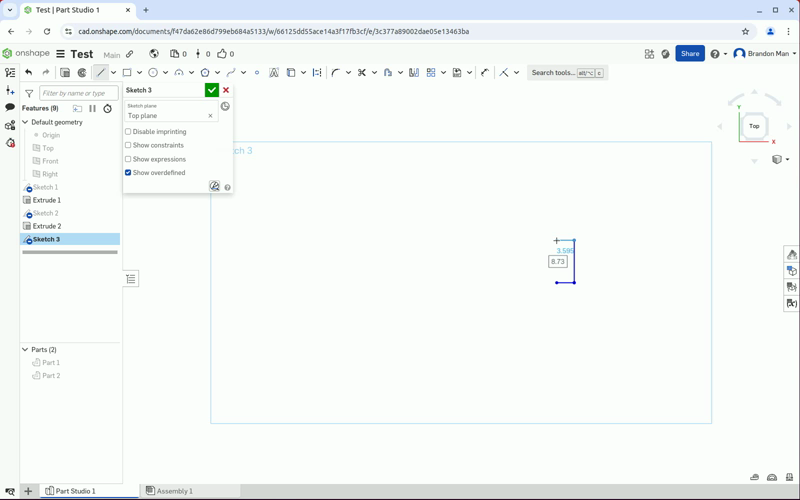
mouse_move(586, 240)
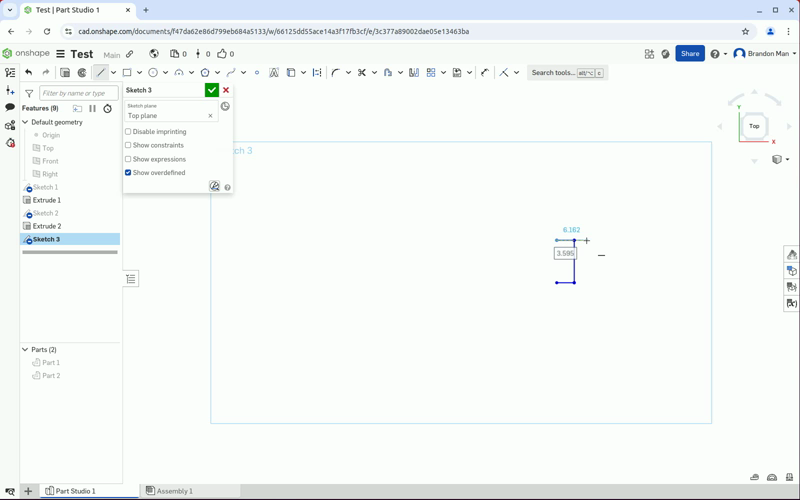
key_down(shift)
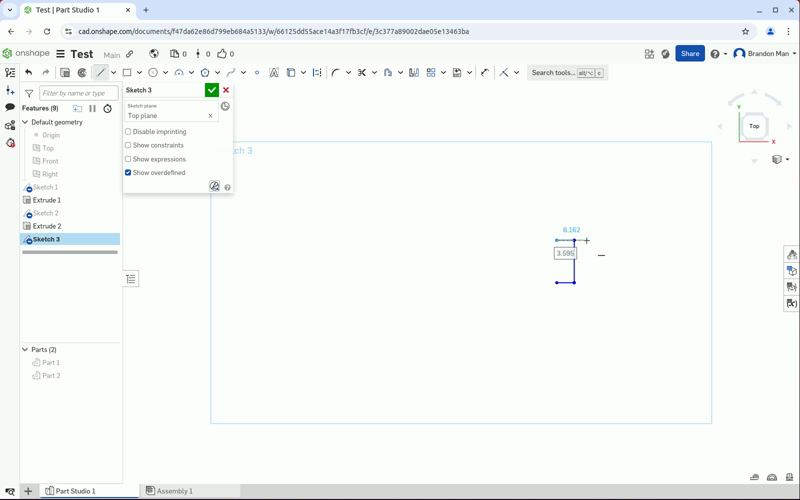
mouse_move(556, 282)
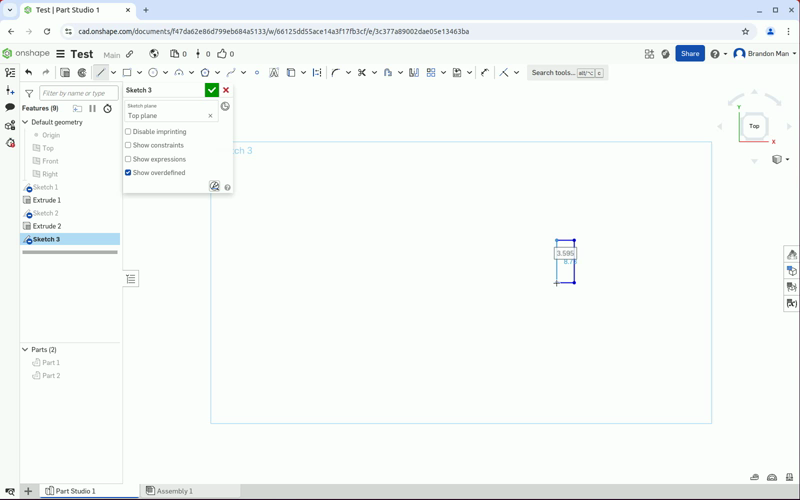
key_up(shift)
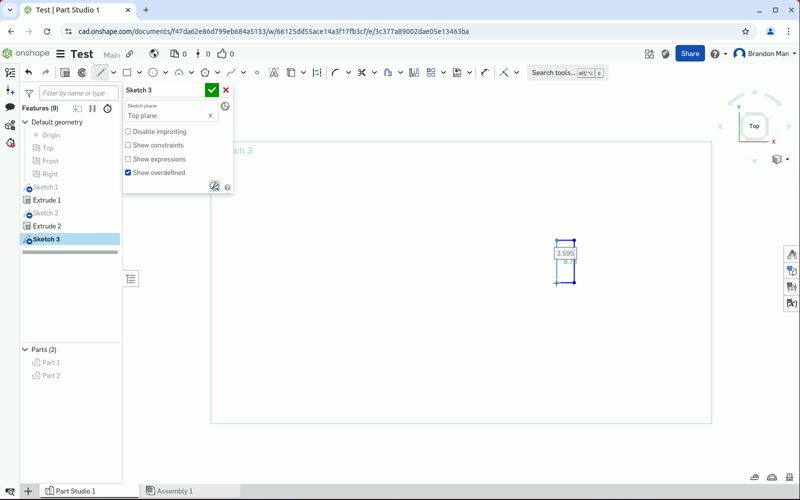
click(556, 282)
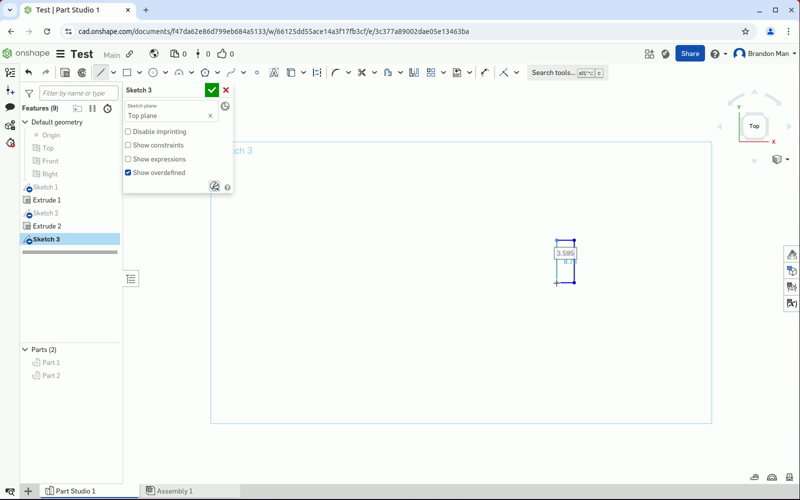
key(esc)
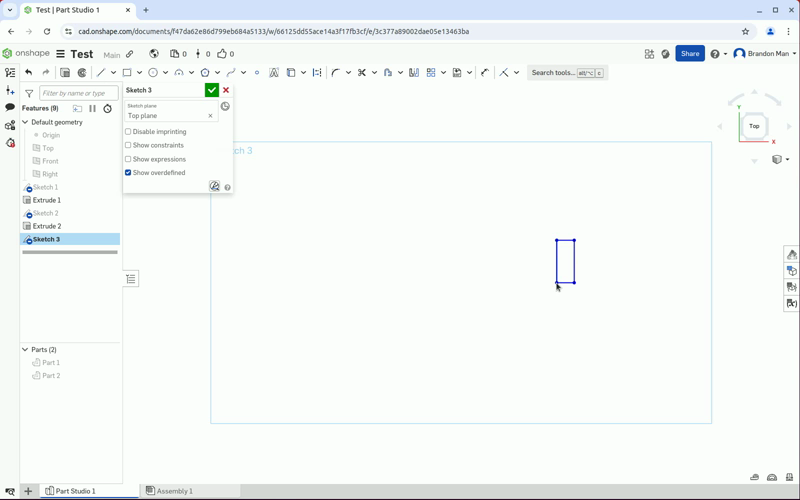
mouse_move(572, 266)
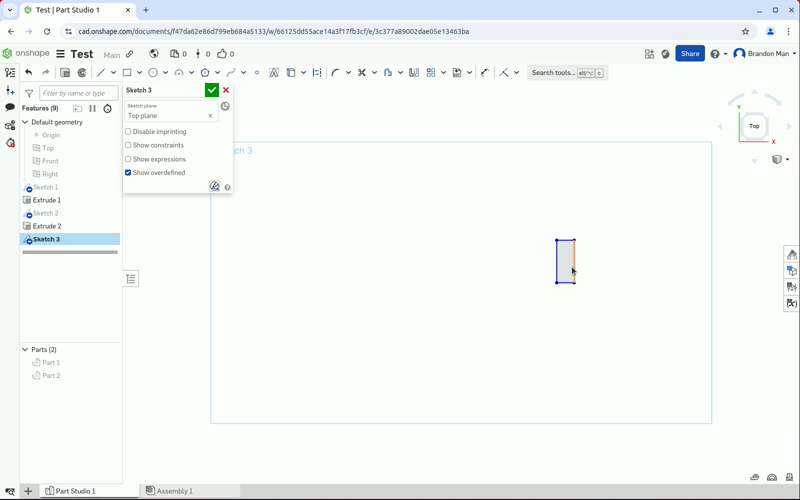
scroll(6)
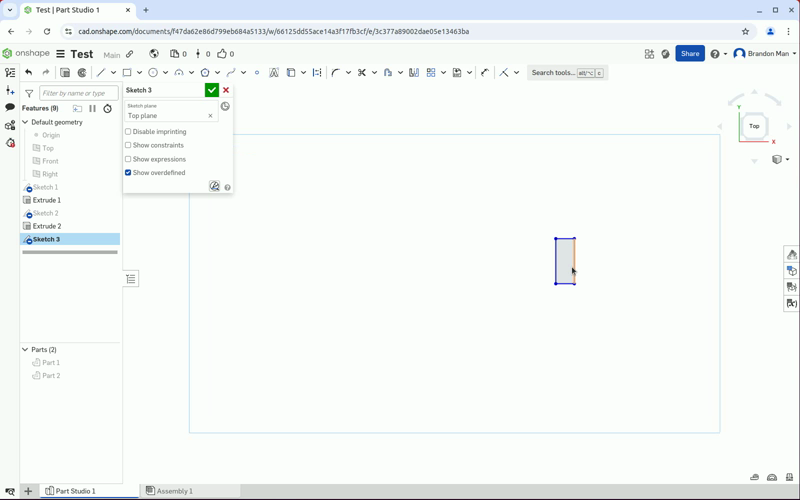
scroll(6)
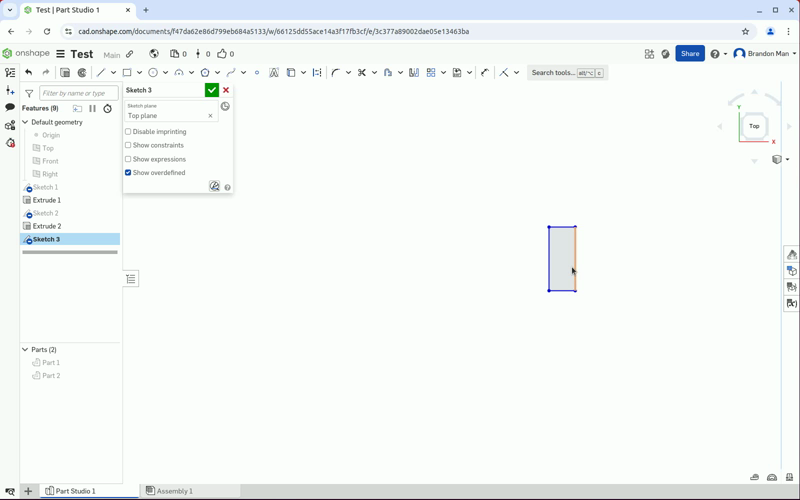
scroll(6)
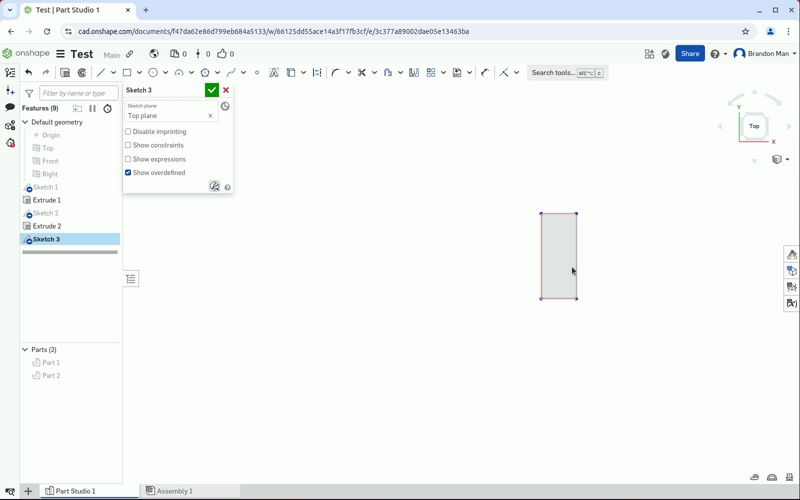
scroll(6)
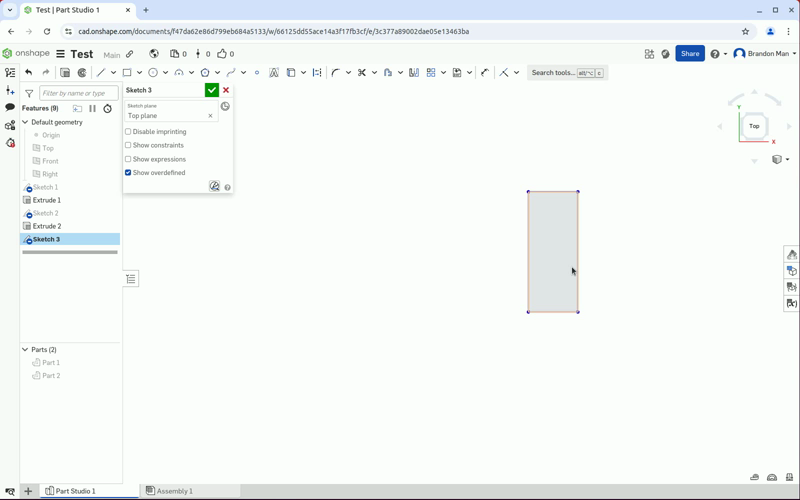
scroll(6)
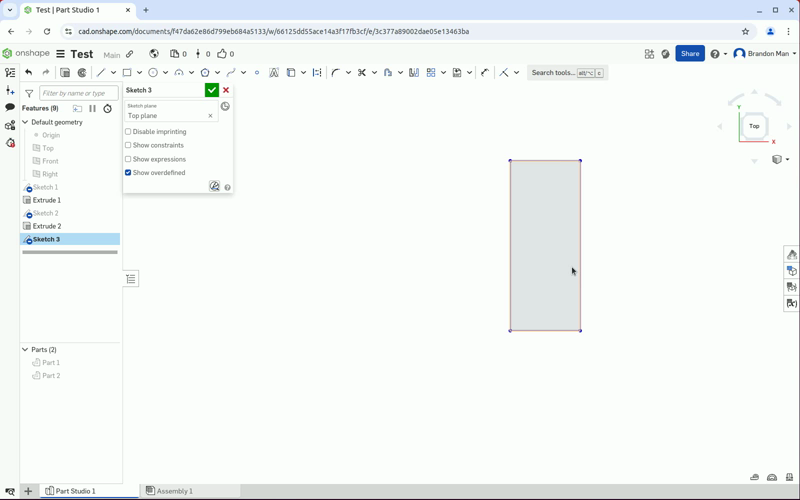
scroll(6)
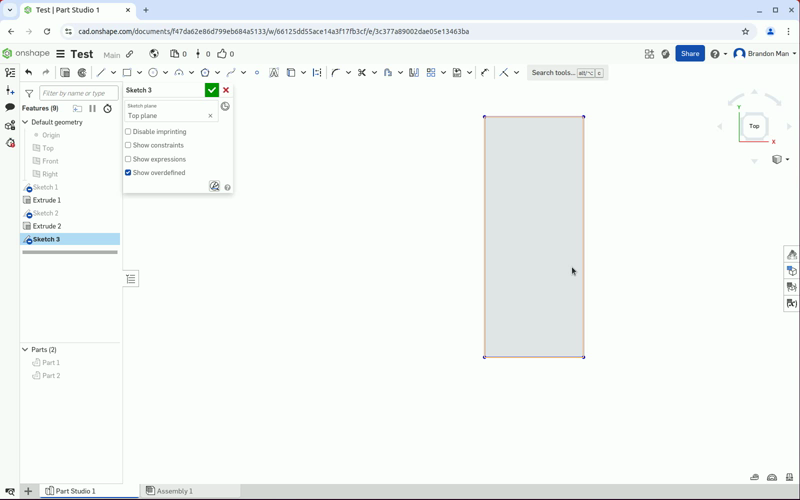
scroll(6)
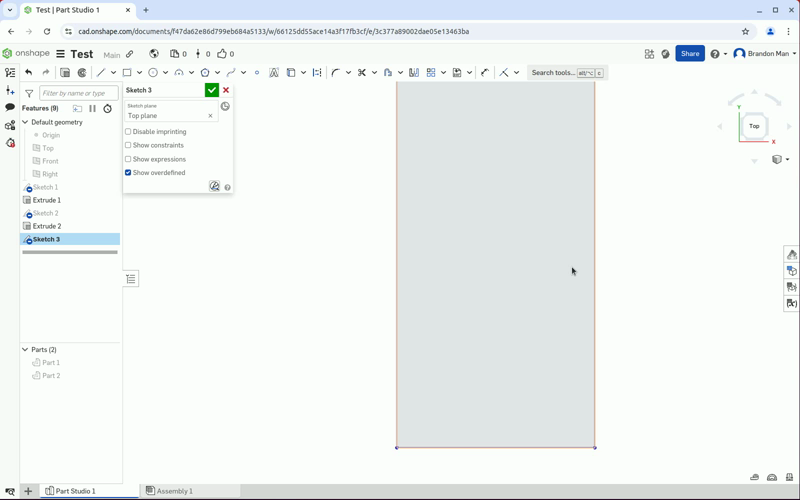
click(572, 266)
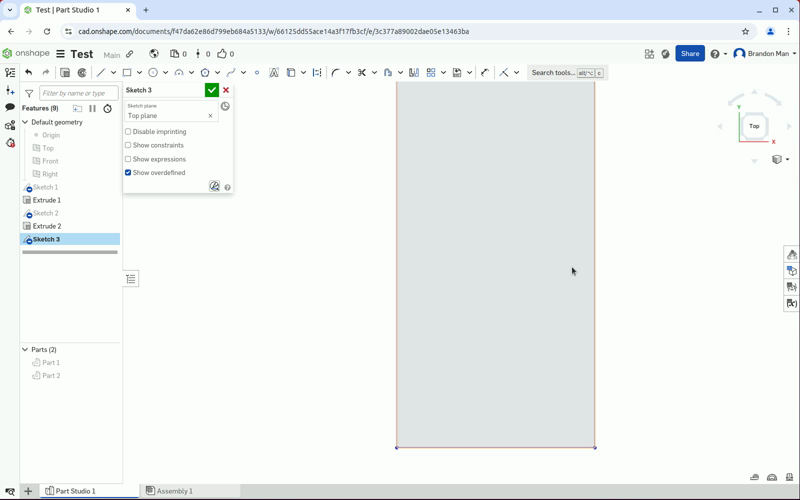
scroll(-6)
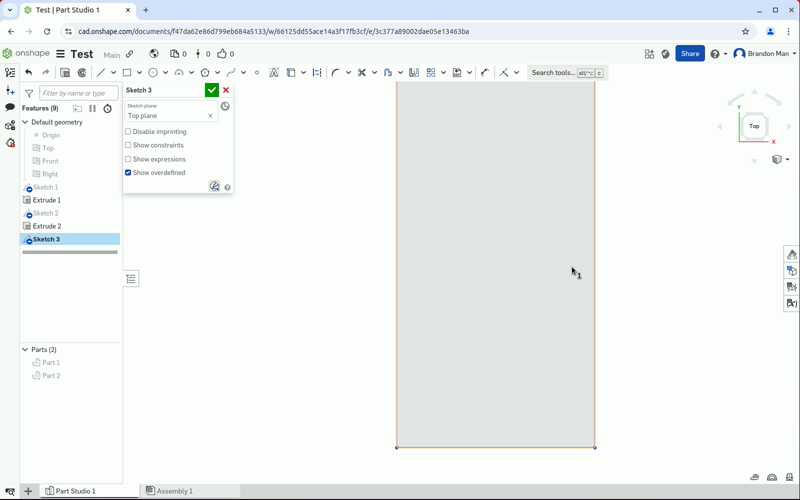
scroll(-6)
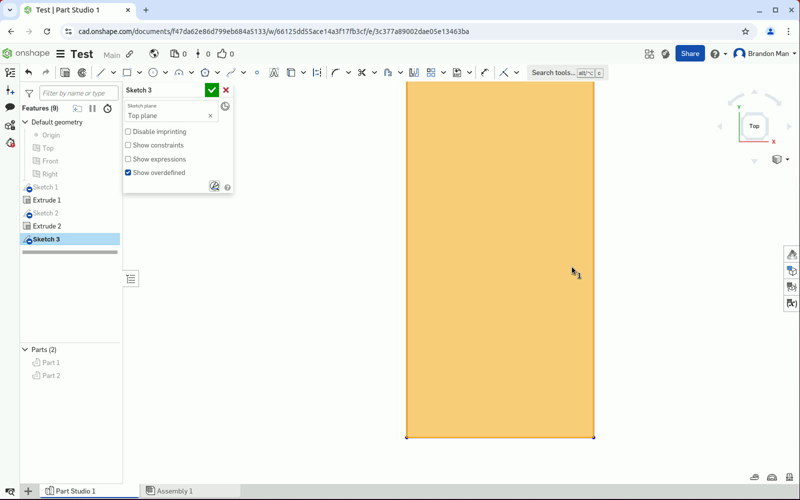
scroll(-6)
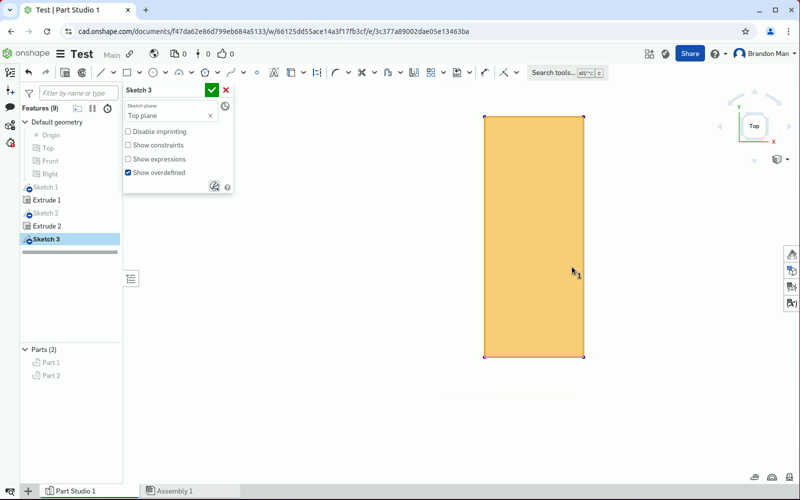
scroll(-6)
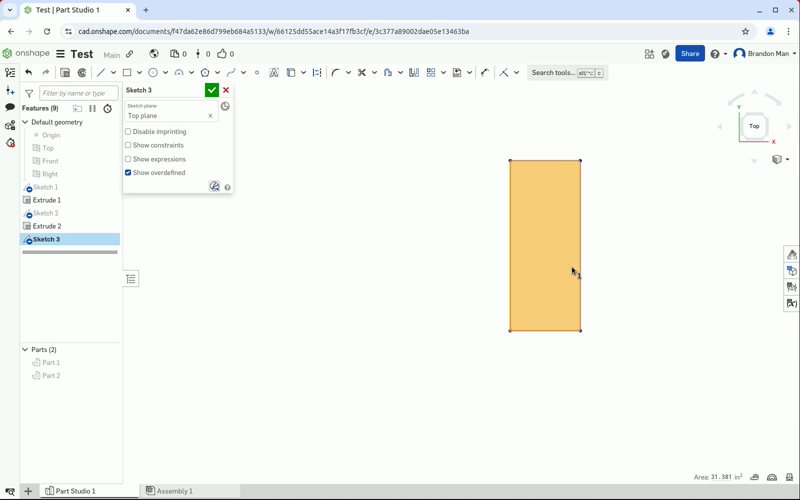
scroll(-6)
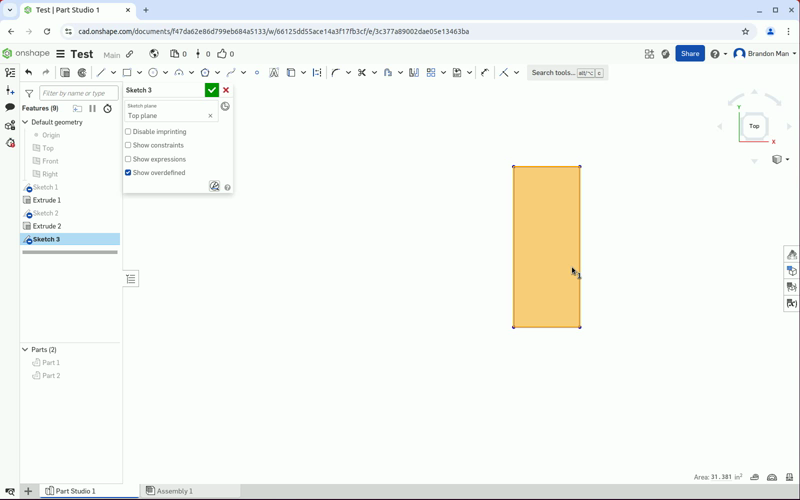
scroll(-6)
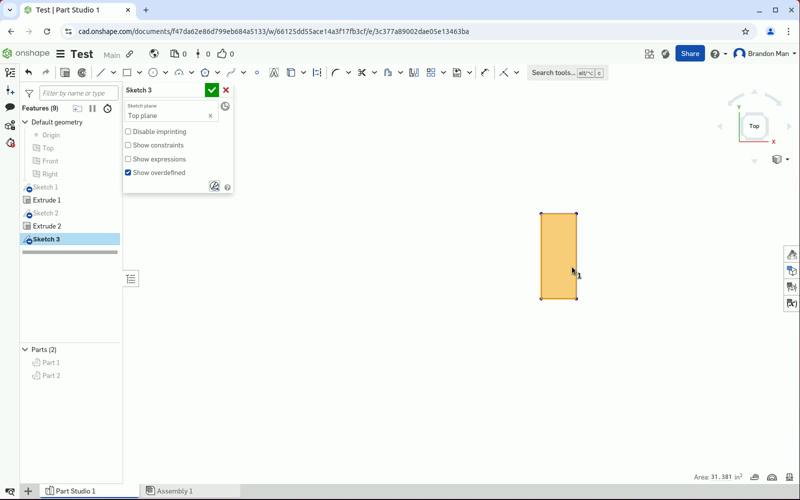
scroll(-6)
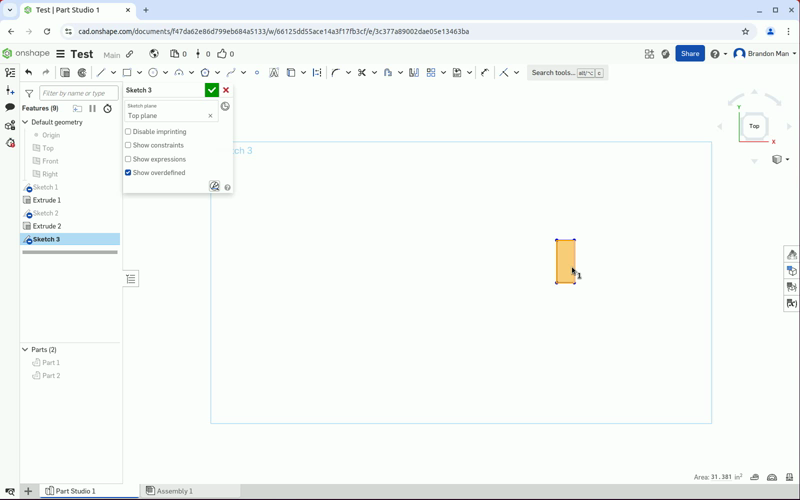
mouse_move(73, 352)
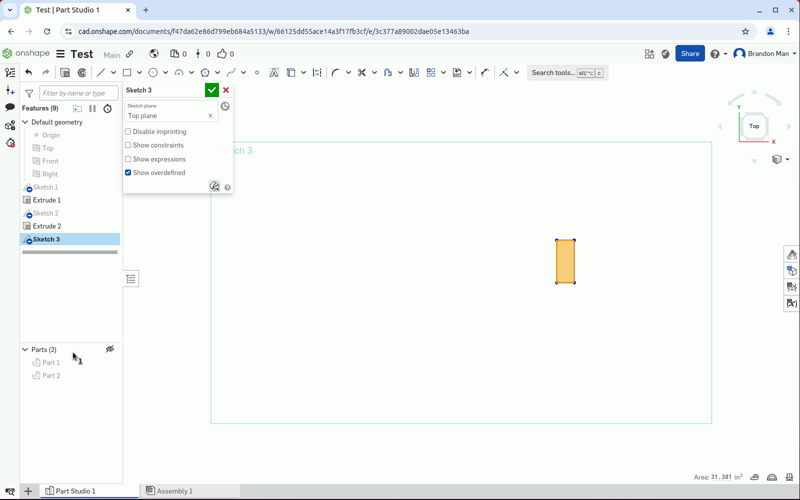
key(shift+y)
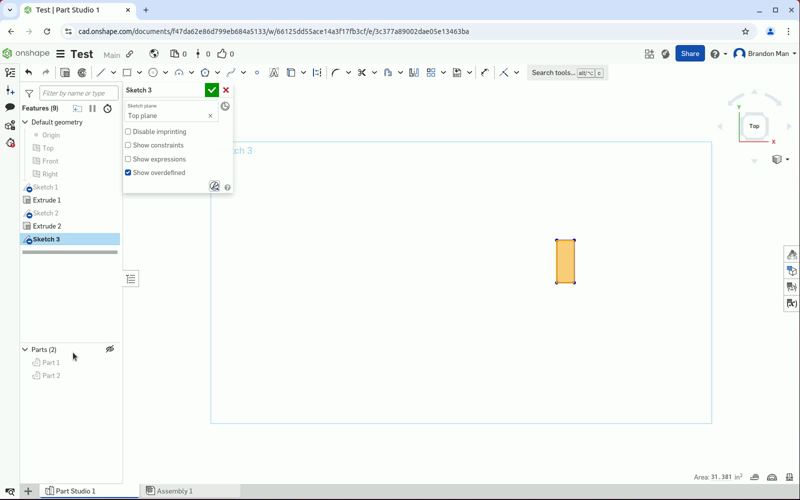
key(shift+e)
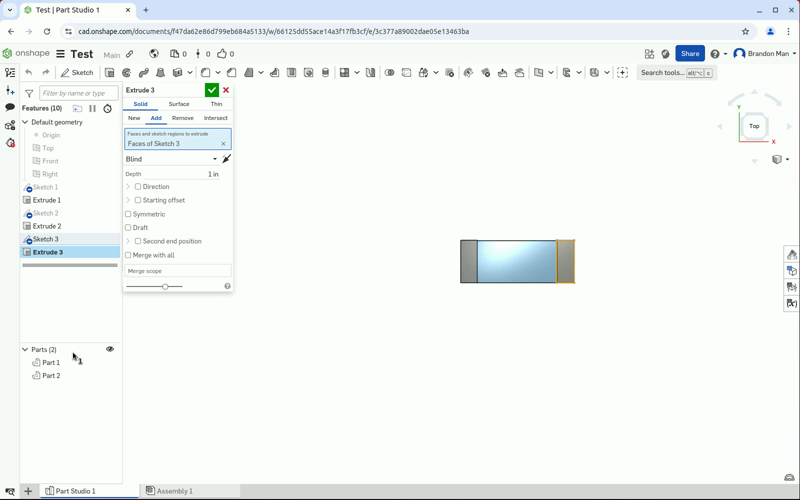
mouse_move(143, 106)
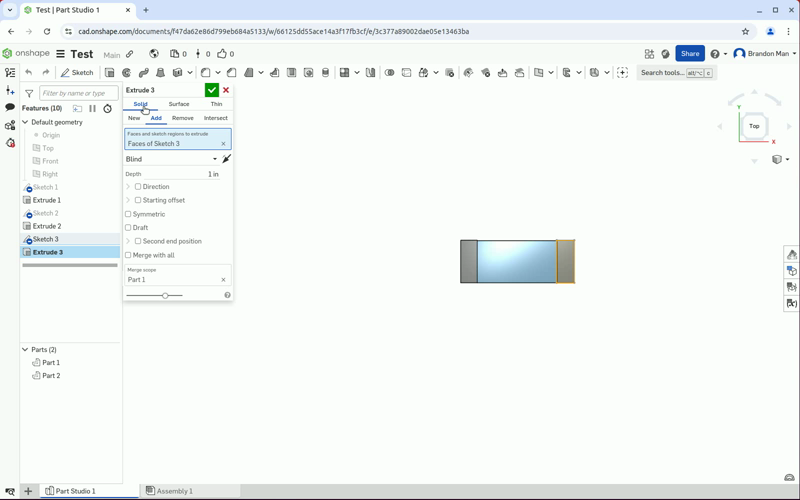
click(143, 106)
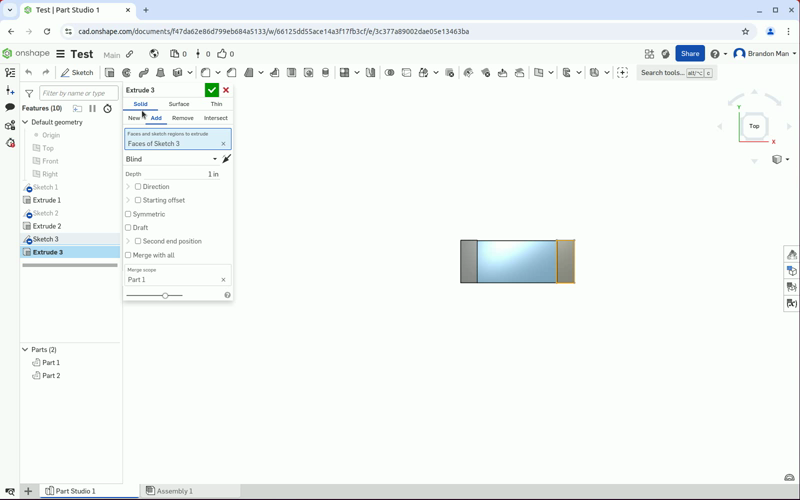
mouse_move(137, 120)
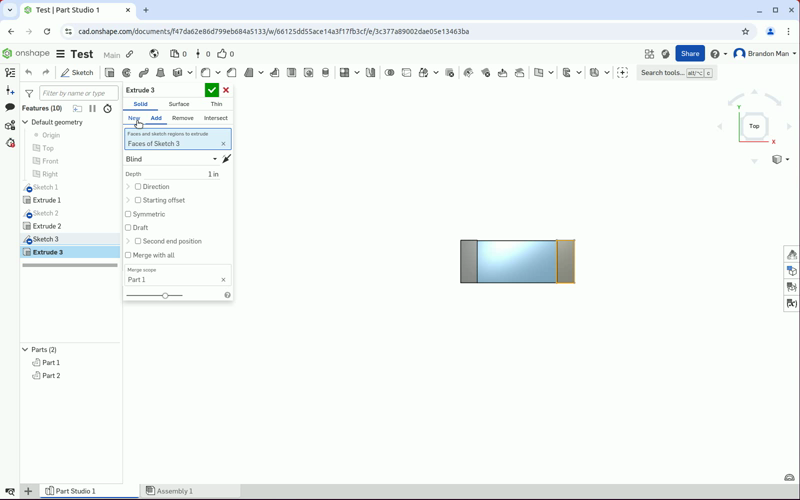
click(137, 120)
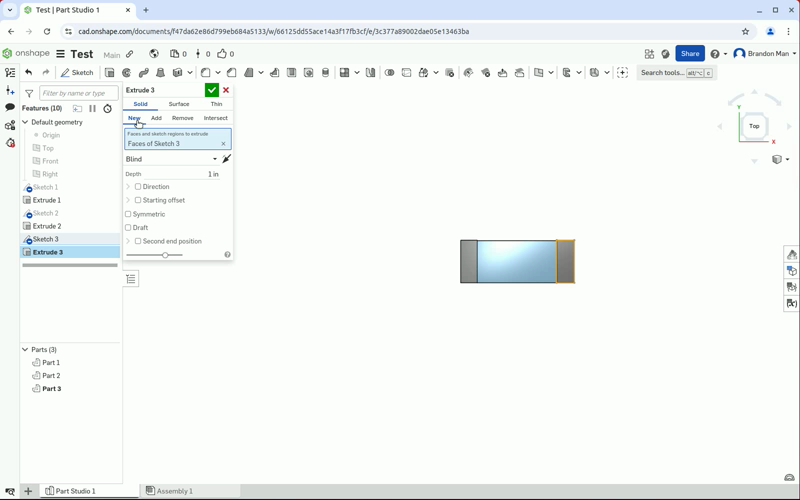
key(tab, 4)
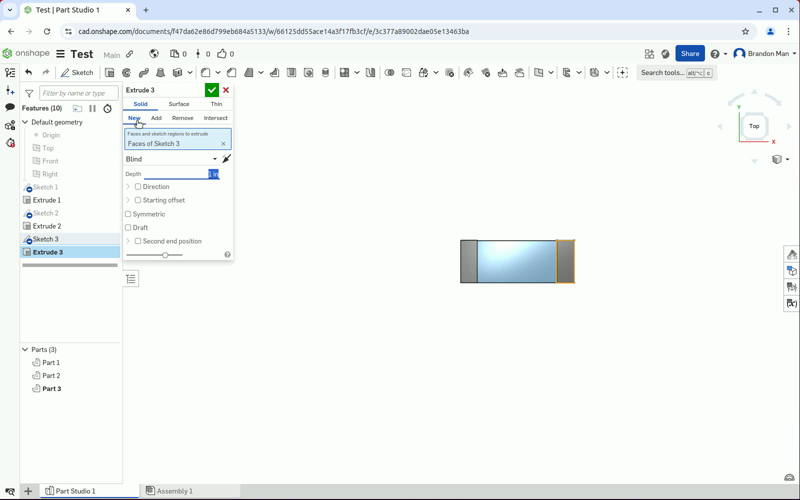
text(1.926)
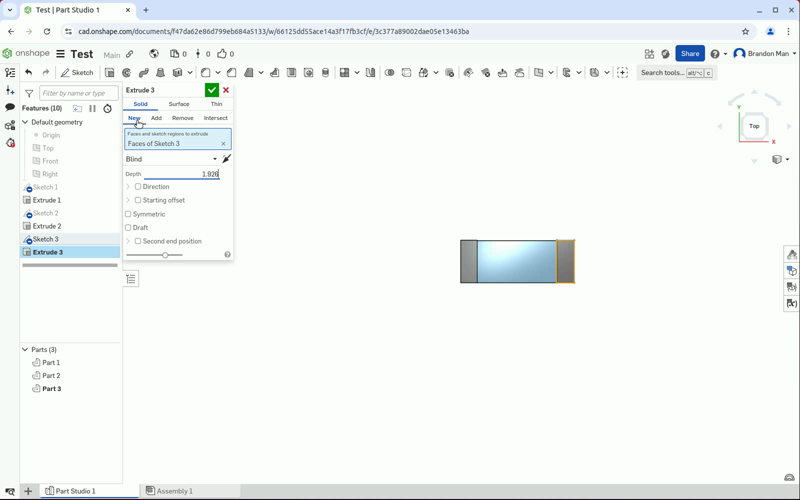
key(enter)
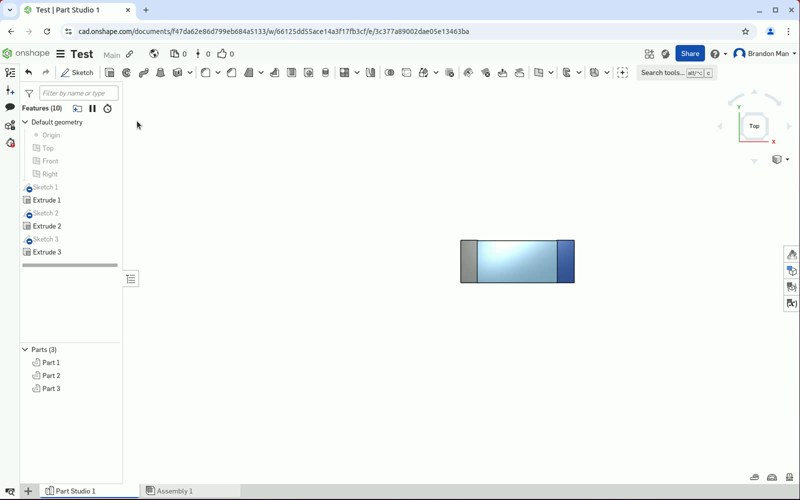
key(shift+h)
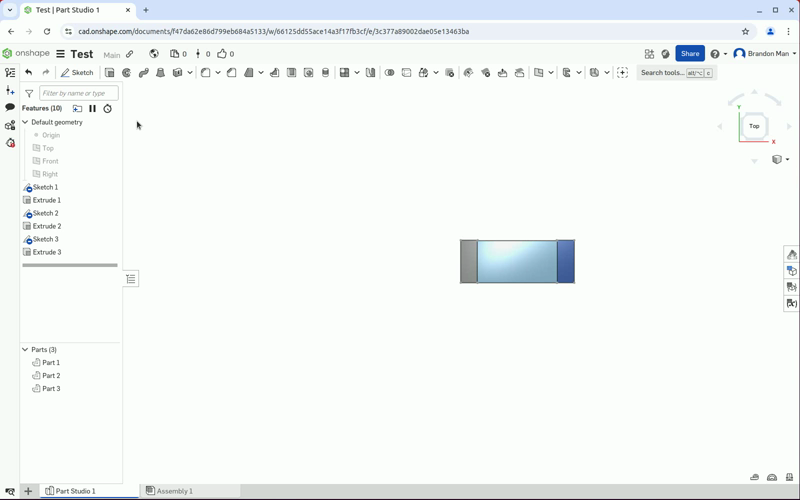
key(shift+h)
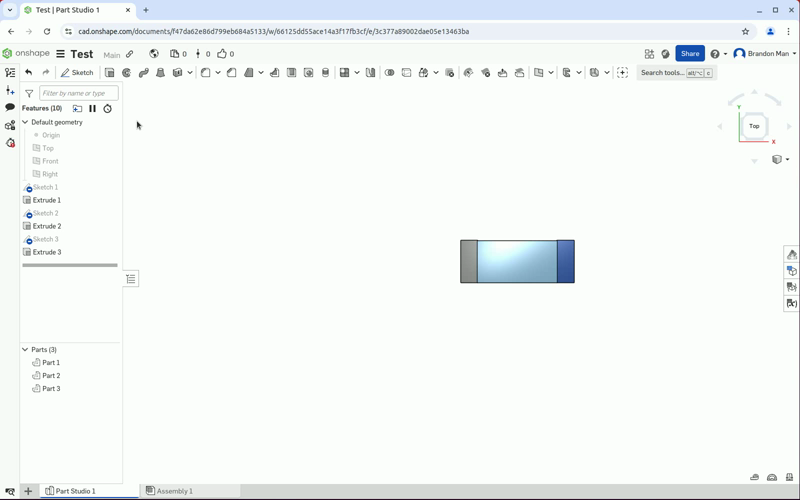
mouse_move(73, 189)
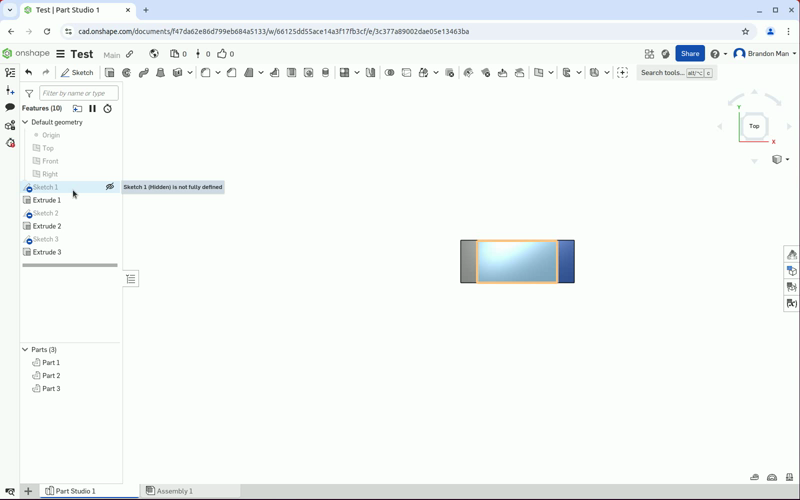
click(73, 189)
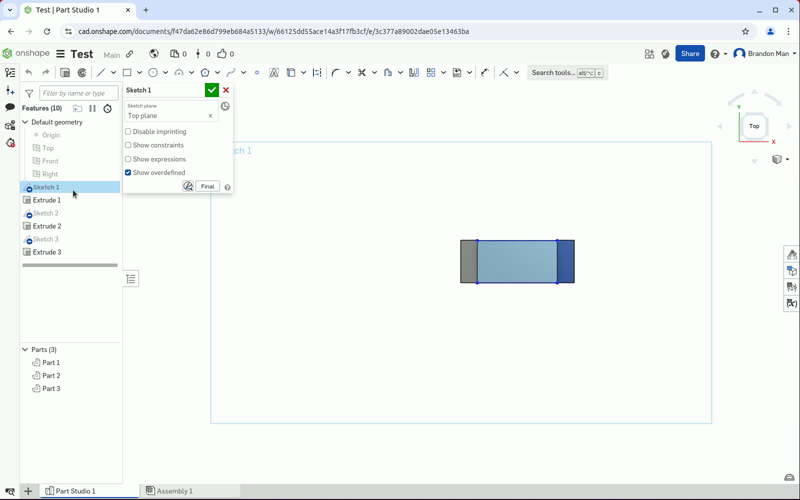
mouse_move(229, 92)
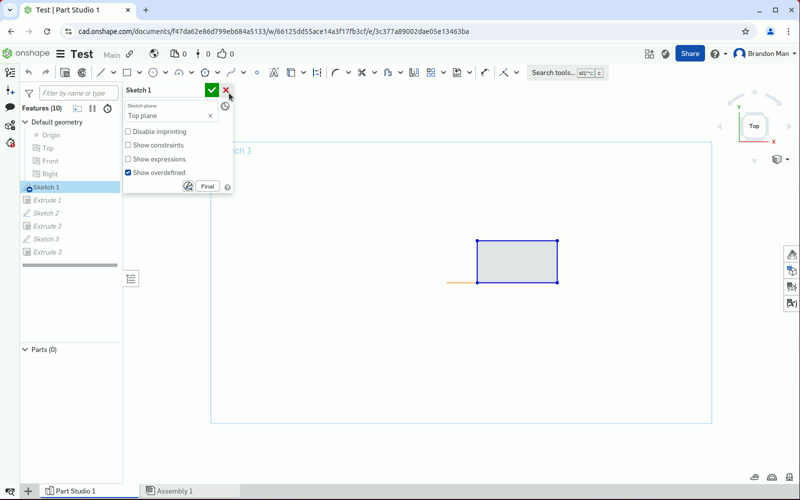
click(229, 92)
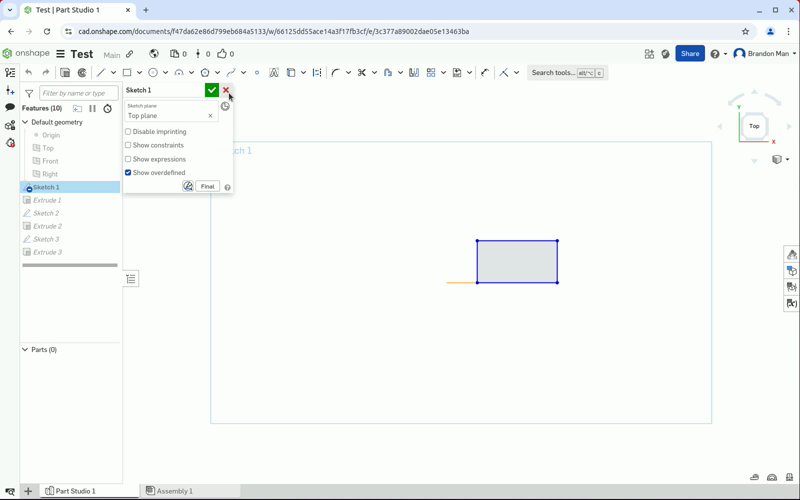
key(shift+s)
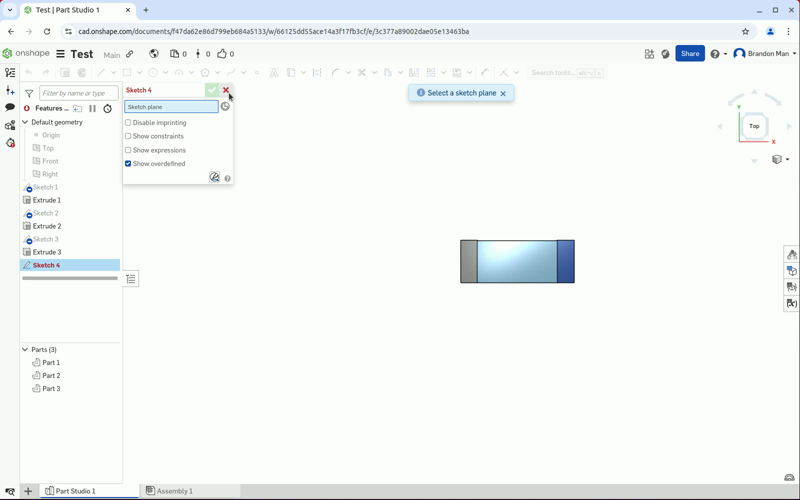
mouse_move(73, 150)
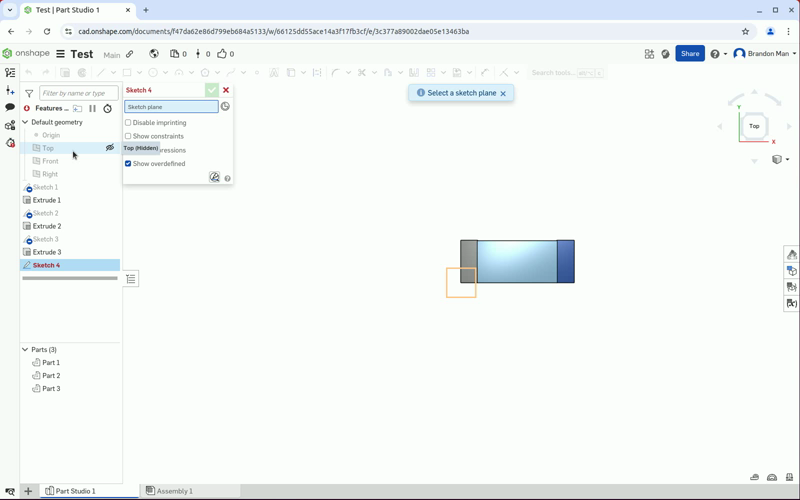
click(73, 150)
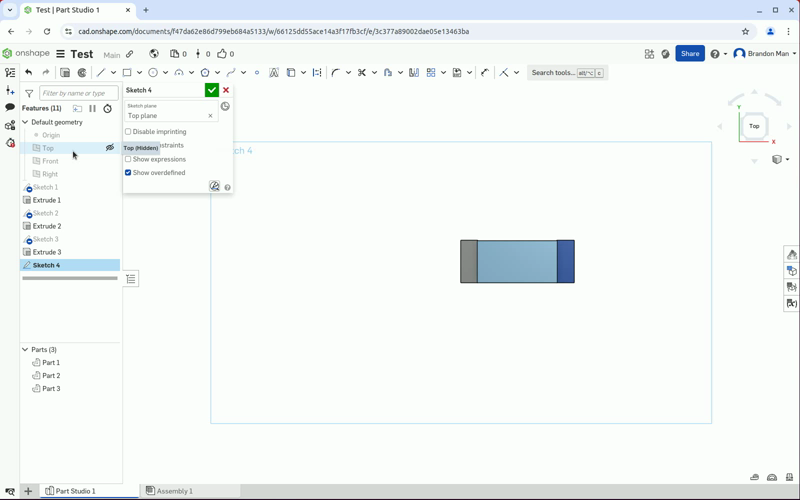
mouse_move(73, 352)
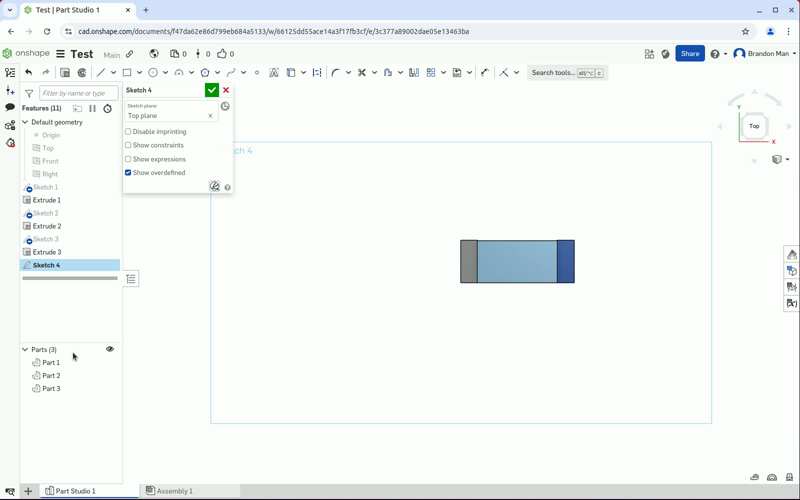
key(y)
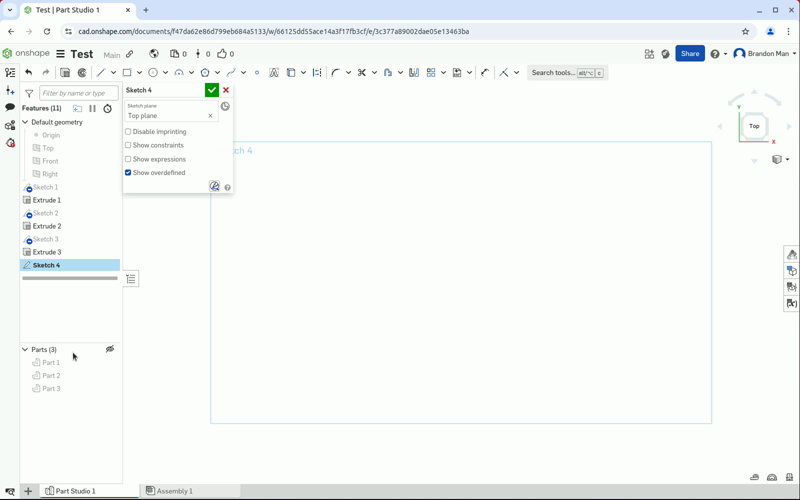
key(l)
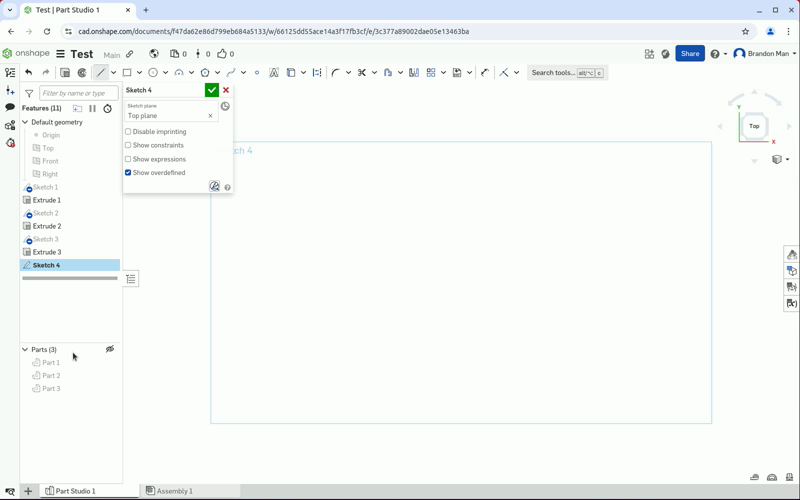
key_down(shift)
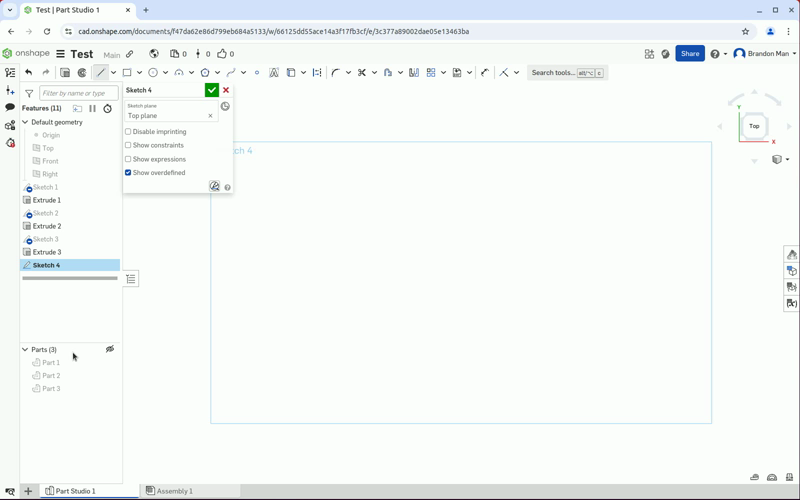
mouse_move(477, 282)
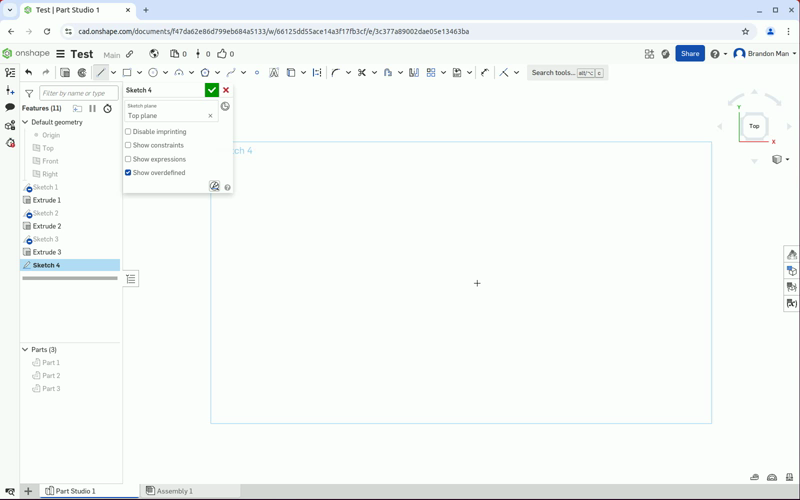
click(477, 282)
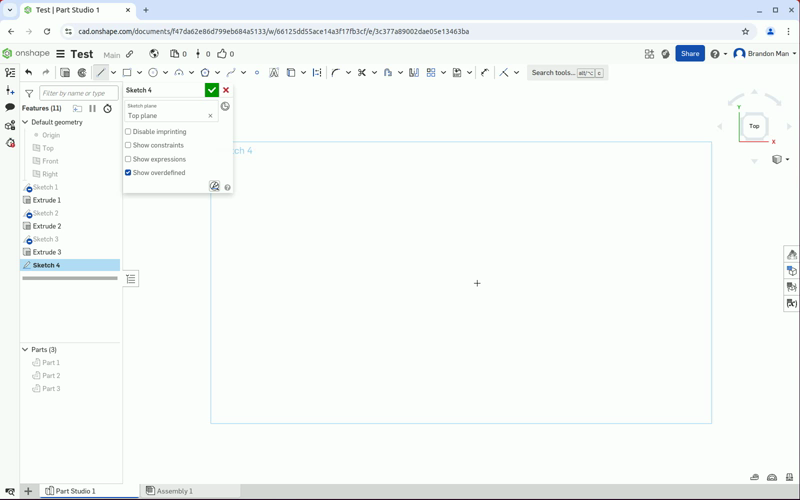
key_up(shift)
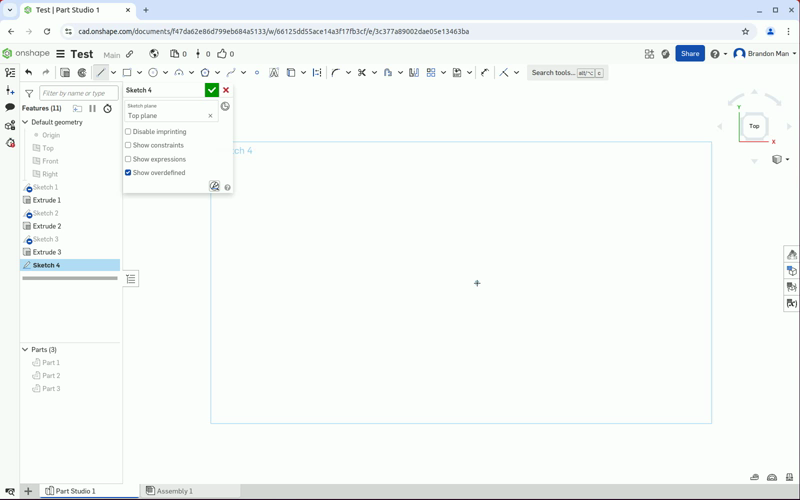
key_down(shift)
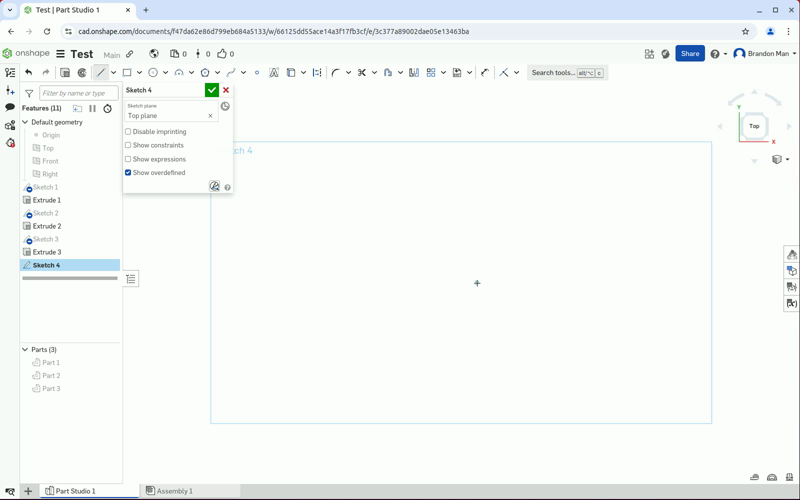
mouse_move(557, 282)
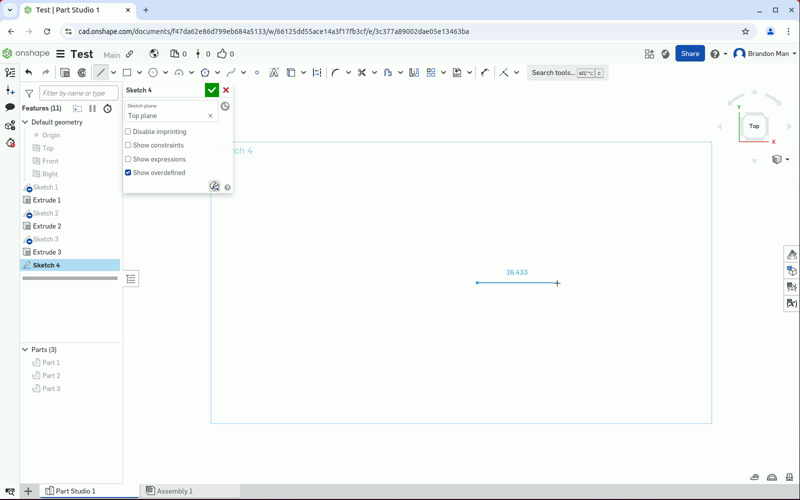
click(557, 282)
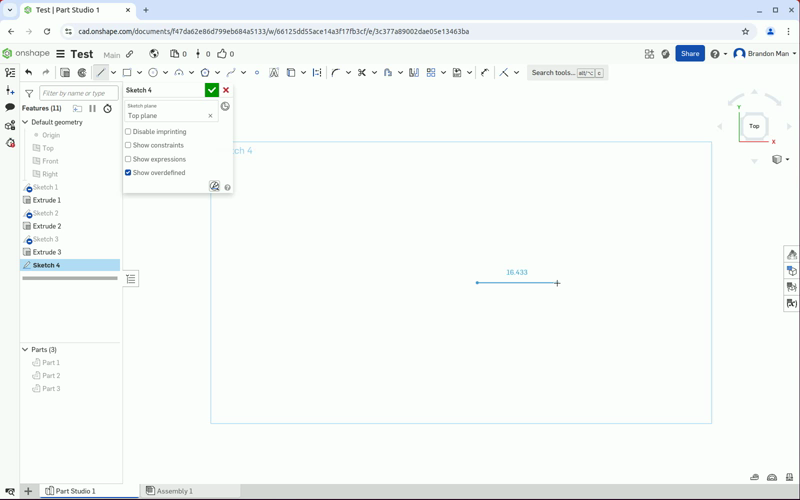
key_up(shift)
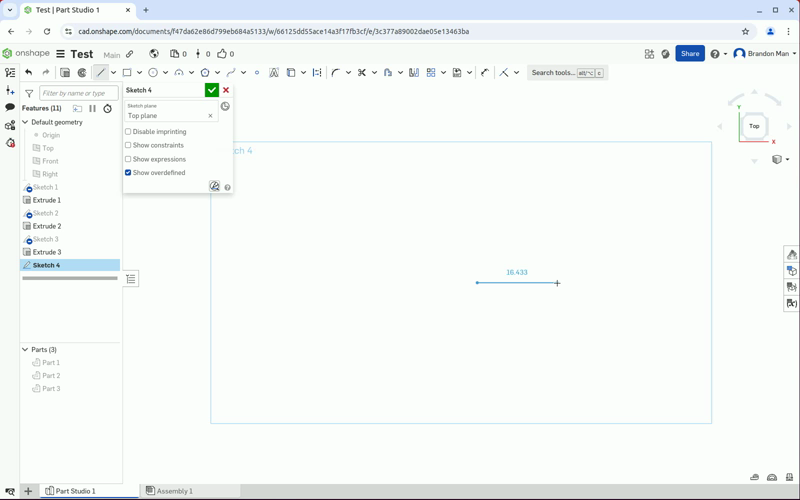
key_down(shift)
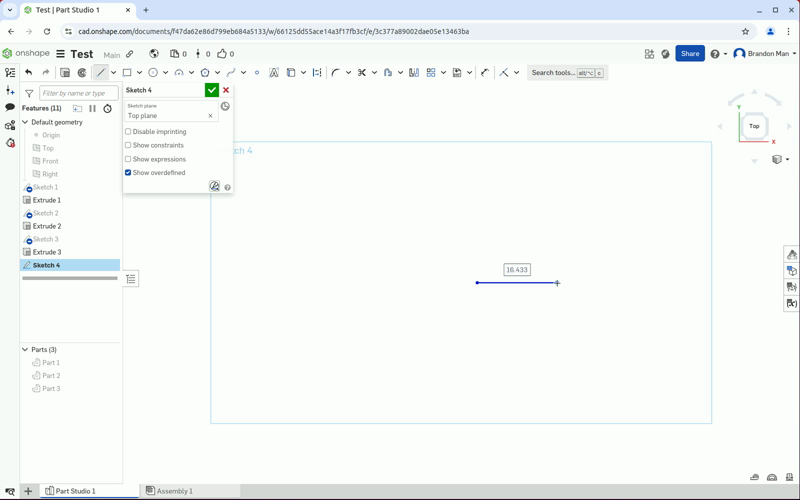
mouse_move(587, 282)
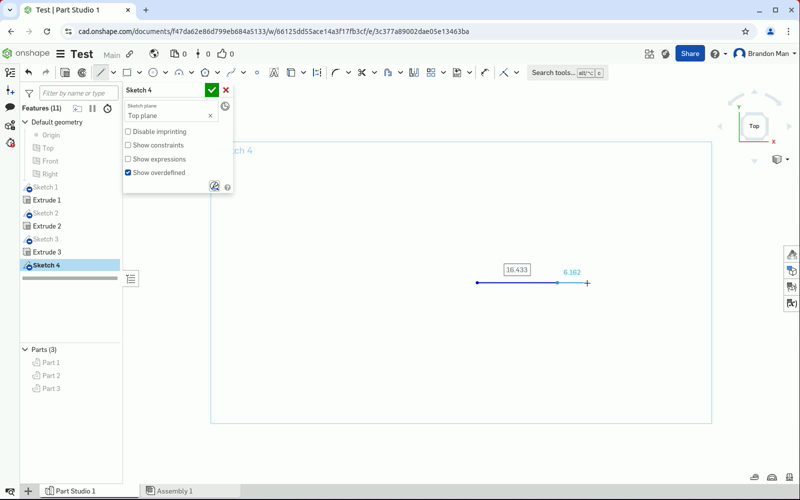
mouse_move(557, 240)
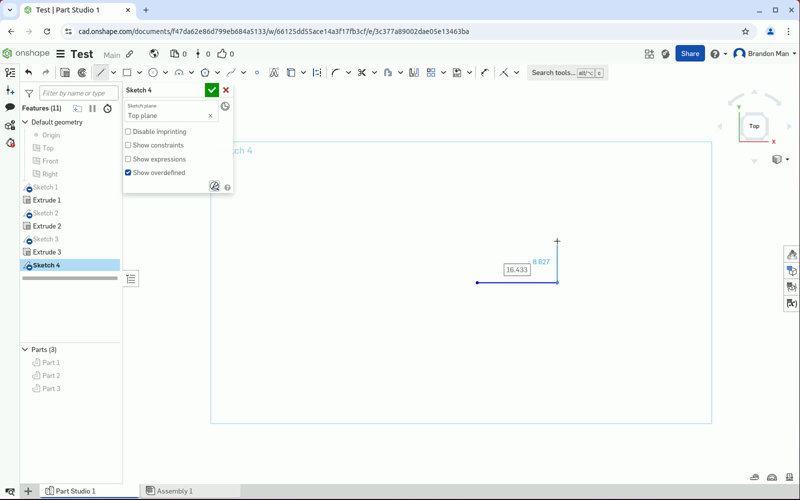
click(557, 240)
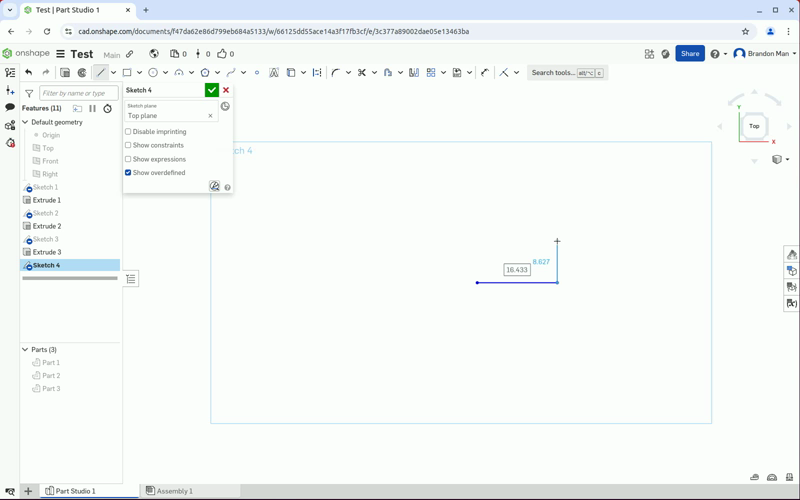
key_up(shift)
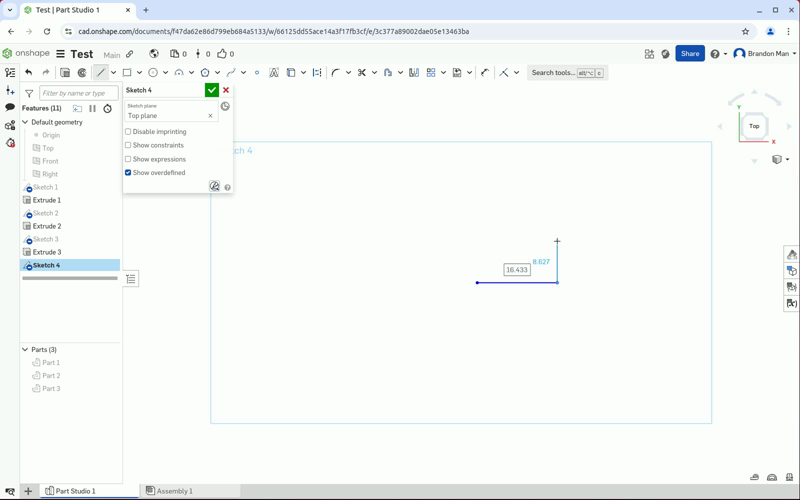
key_down(shift)
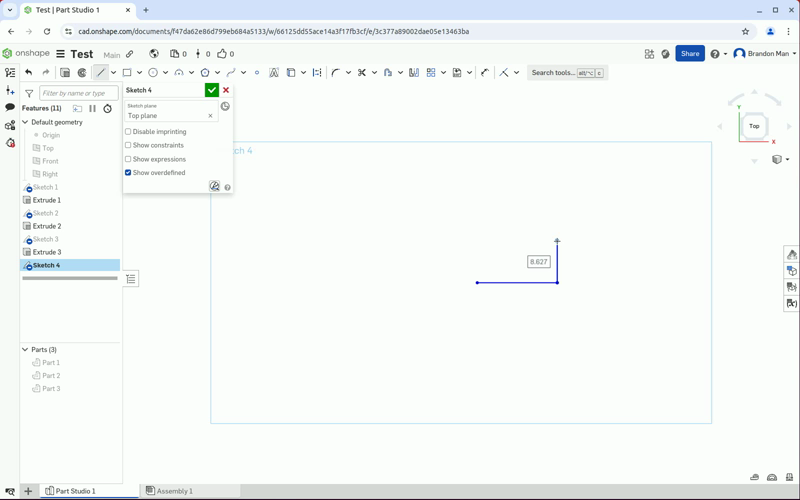
mouse_move(477, 240)
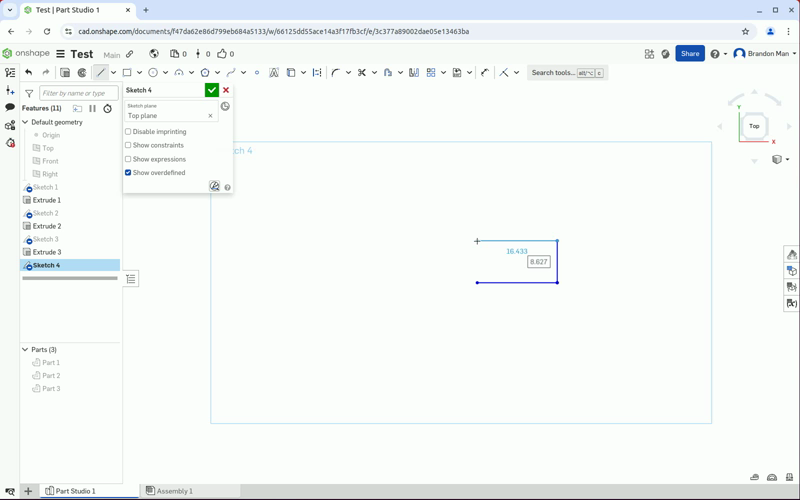
click(477, 240)
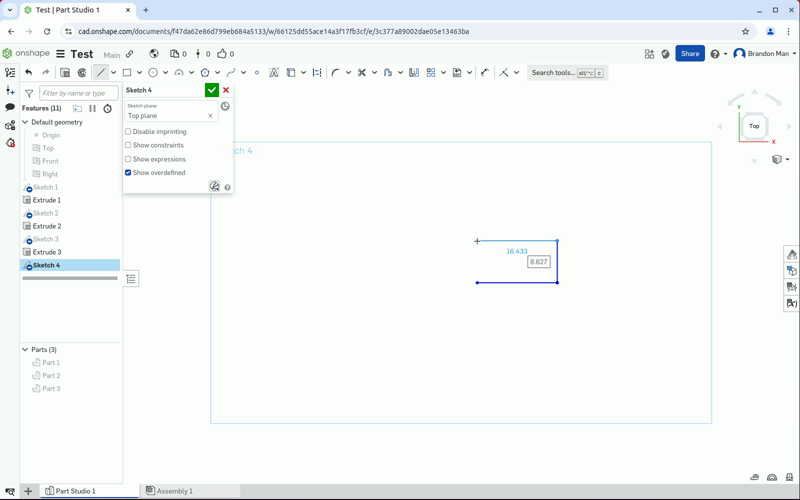
key_up(shift)
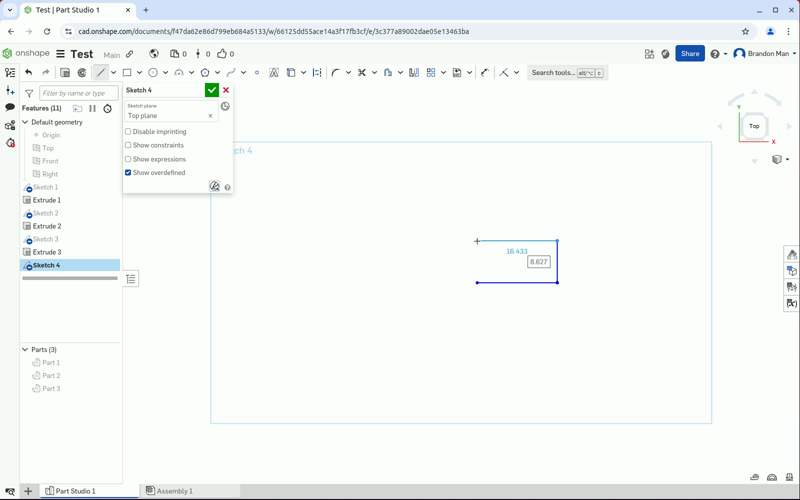
mouse_move(507, 240)
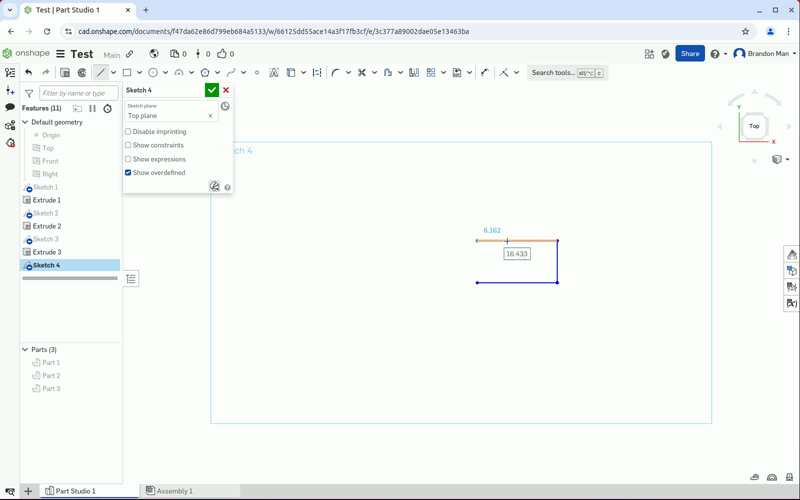
key_down(shift)
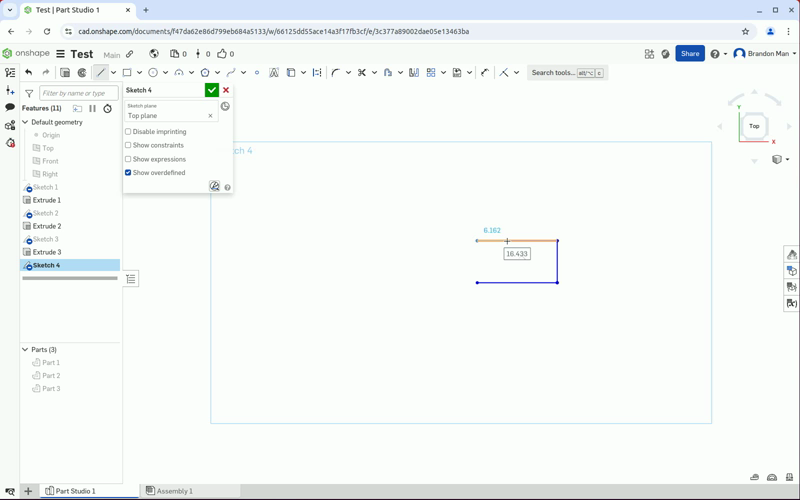
mouse_move(477, 282)
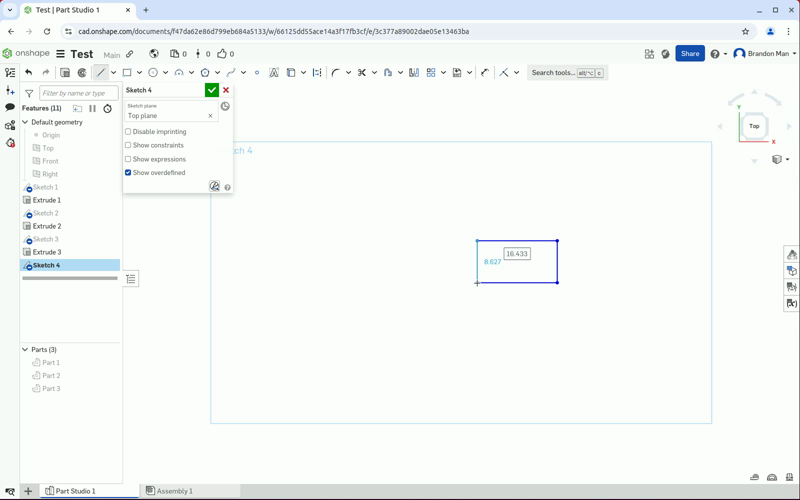
key_up(shift)
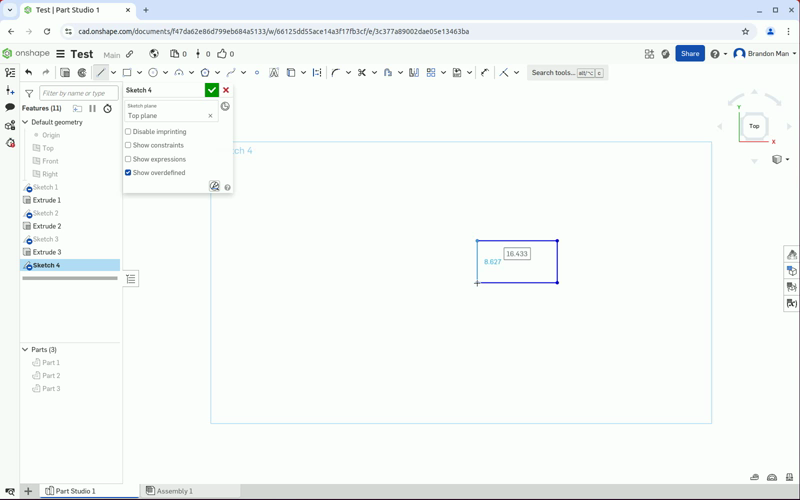
click(477, 282)
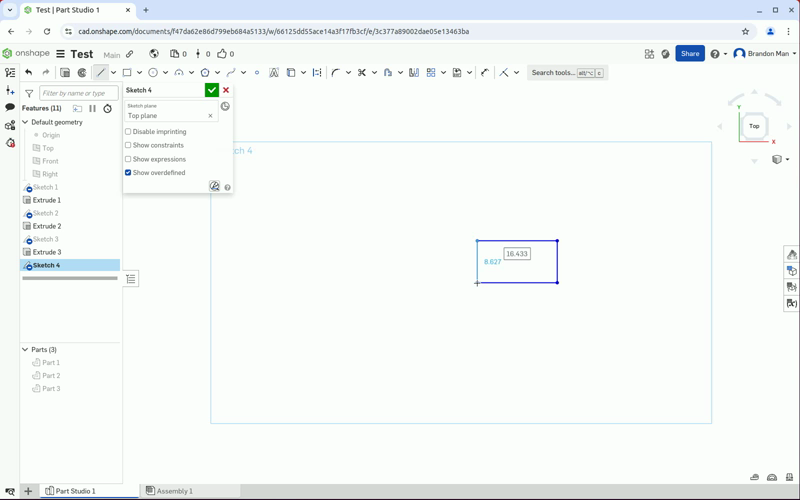
key(esc)
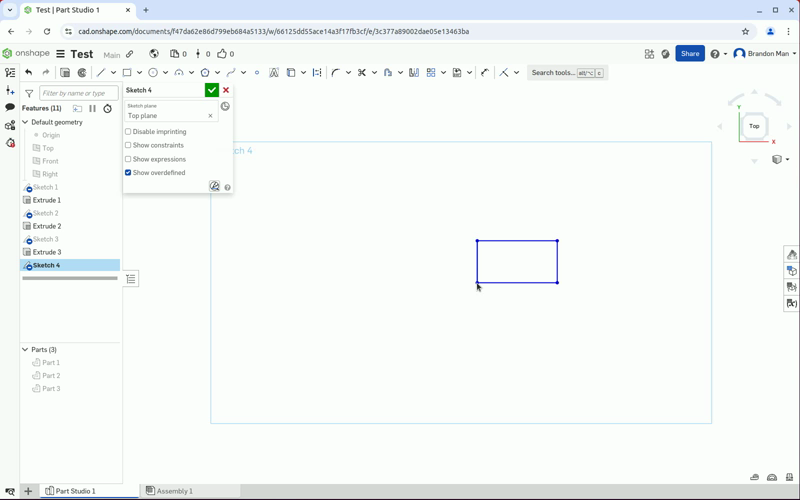
mouse_move(529, 272)
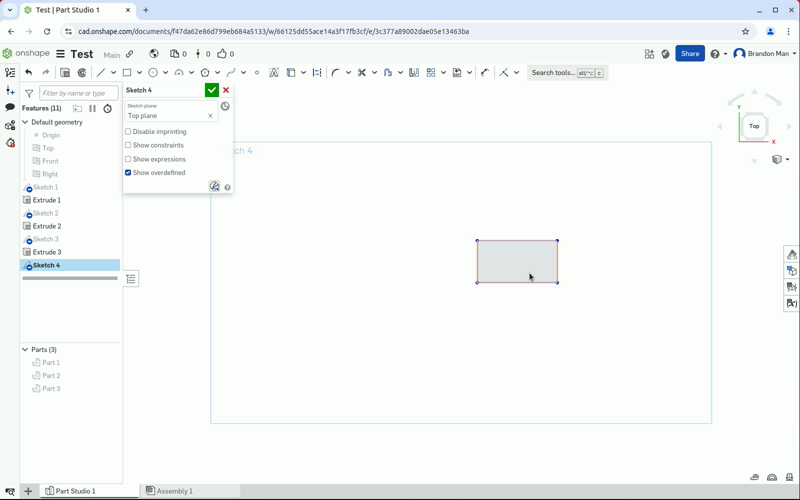
click(529, 272)
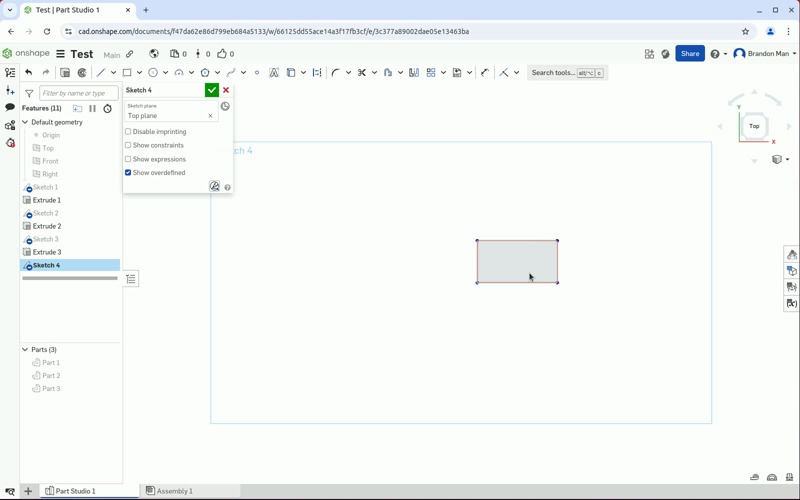
mouse_move(73, 352)
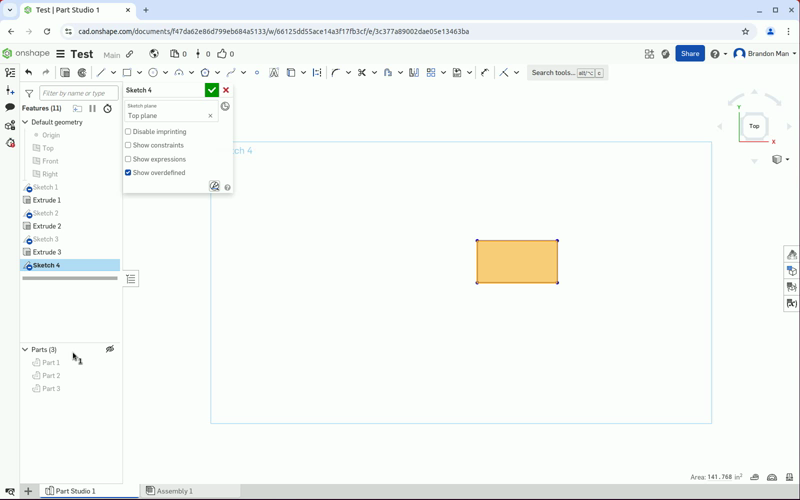
key(shift+y)
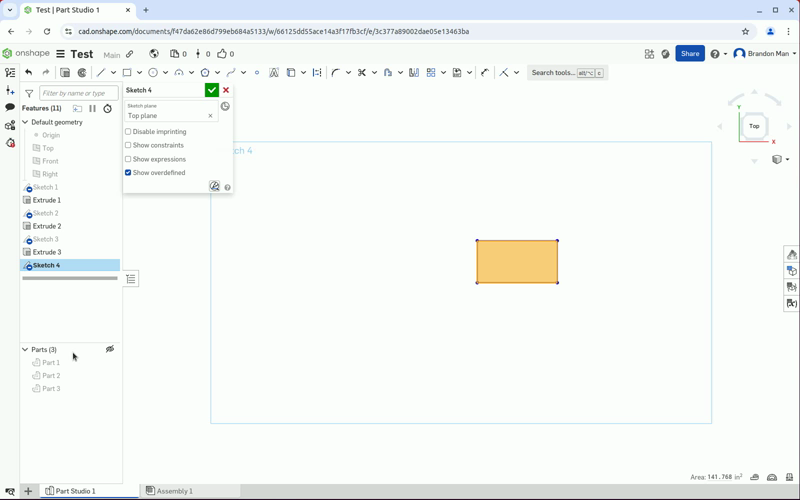
key(shift+e)
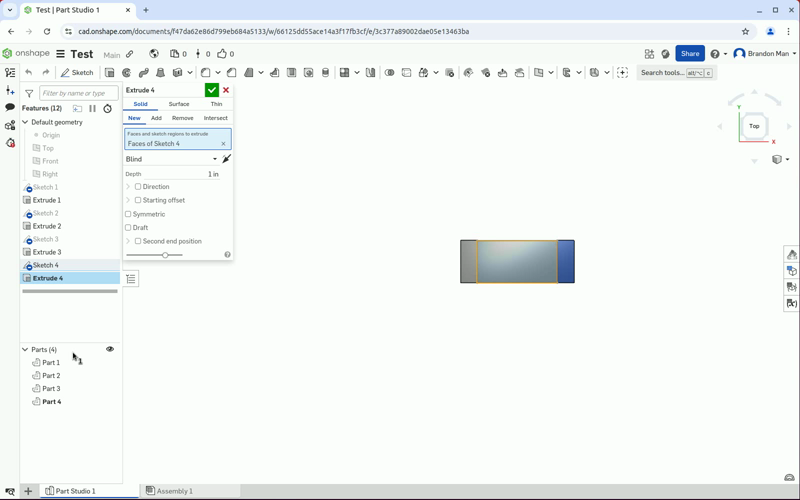
mouse_move(143, 106)
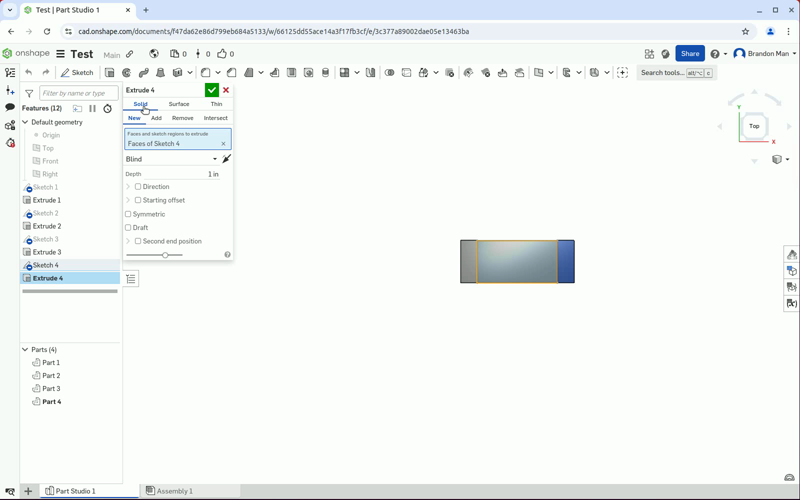
click(143, 106)
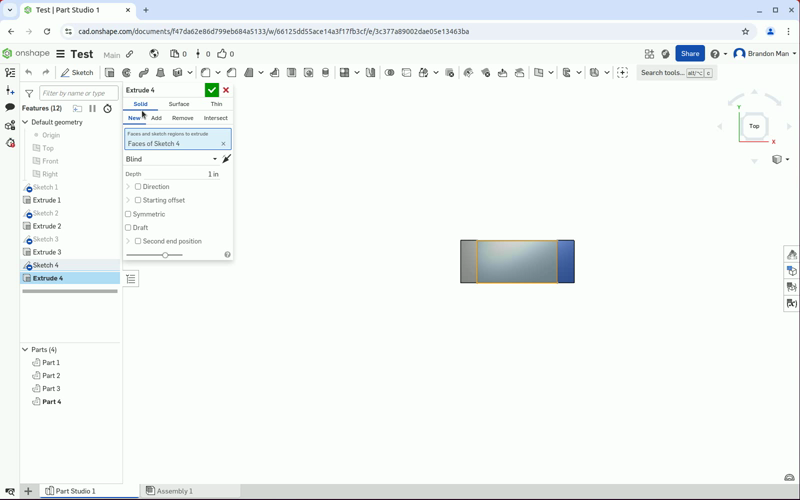
mouse_move(137, 120)
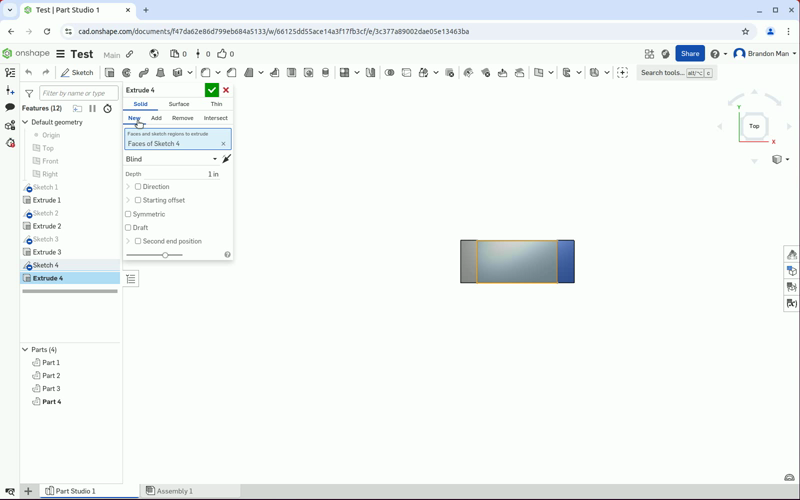
click(137, 120)
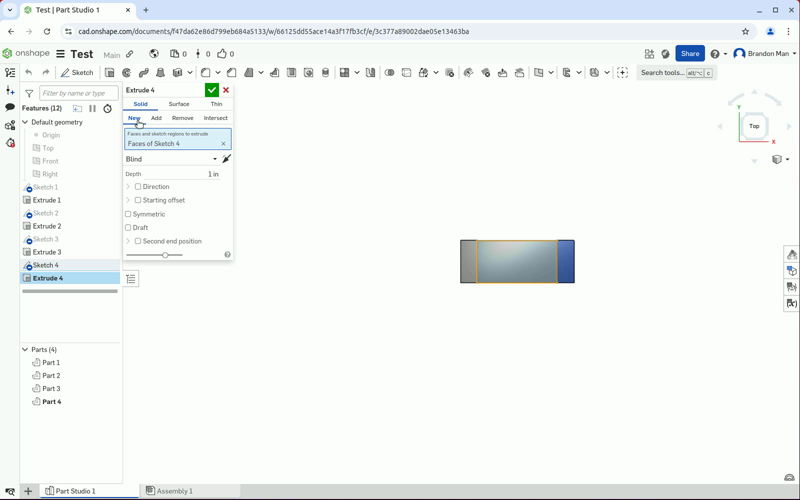
key(tab, 4)
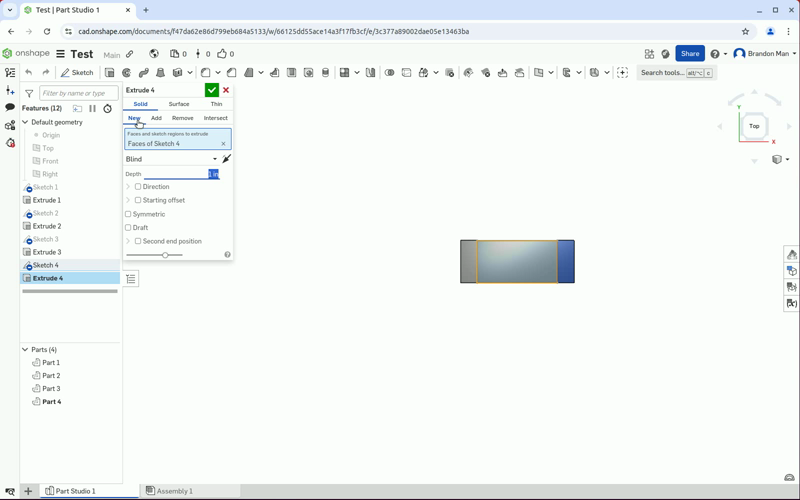
text(-11.554)
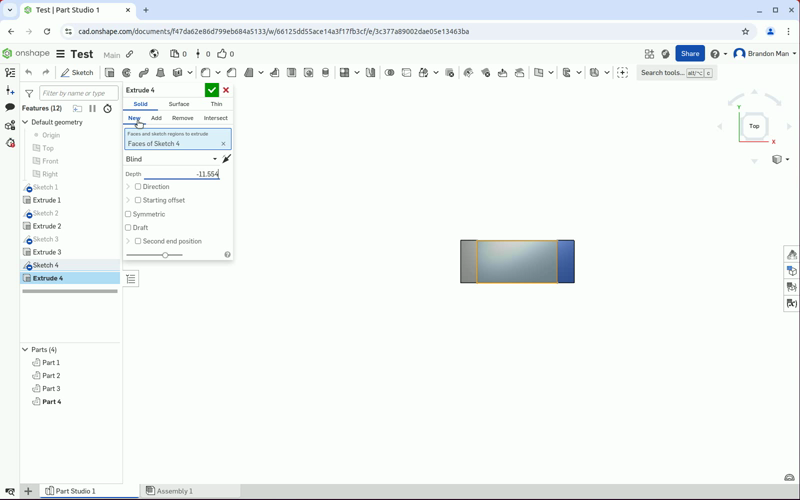
key(enter)
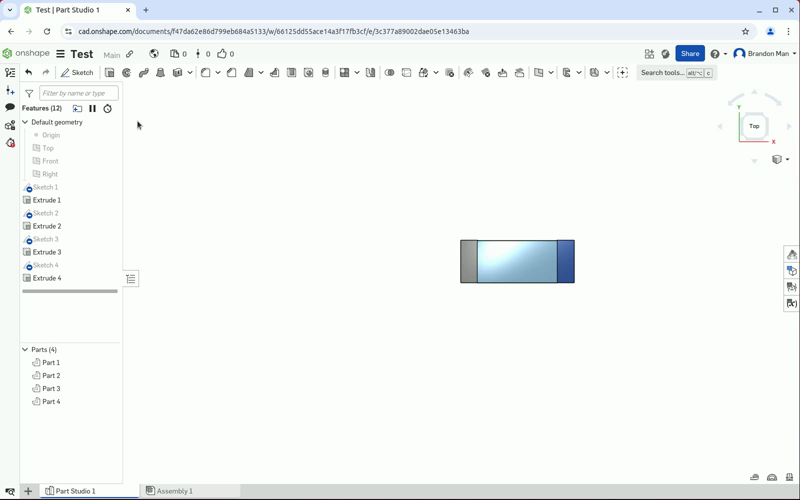
key(shift+h)
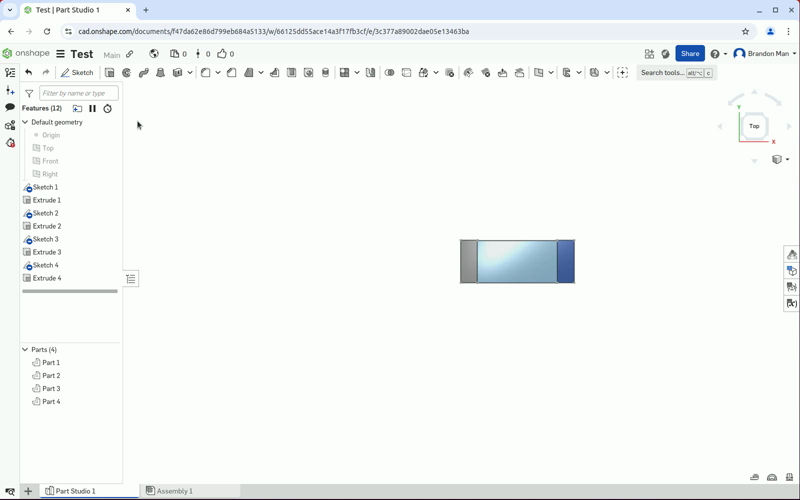
key(shift+h)
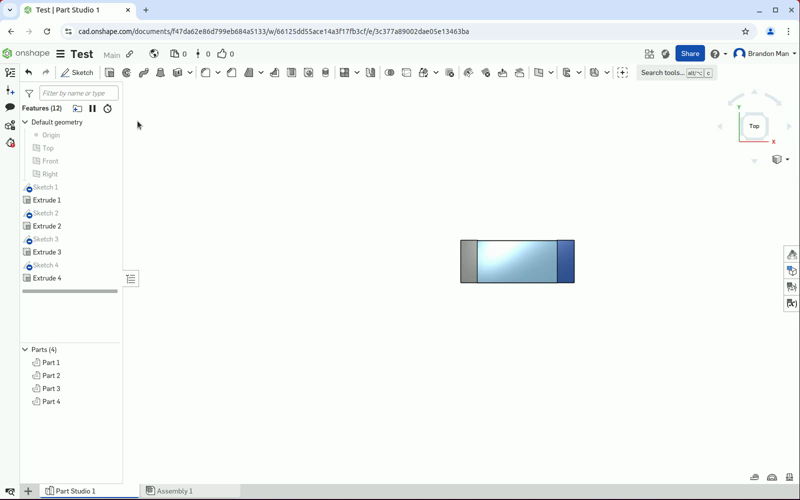
mouse_move(73, 189)
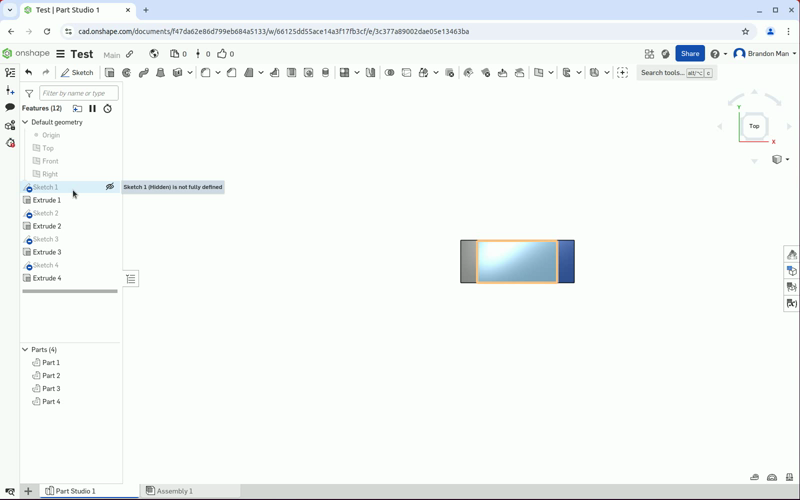
click(73, 189)
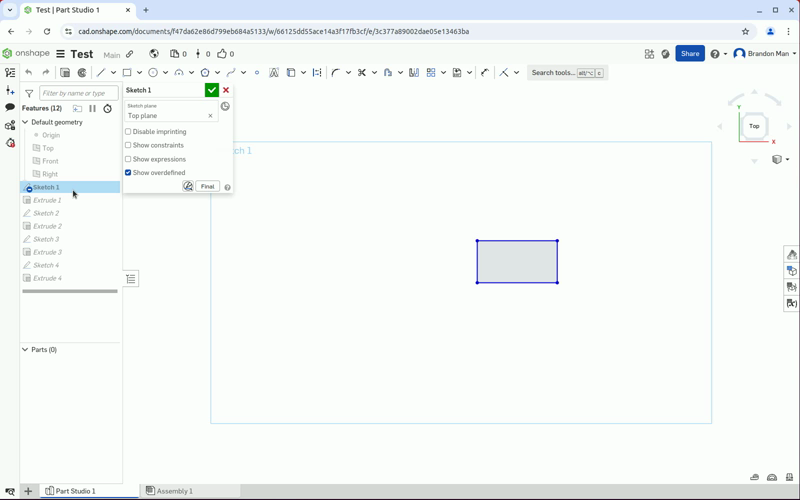
mouse_move(229, 92)
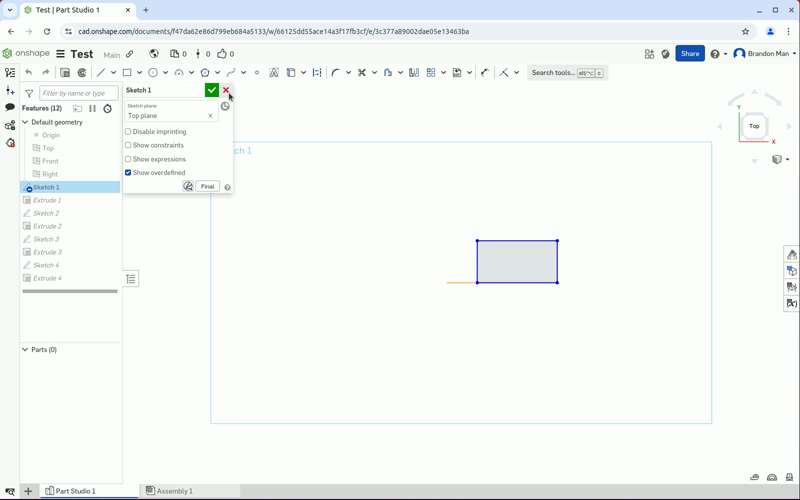
click(229, 92)
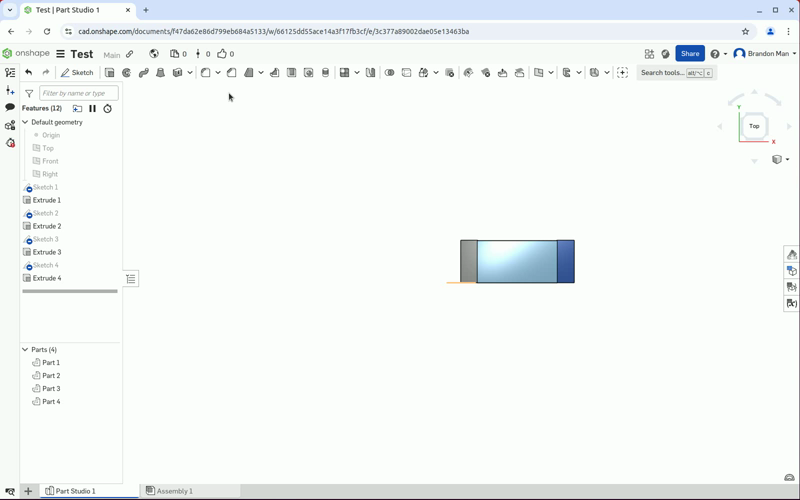
mouse_move(541, 75)
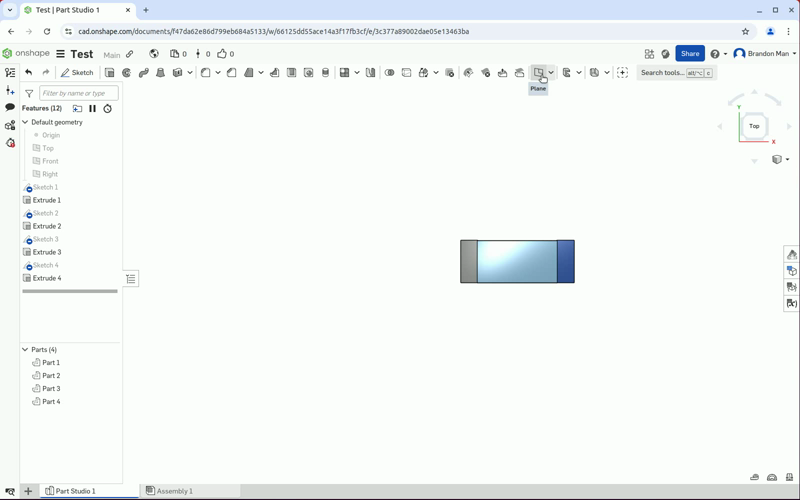
click(541, 75)
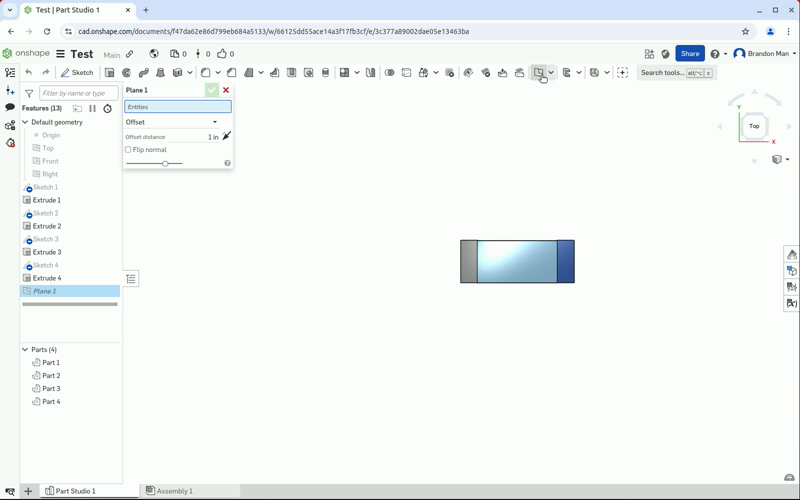
mouse_move(73, 150)
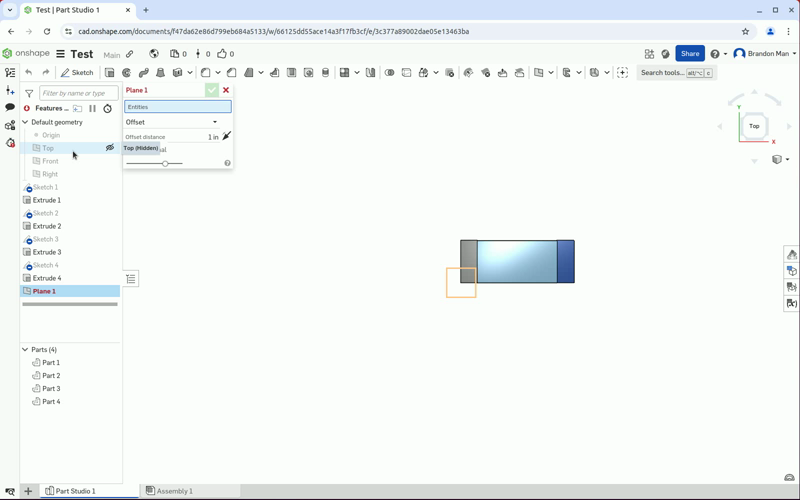
click(73, 150)
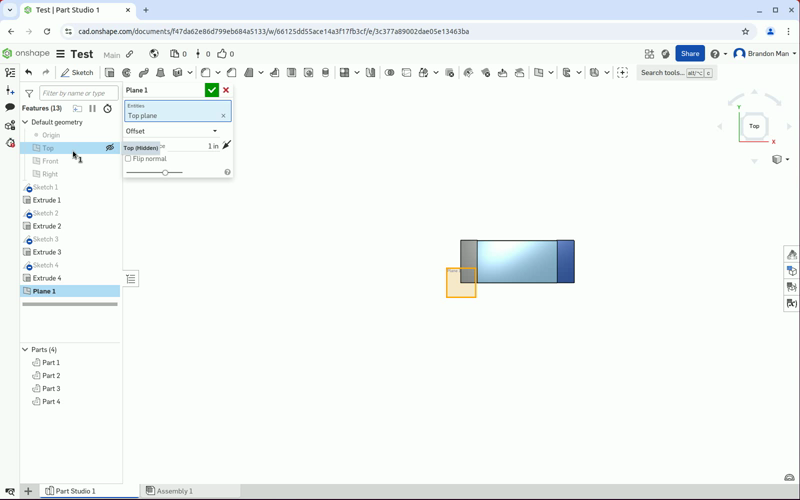
key(tab, 2)
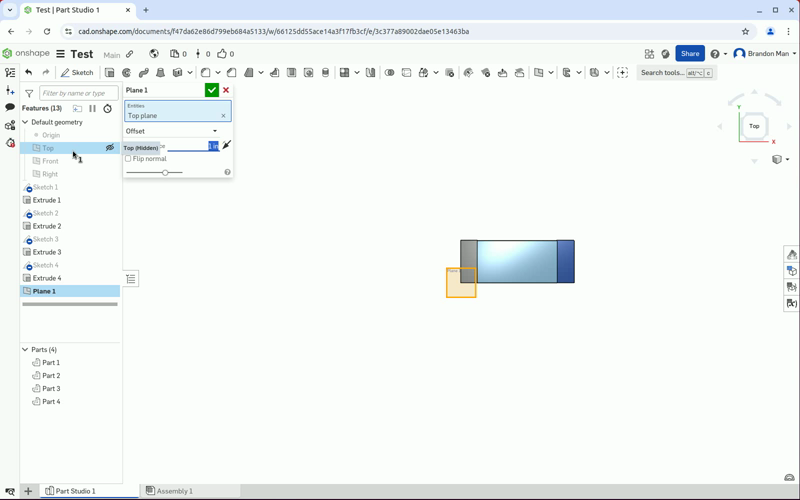
text(7.949)
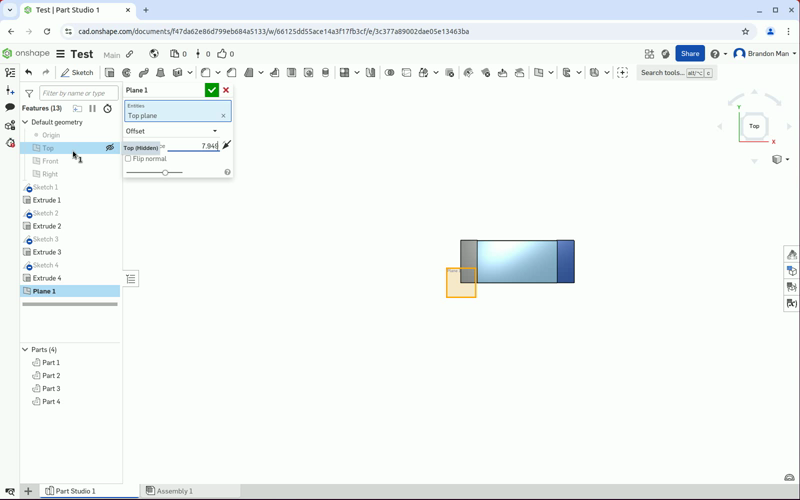
key(enter, 2)
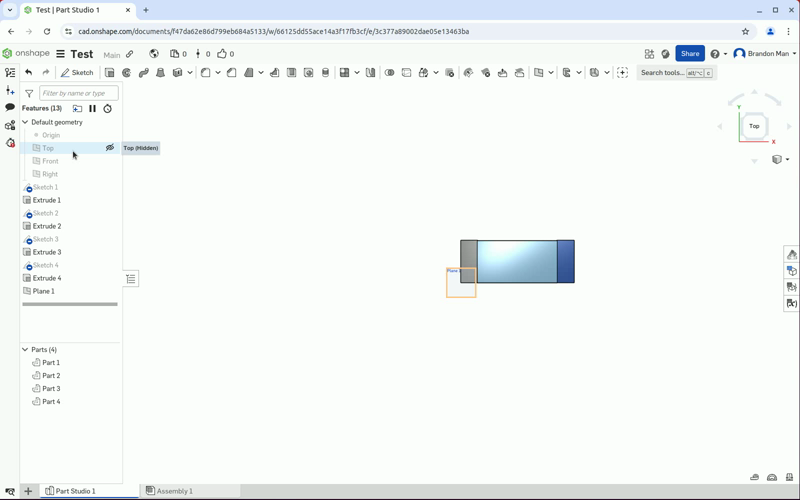
key(shift+s)
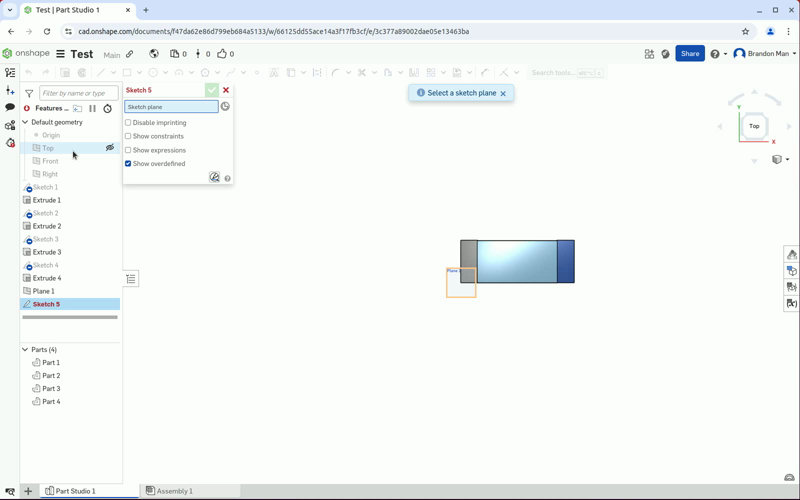
mouse_move(73, 293)
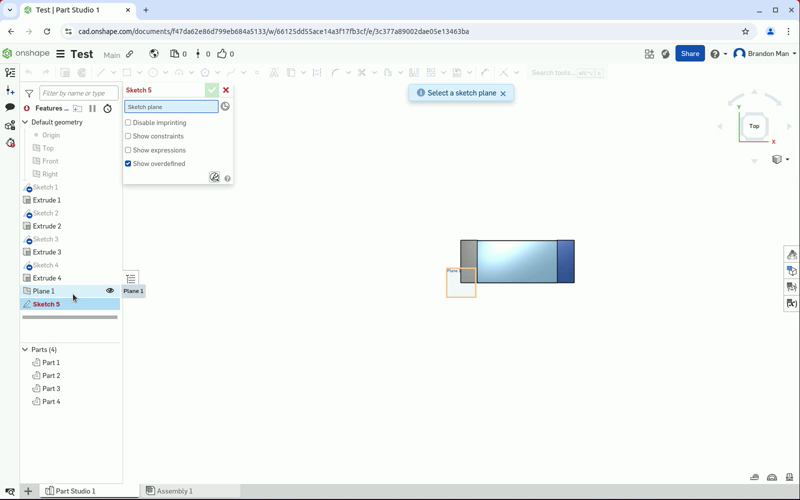
click(73, 293)
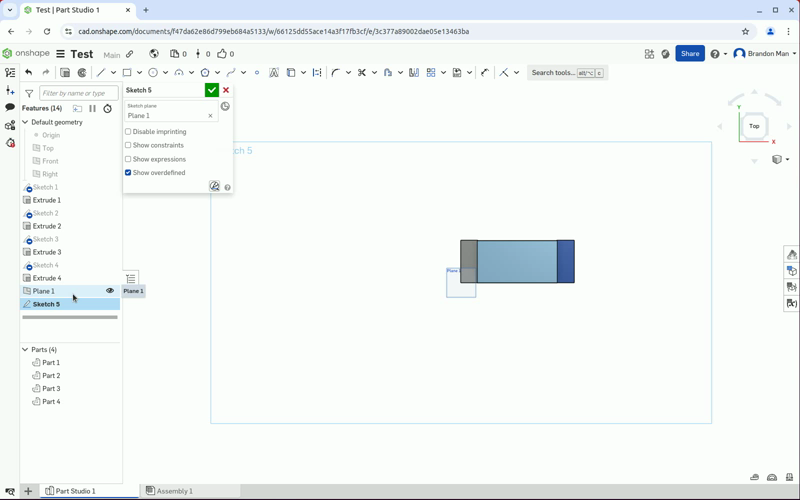
mouse_move(73, 352)
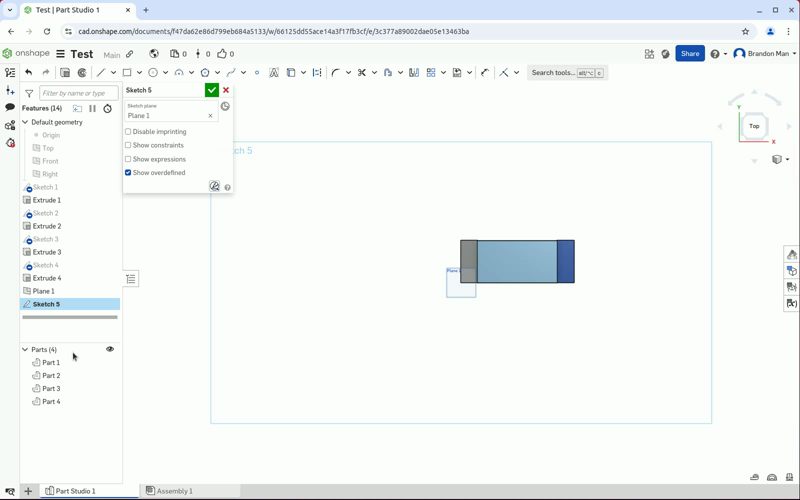
key(y)
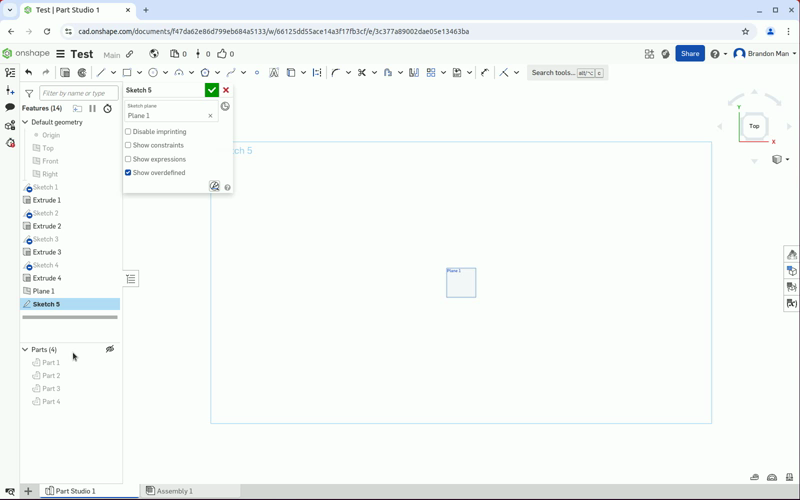
key(c)
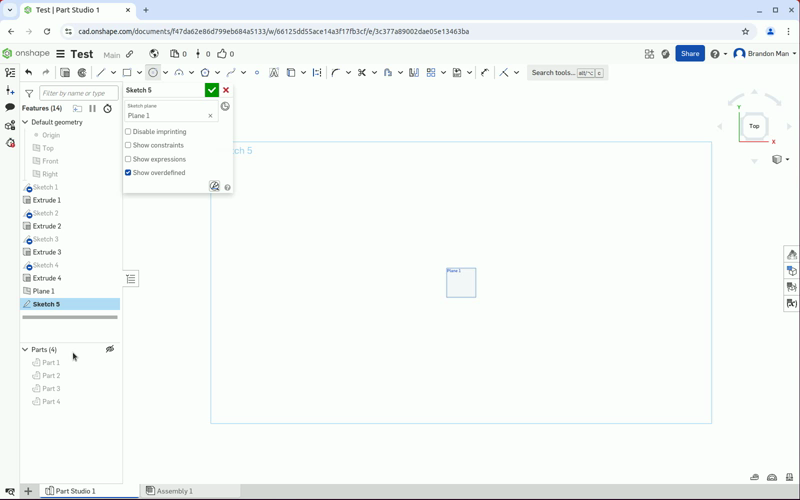
key_down(shift)
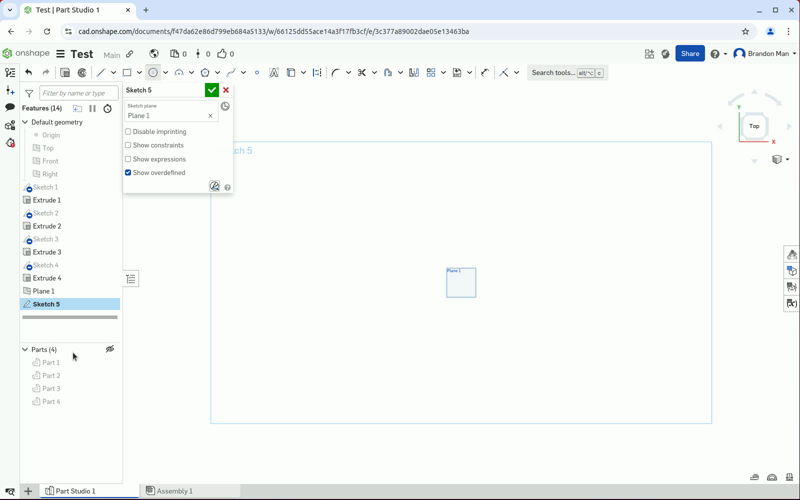
mouse_move(498, 261)
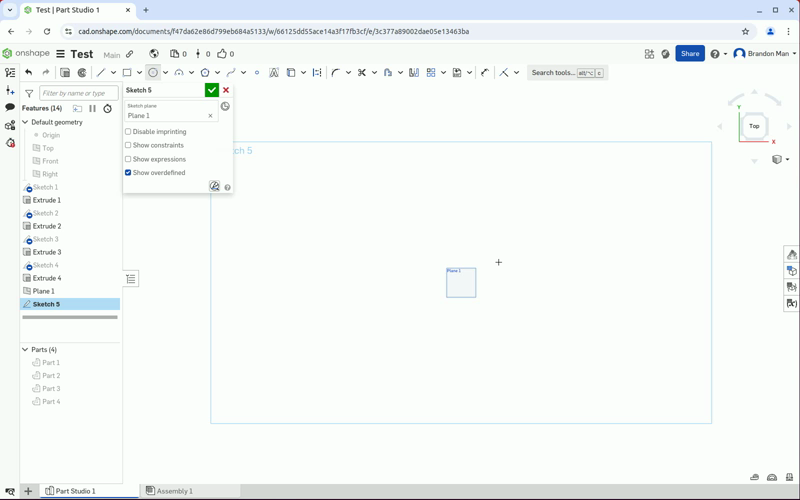
click(498, 261)
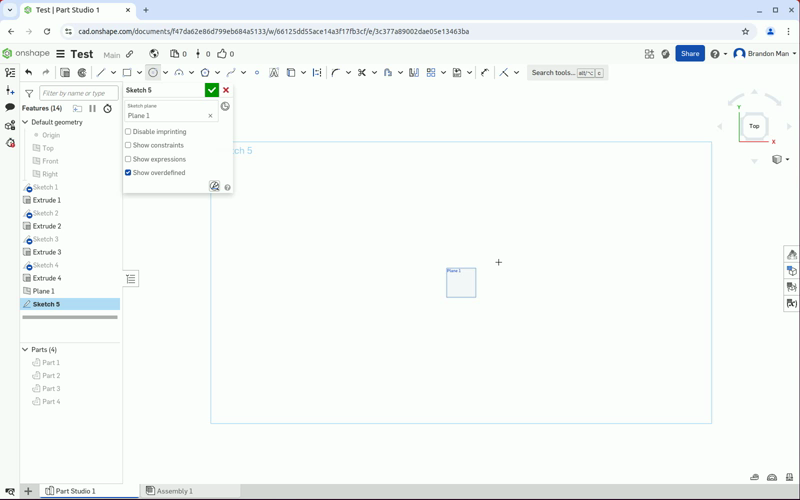
key_up(shift)
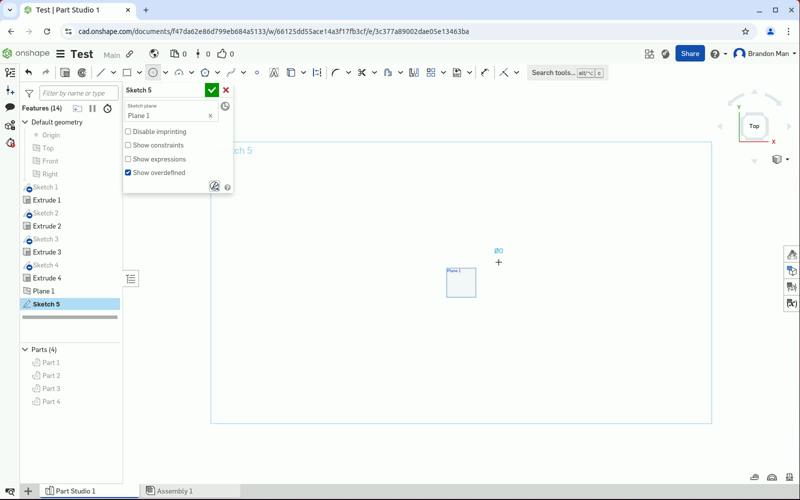
mouse_move(507, 261)
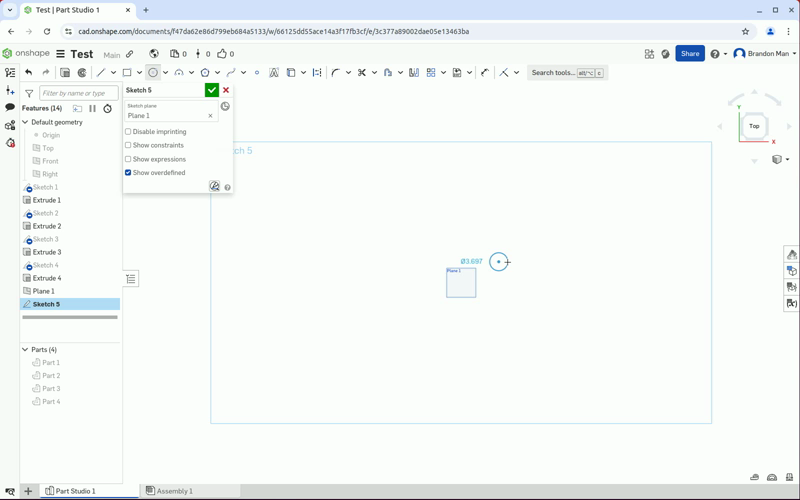
click(507, 261)
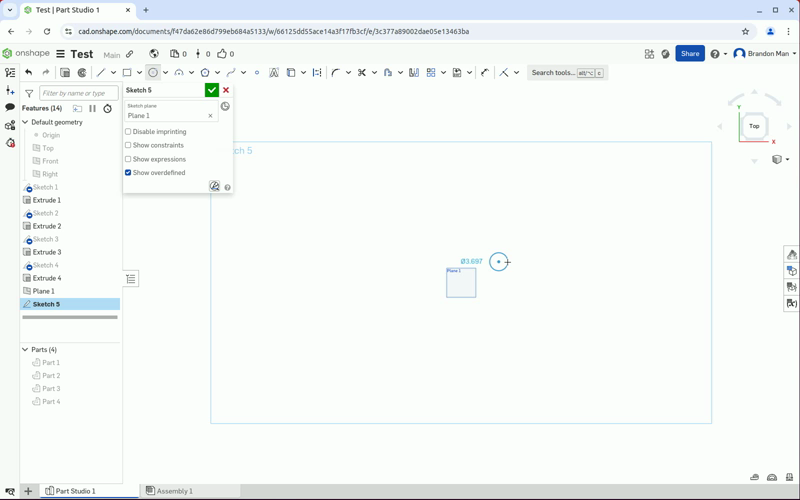
key(esc)
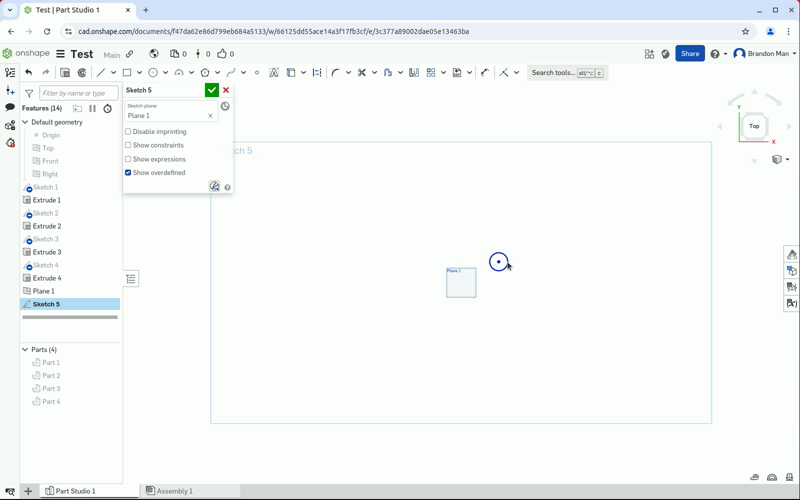
mouse_move(502, 260)
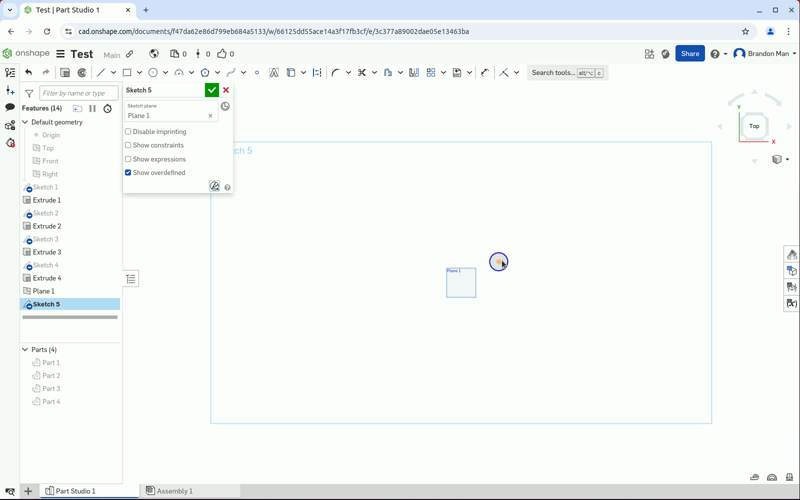
scroll(6)
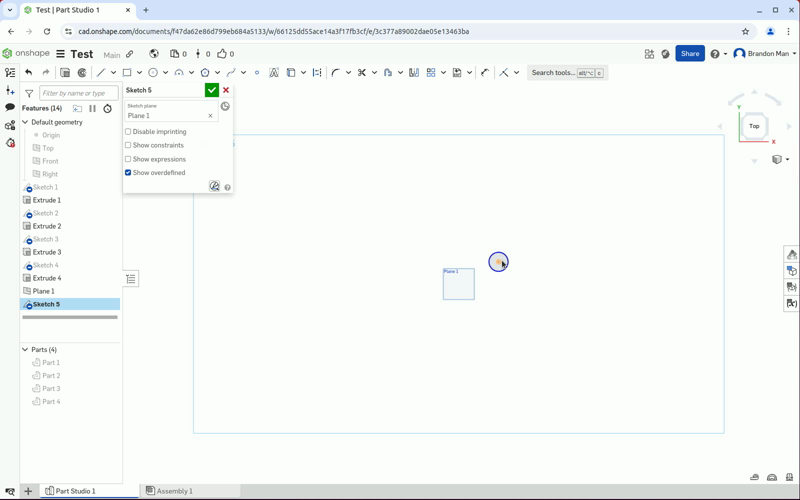
scroll(6)
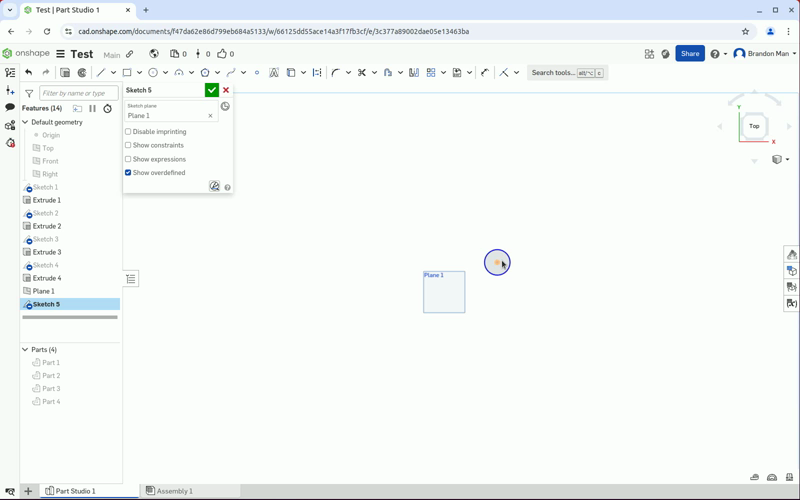
scroll(6)
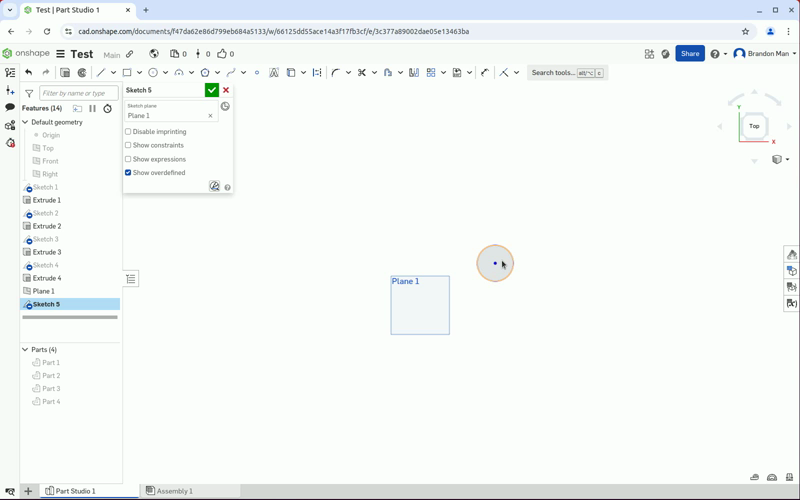
scroll(6)
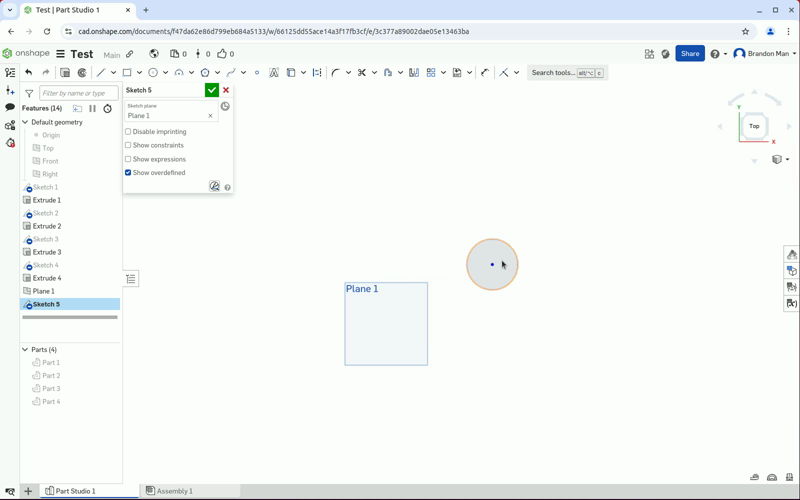
scroll(6)
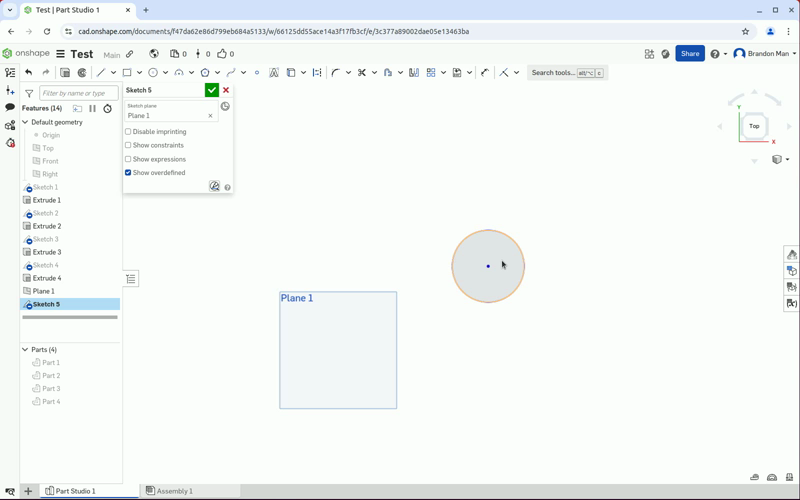
scroll(6)
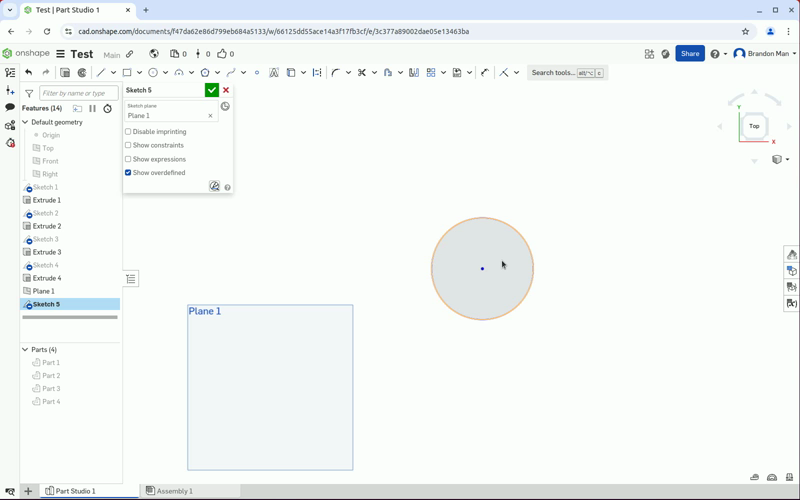
scroll(6)
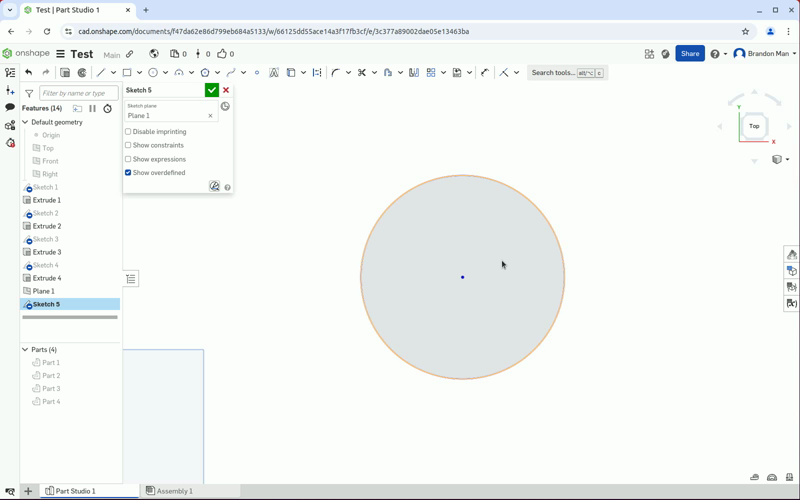
click(502, 260)
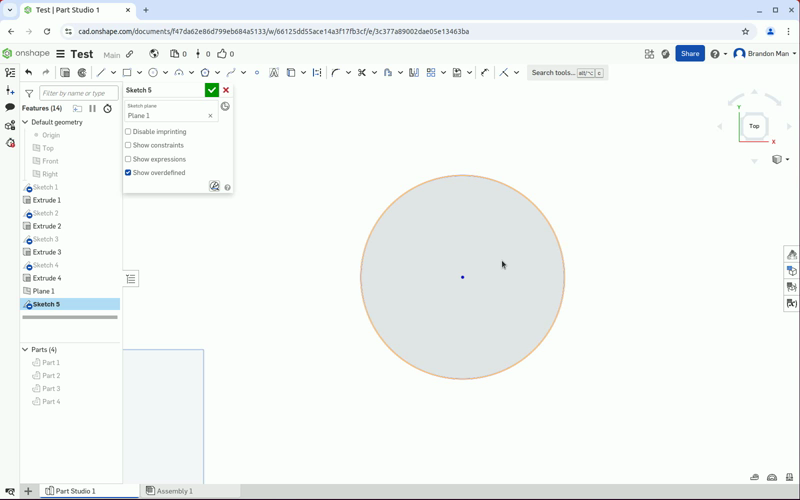
scroll(-6)
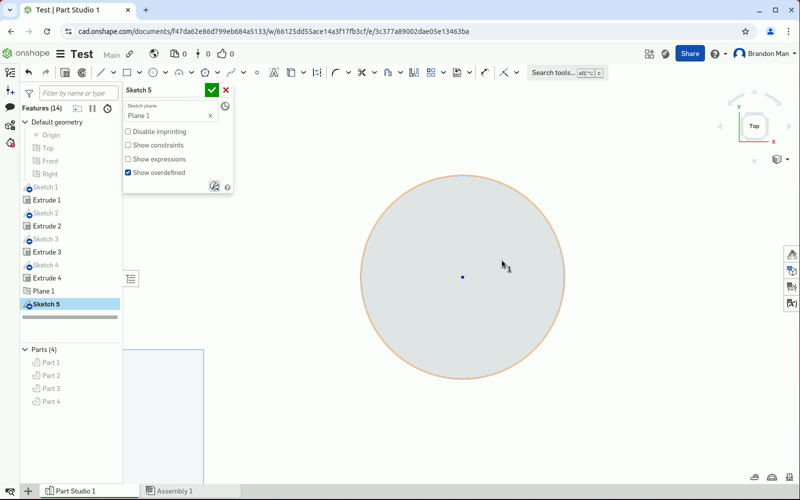
scroll(-6)
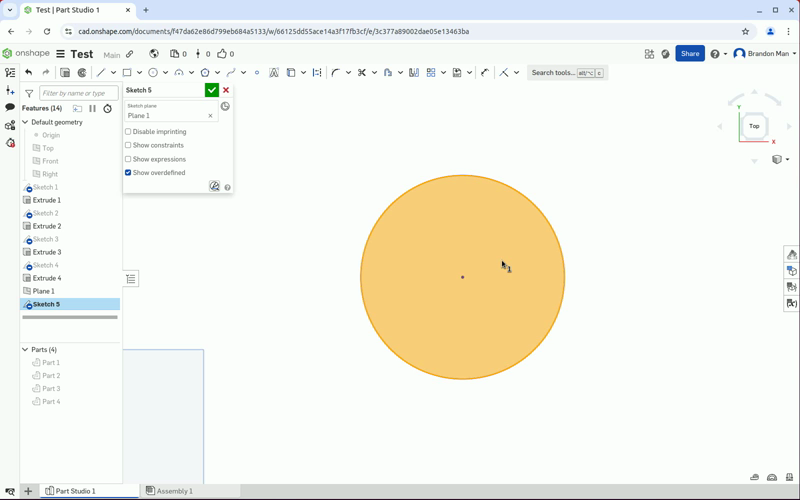
scroll(-6)
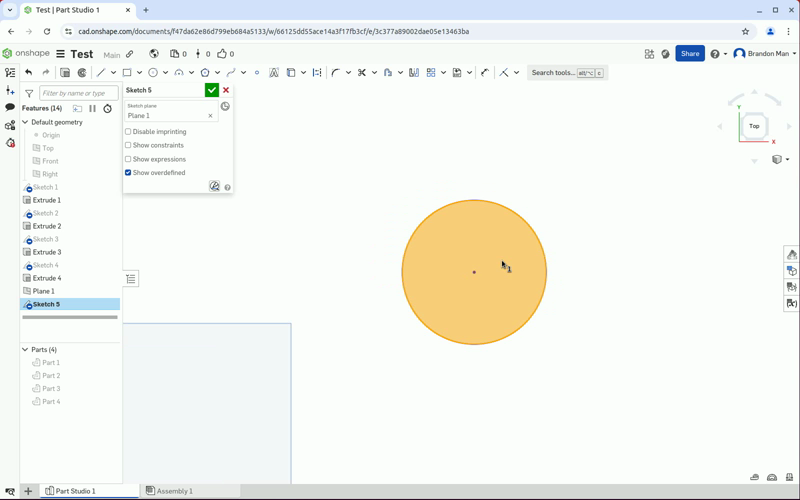
scroll(-6)
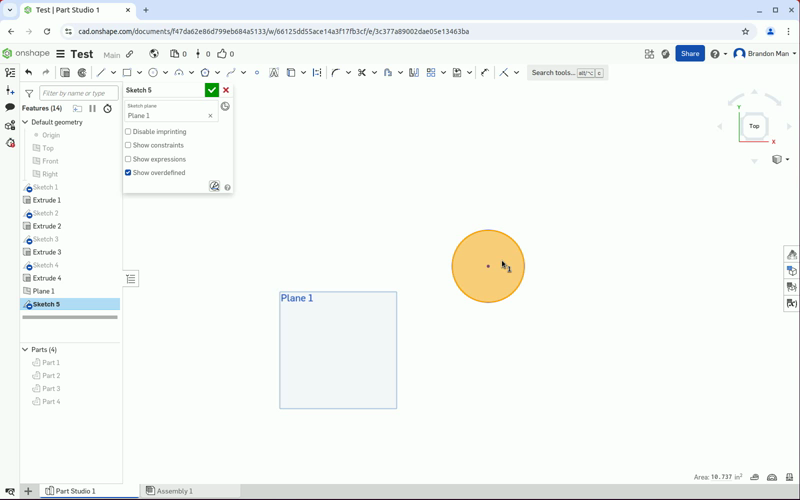
scroll(-6)
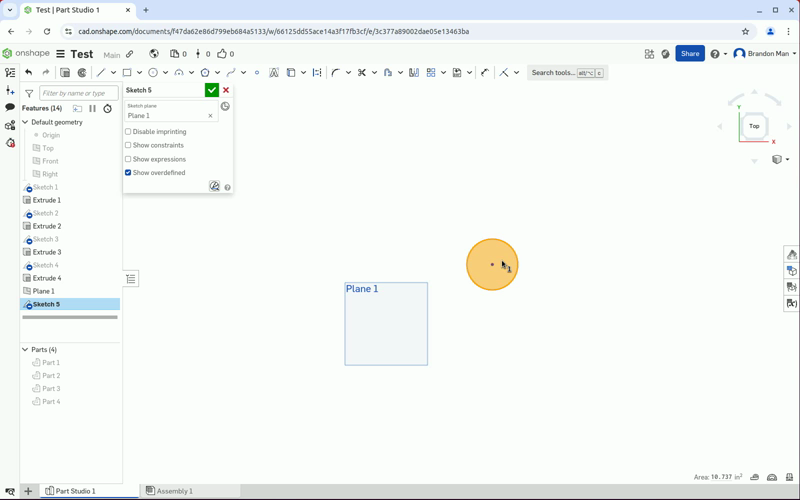
scroll(-6)
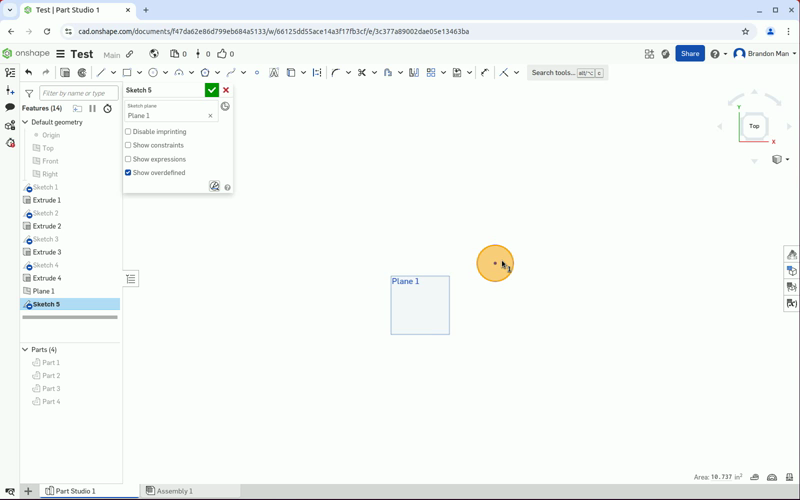
scroll(-6)
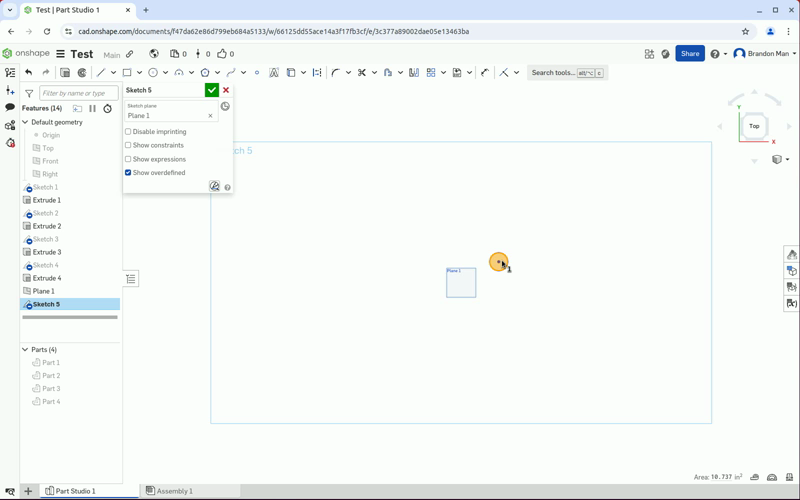
mouse_move(73, 352)
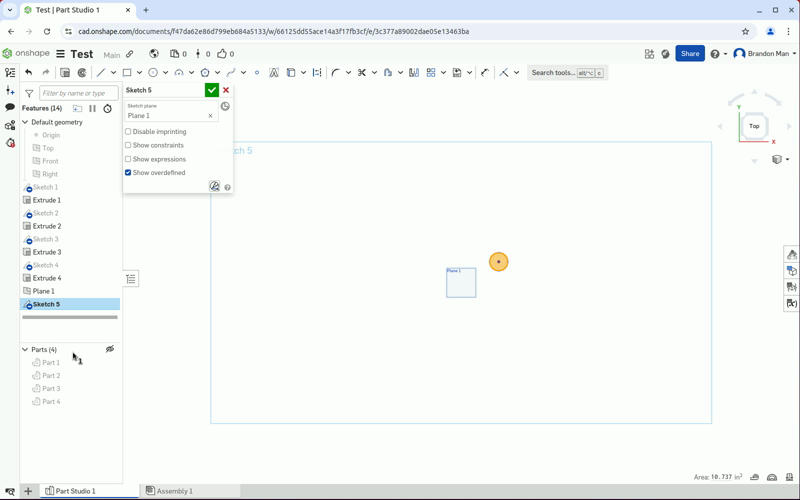
key(shift+y)
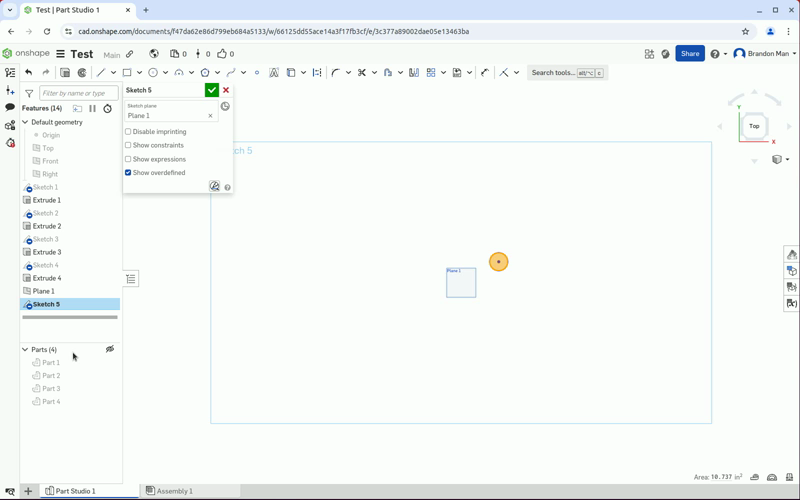
key(shift+e)
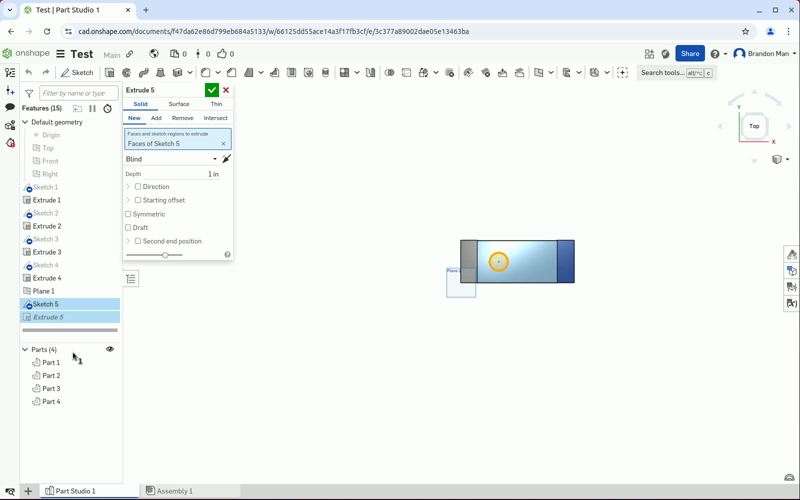
mouse_move(143, 106)
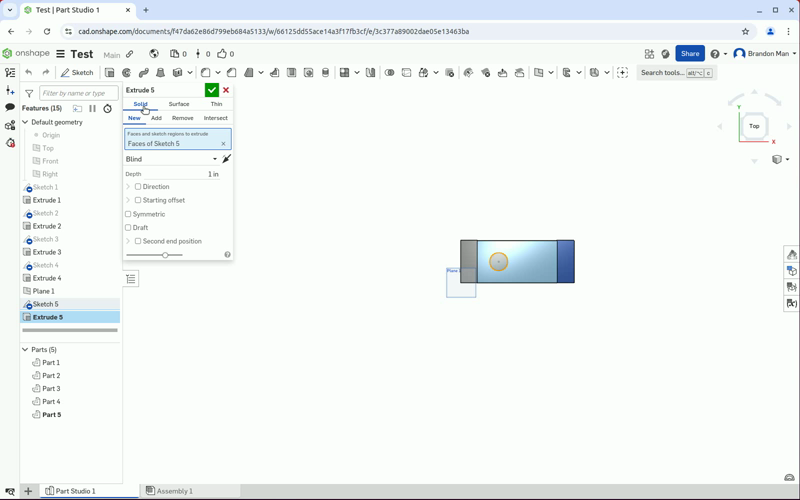
click(143, 106)
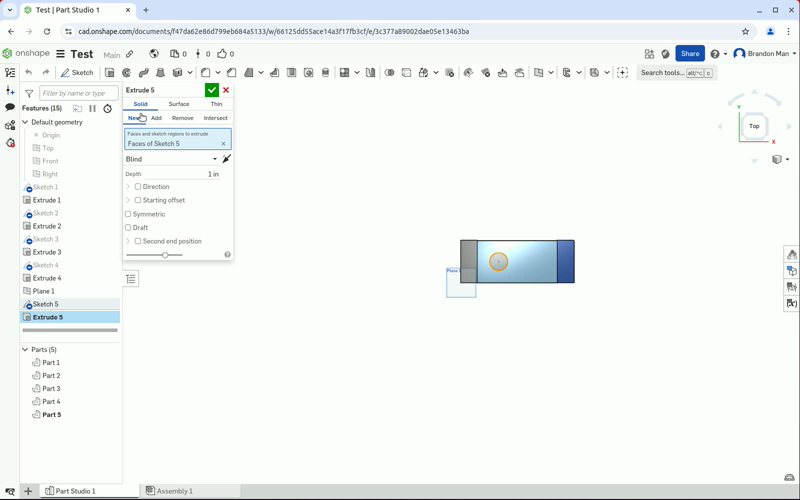
mouse_move(137, 120)
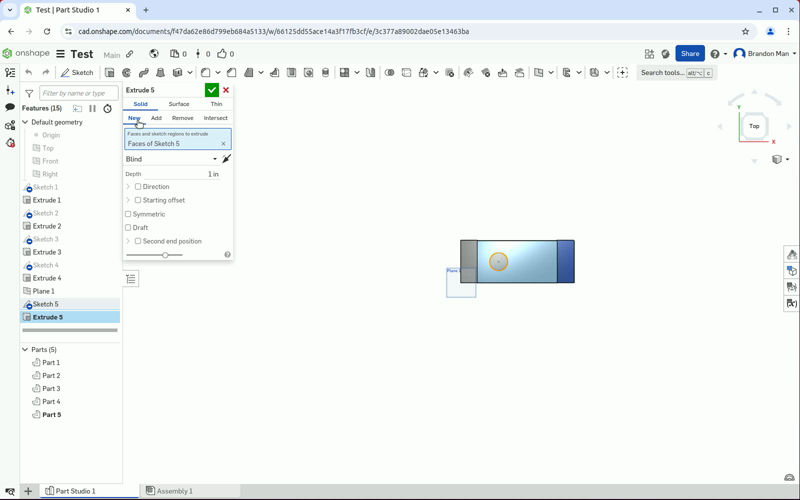
click(137, 120)
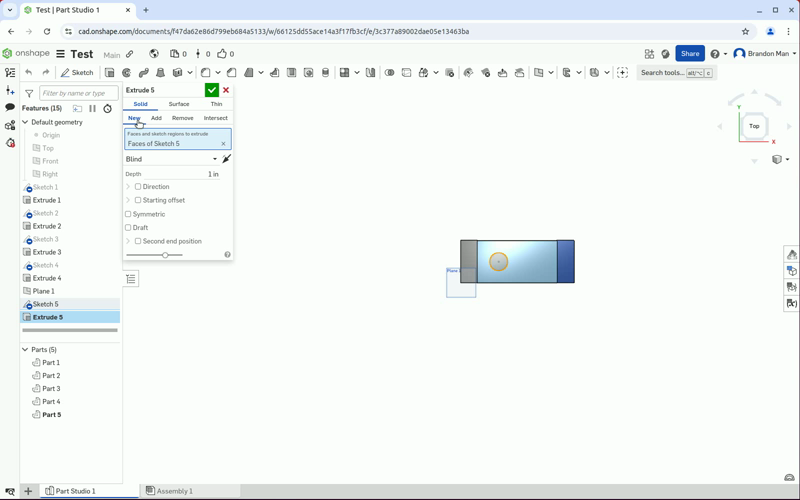
key(tab, 4)
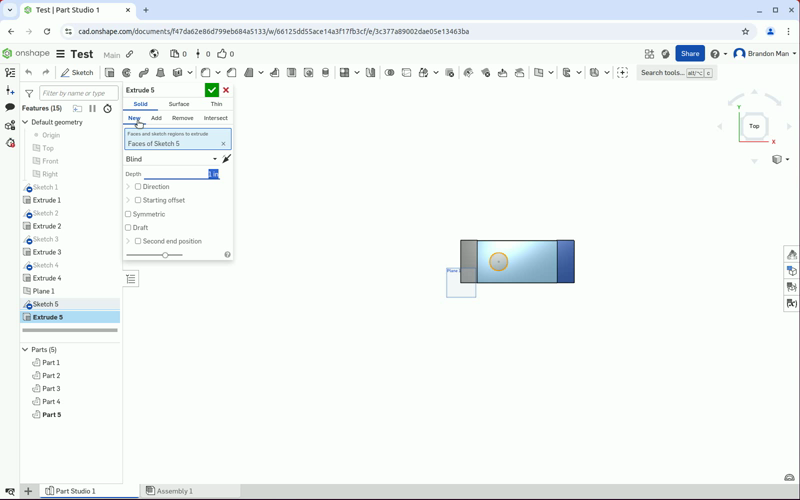
text(2.407)
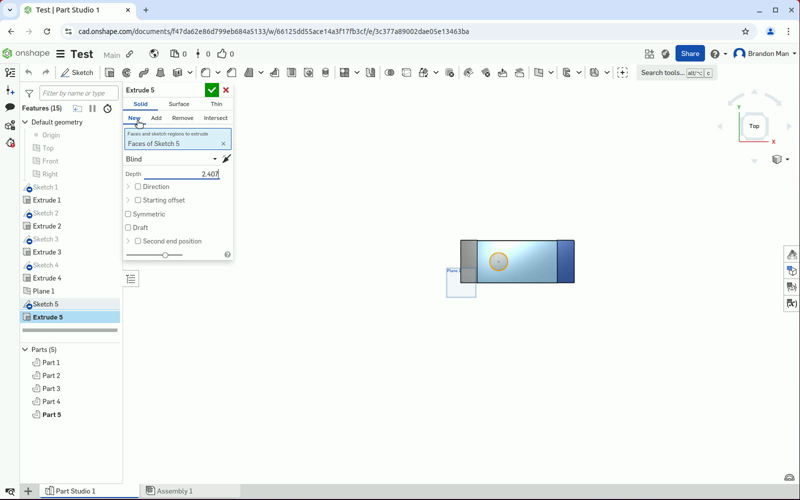
key(enter)
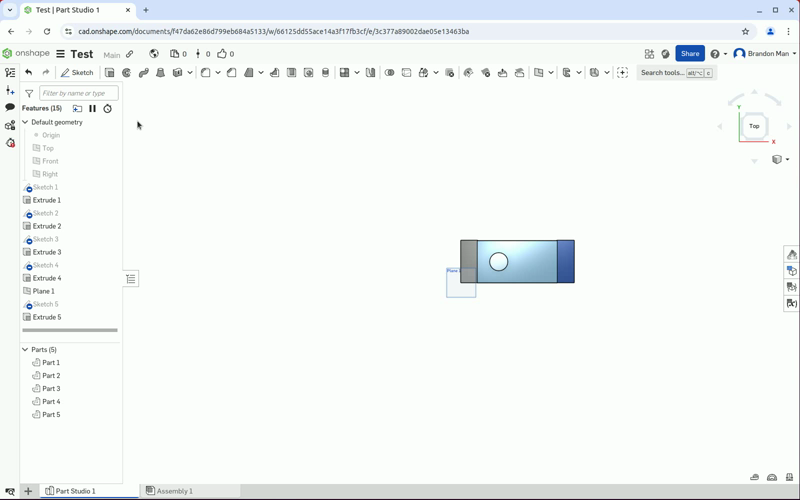
key(shift+h)
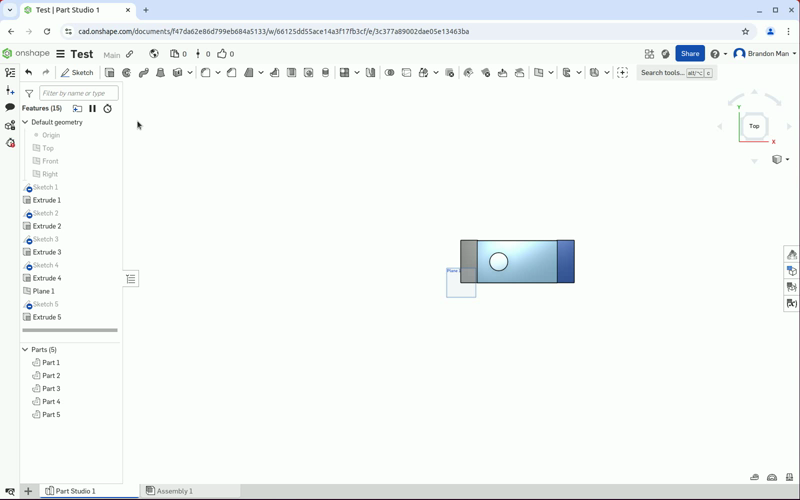
key(shift+h)
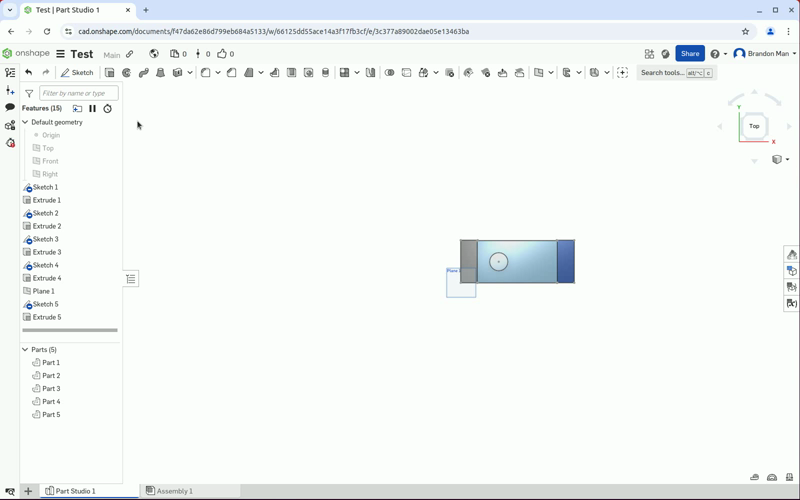
key(shift+7)
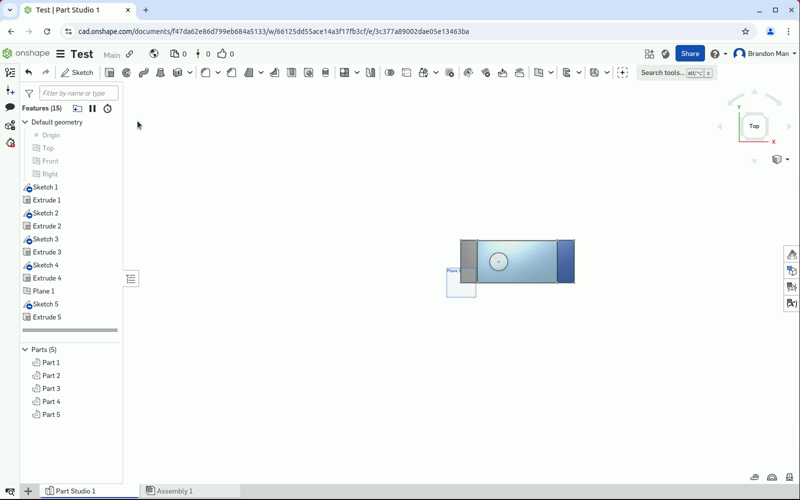
key(up, 3)
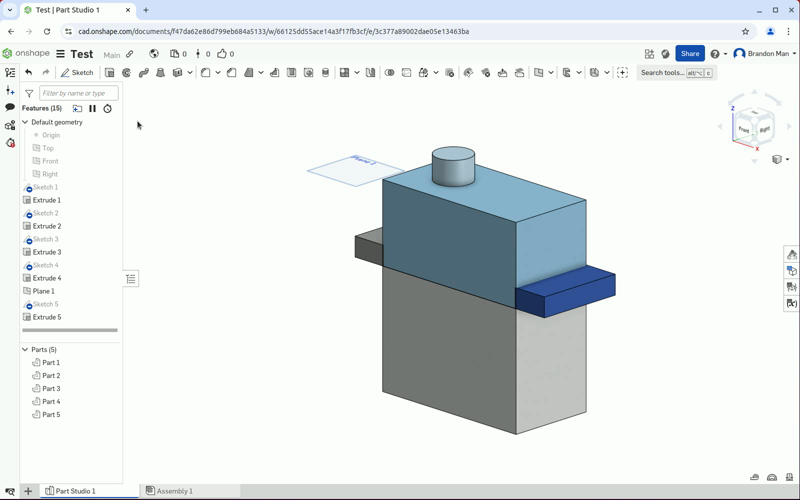
key(left, 3)
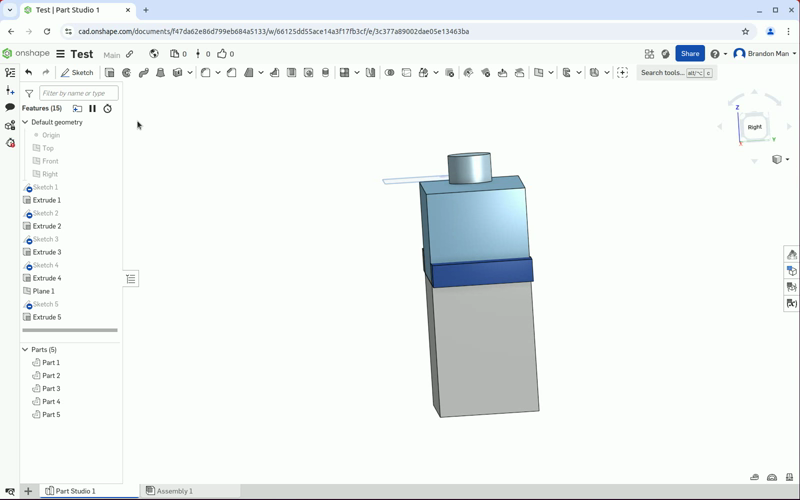
key(right, 3)
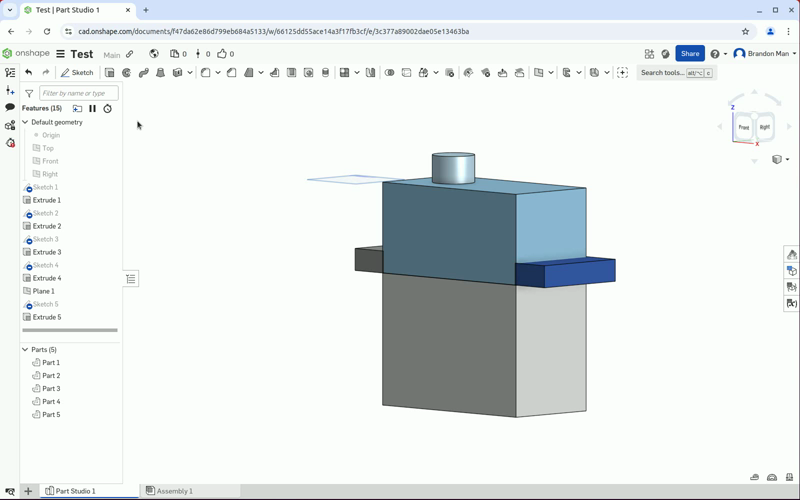
key(down, 3)
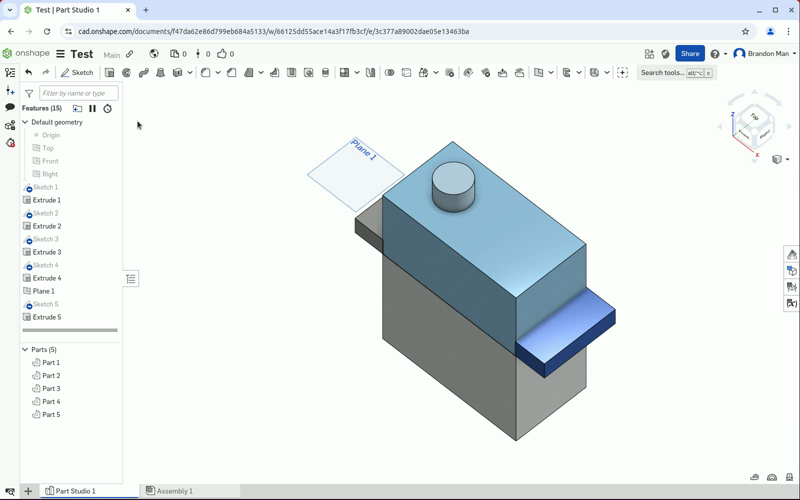
mouse_move(73, 189)
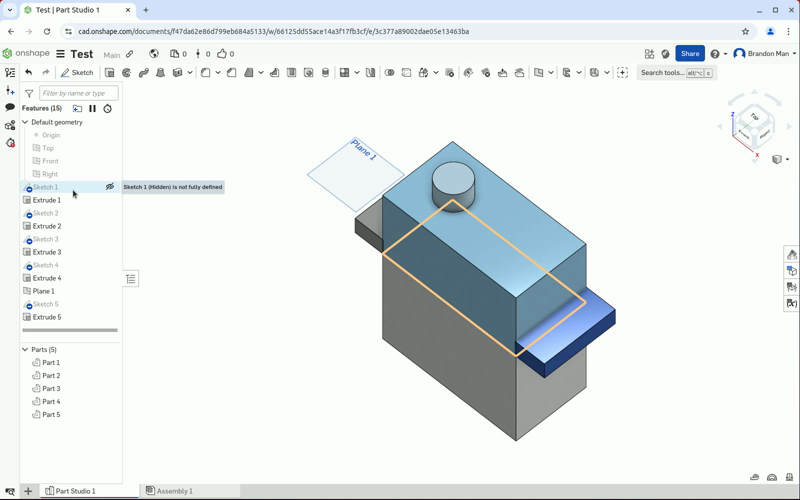
click(73, 189)